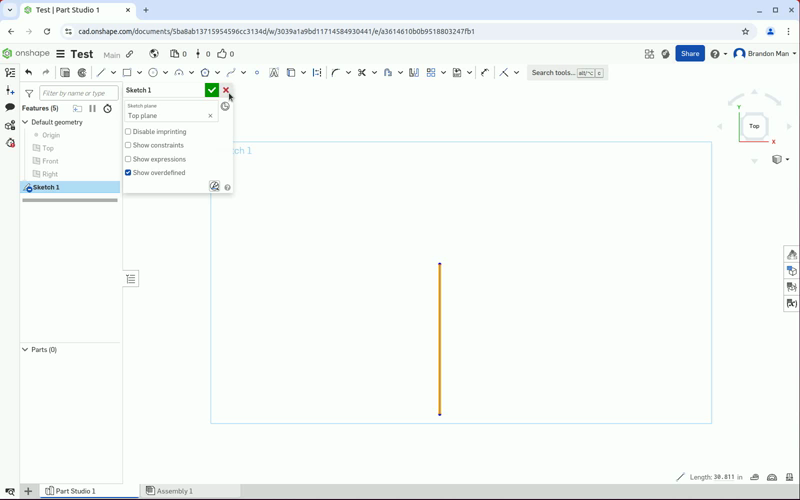
key(shift+h)
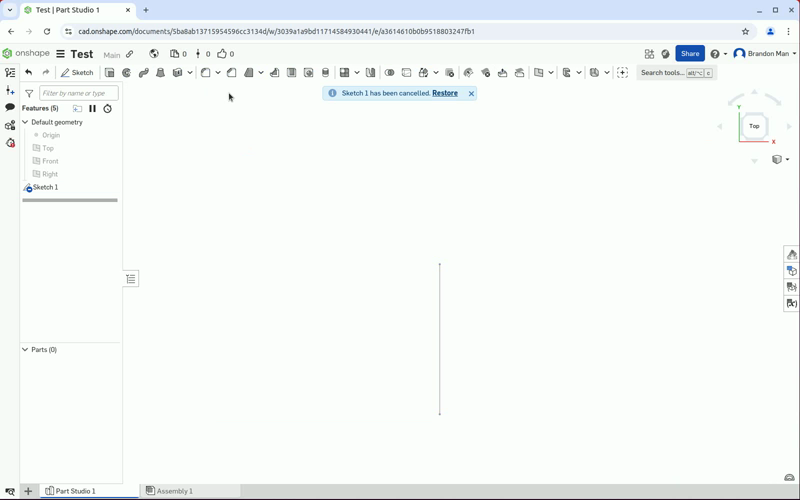
key(shift+s)
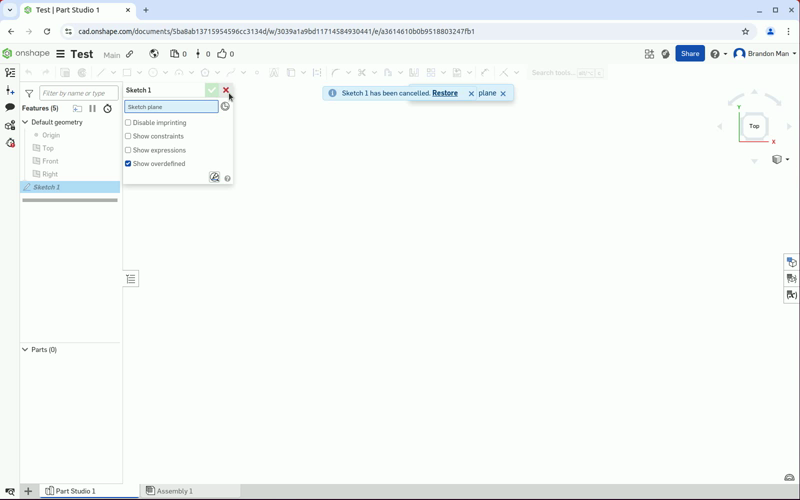
mouse_move(73, 150)
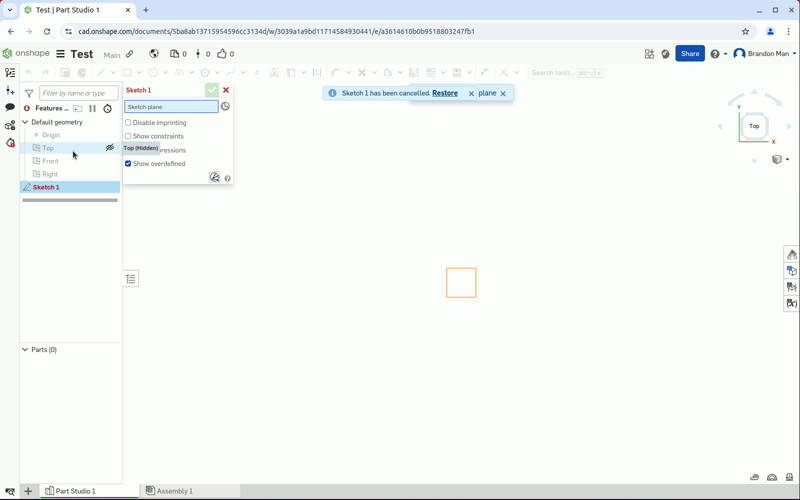
click(73, 150)
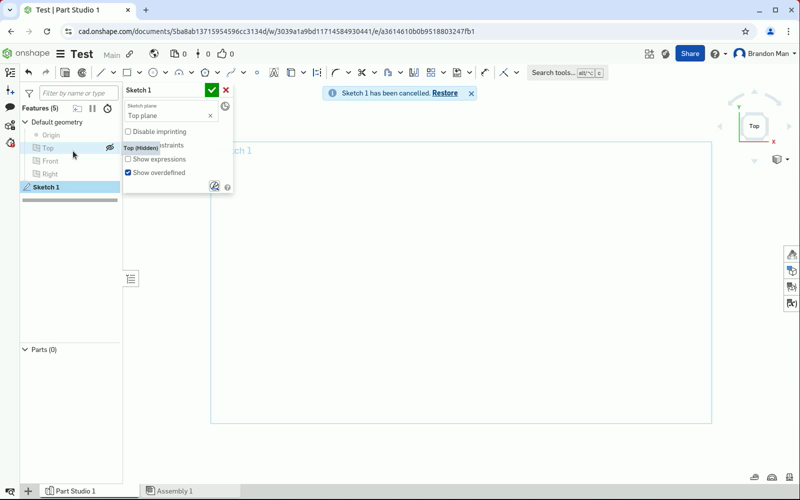
mouse_move(73, 352)
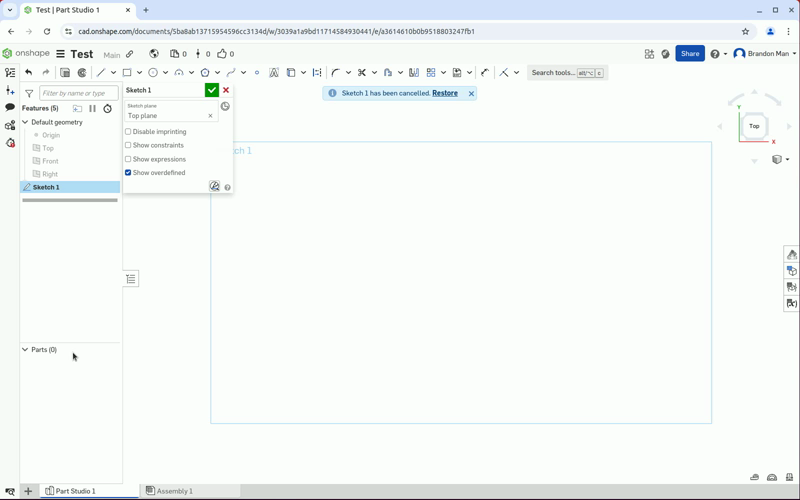
key(y)
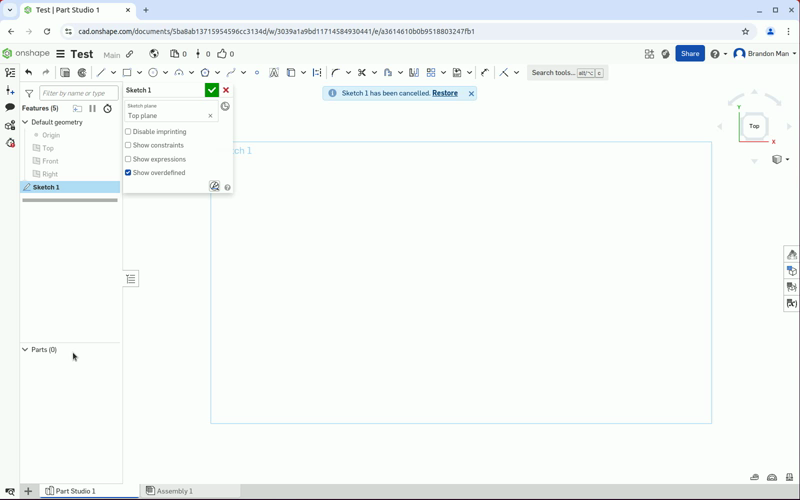
key(l)
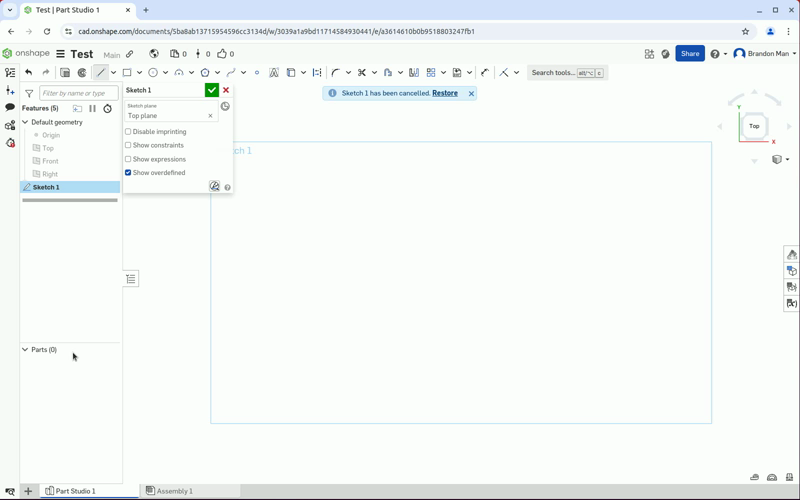
key_down(shift)
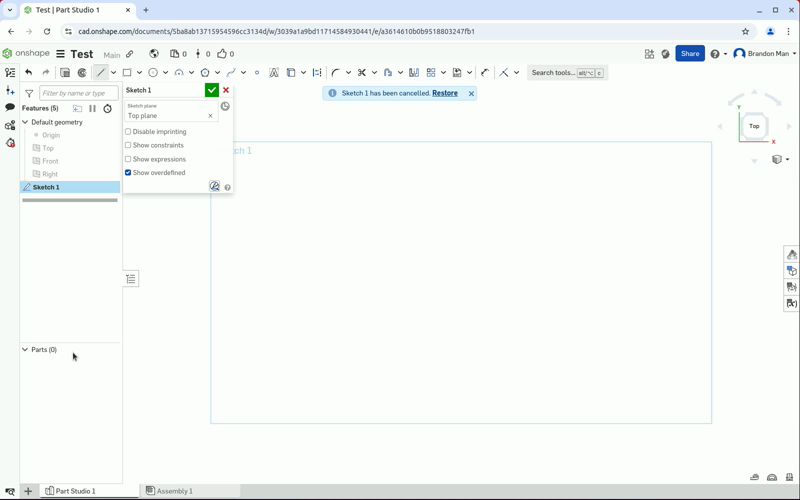
mouse_move(429, 314)
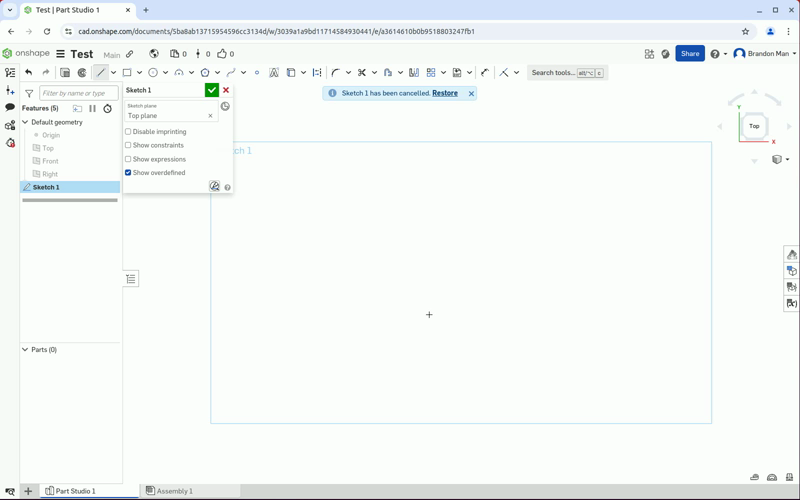
click(429, 314)
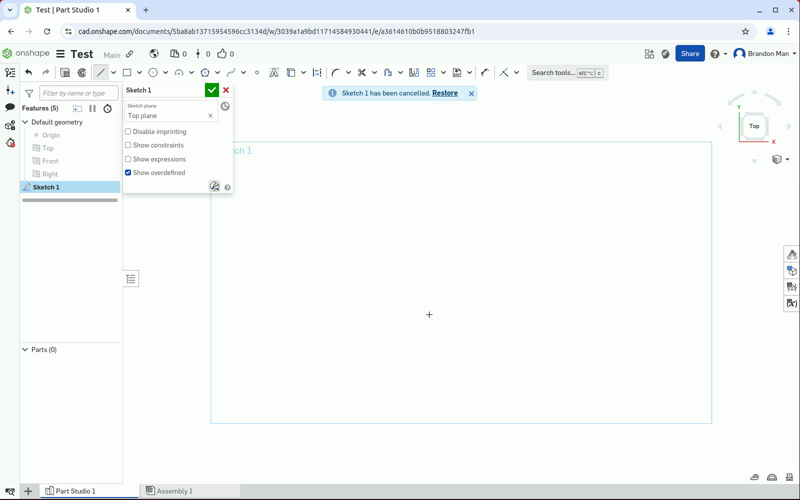
key_up(shift)
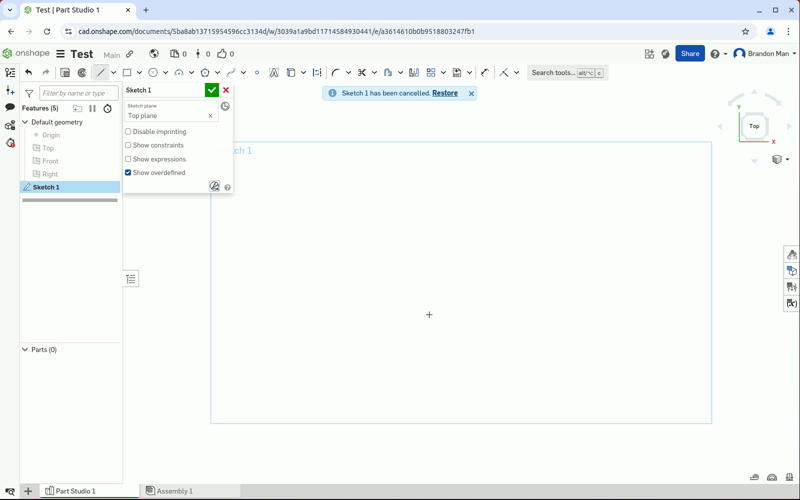
key_down(shift)
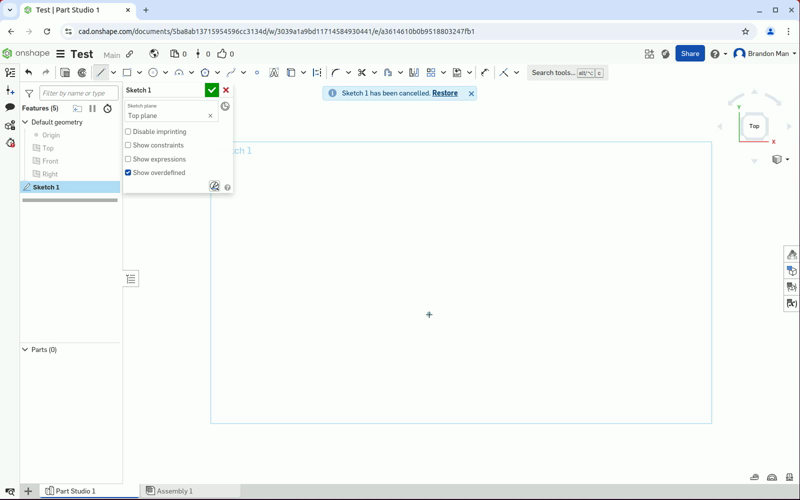
mouse_move(491, 314)
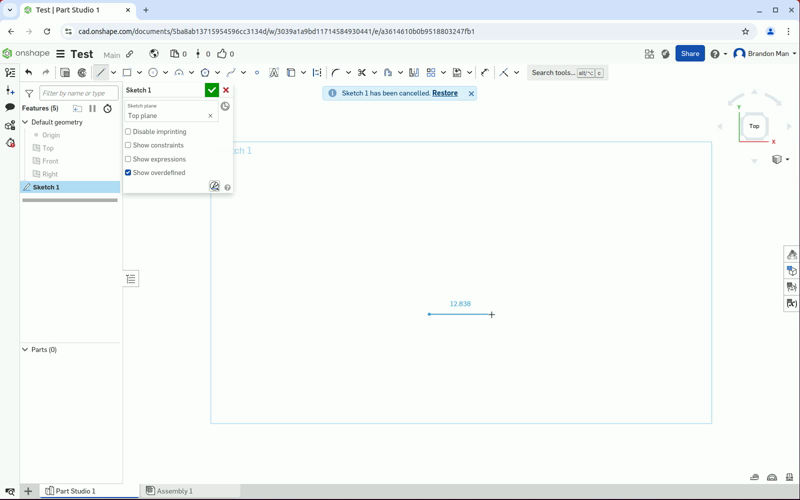
click(491, 314)
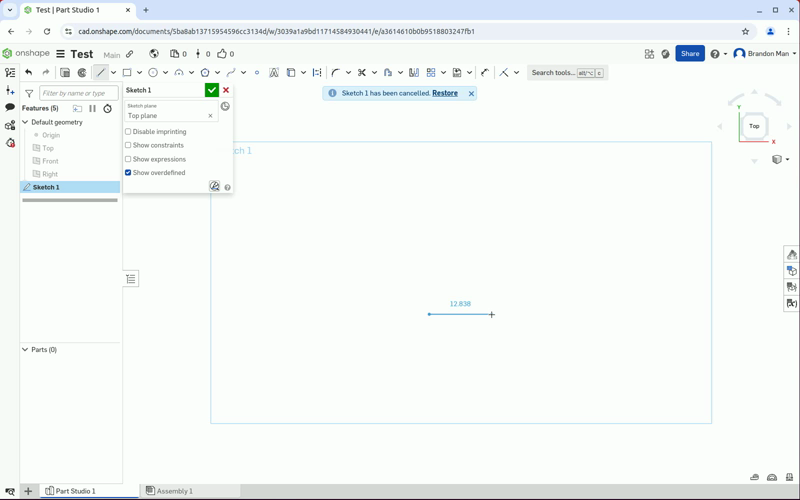
key_up(shift)
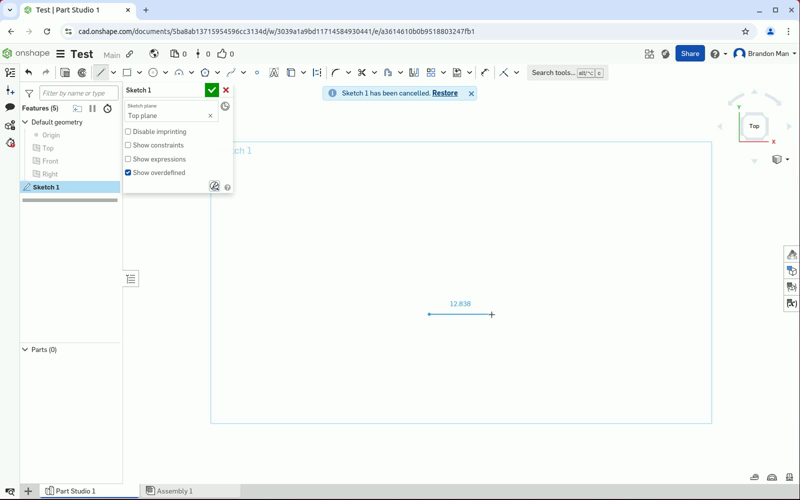
key_down(shift)
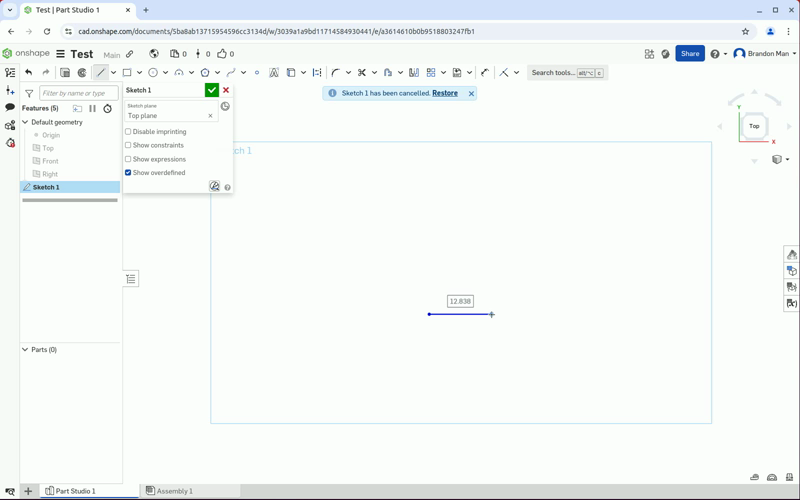
mouse_move(491, 252)
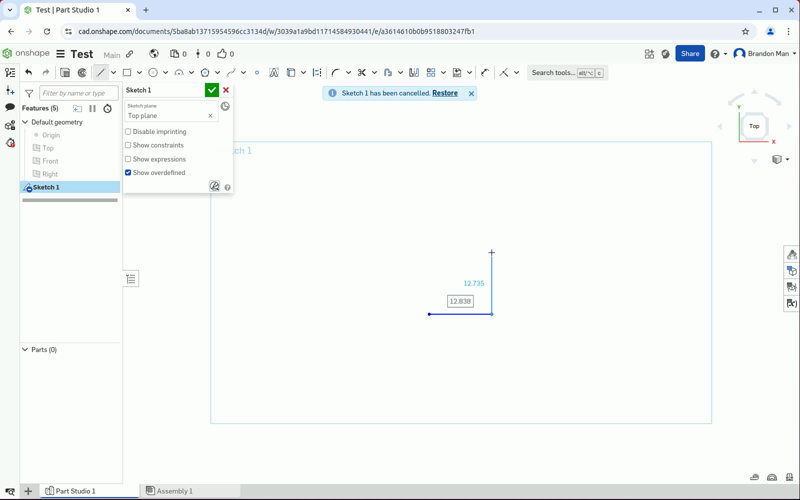
click(491, 252)
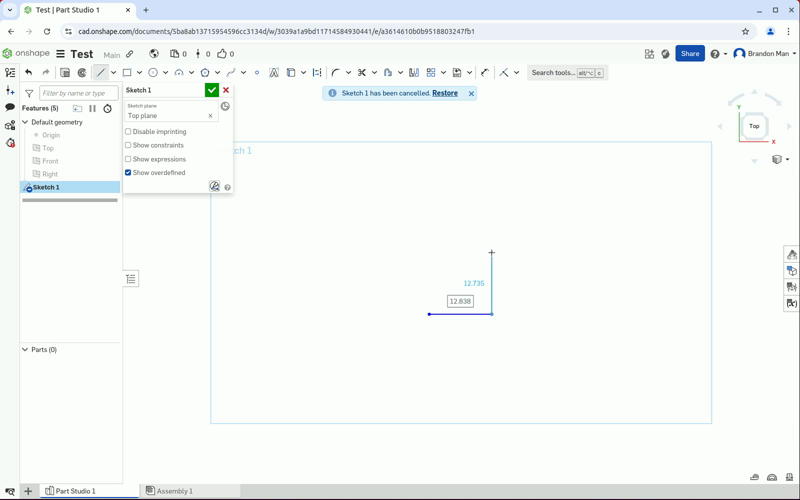
key_up(shift)
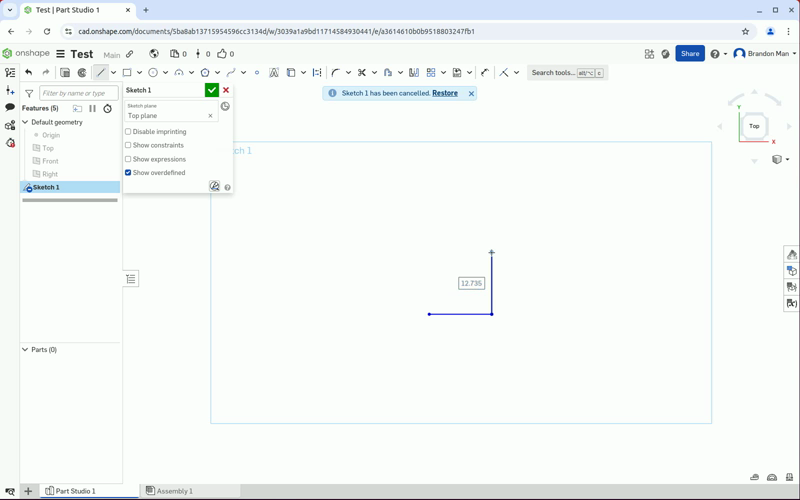
key_down(shift)
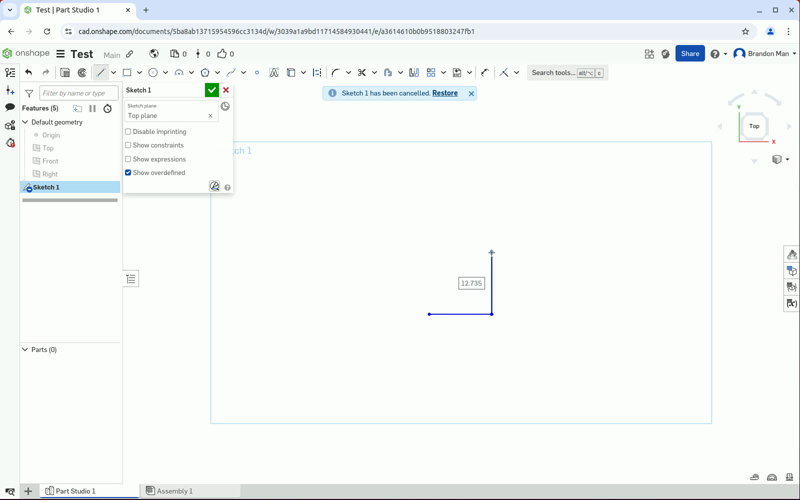
mouse_move(429, 252)
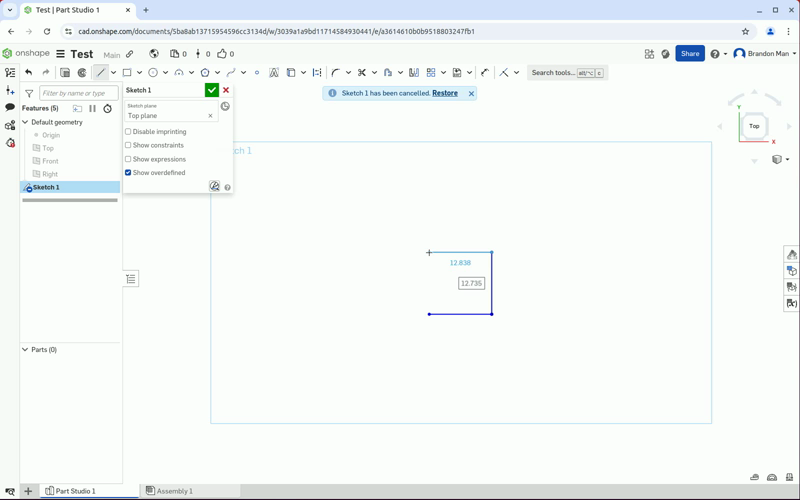
click(429, 252)
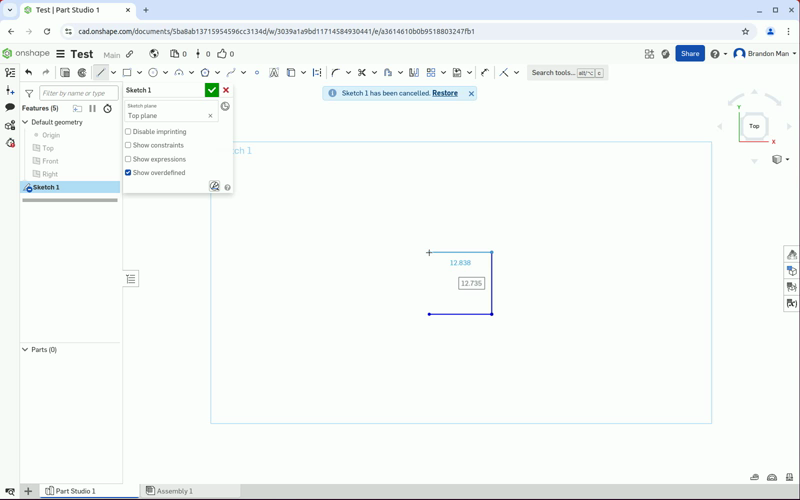
key_up(shift)
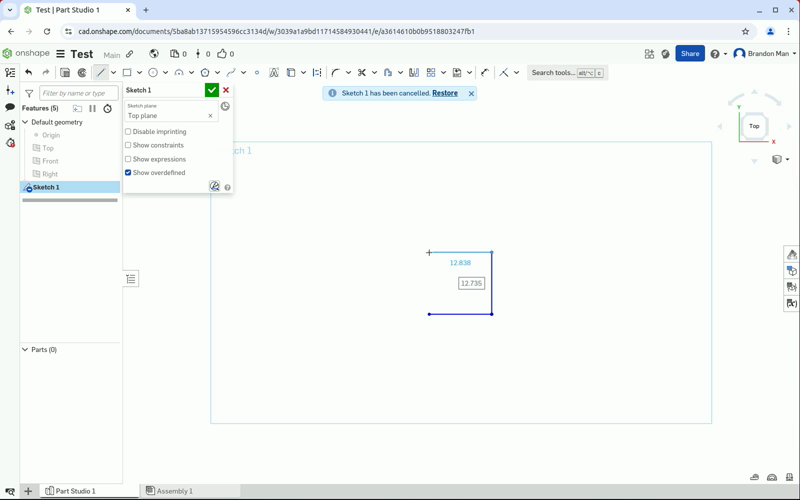
key_down(shift)
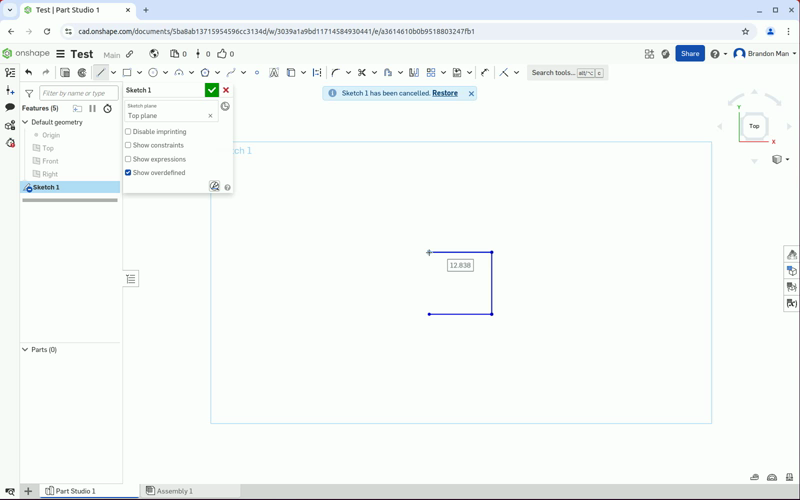
mouse_move(429, 314)
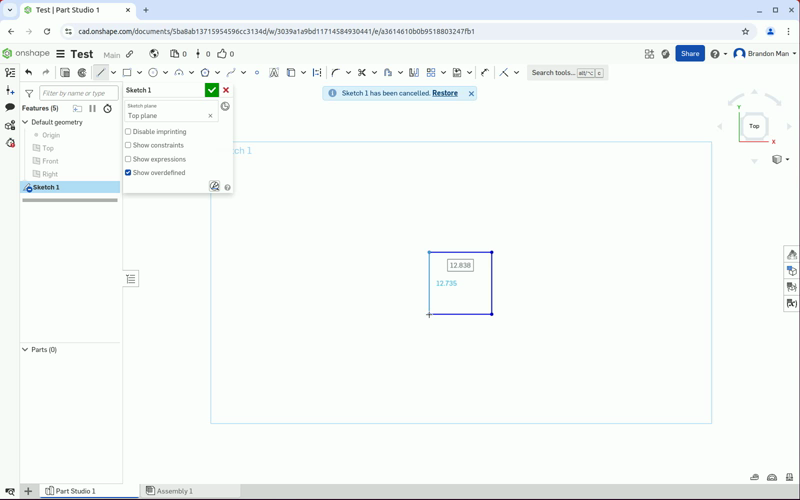
key_up(shift)
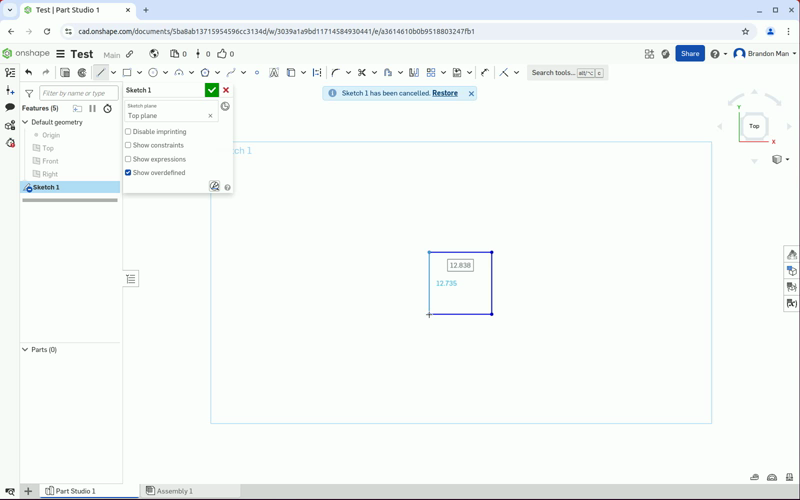
click(429, 314)
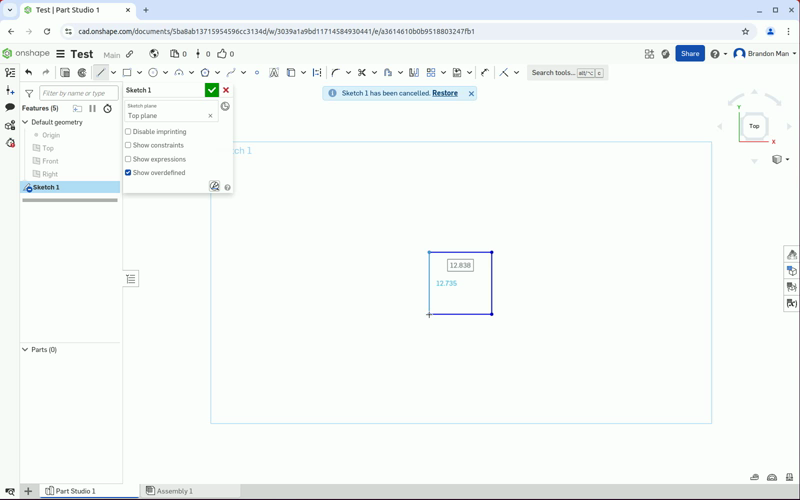
key(esc)
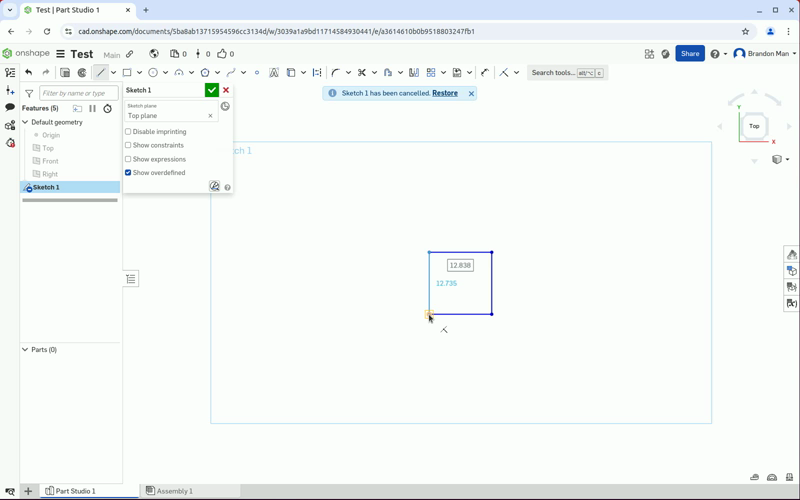
mouse_move(480, 294)
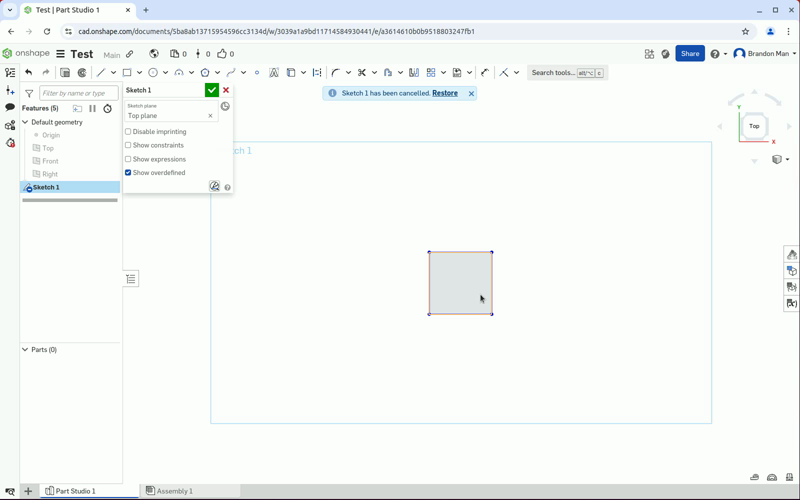
click(480, 294)
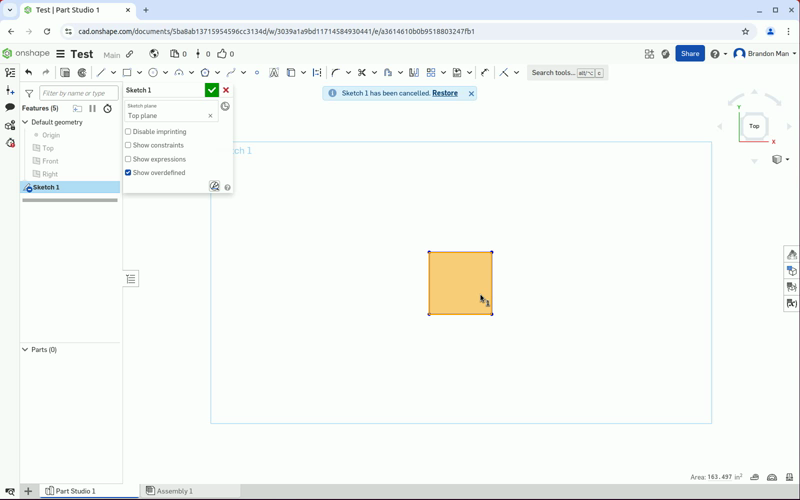
mouse_move(73, 352)
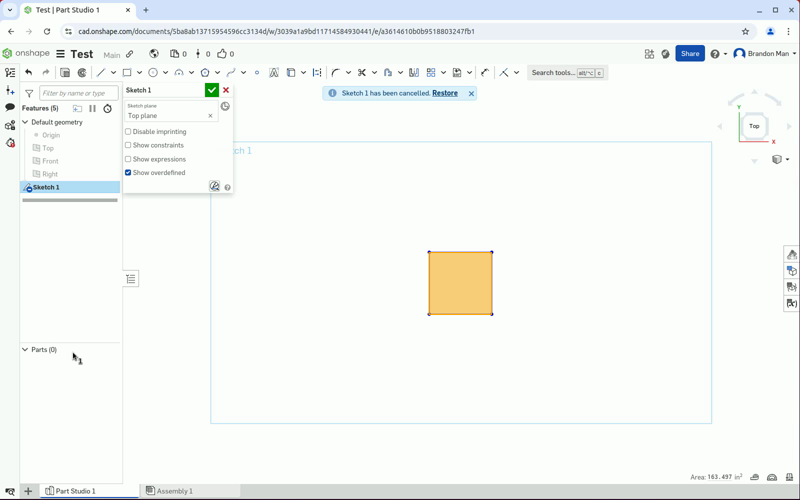
key(shift+y)
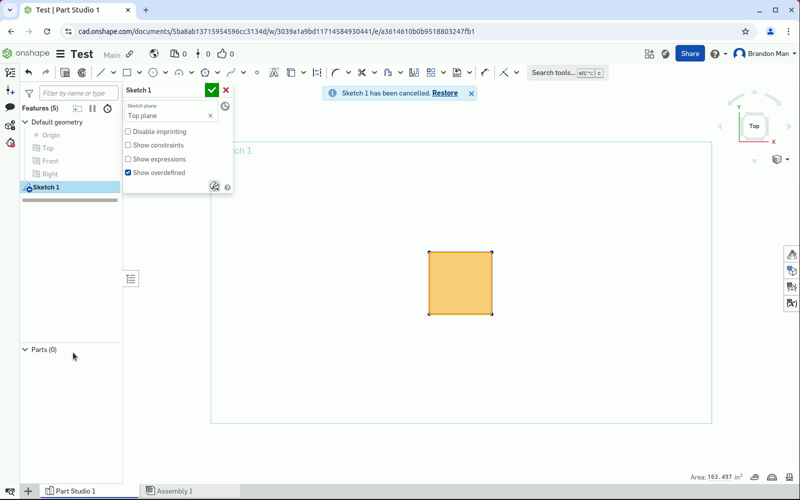
key(shift+e)
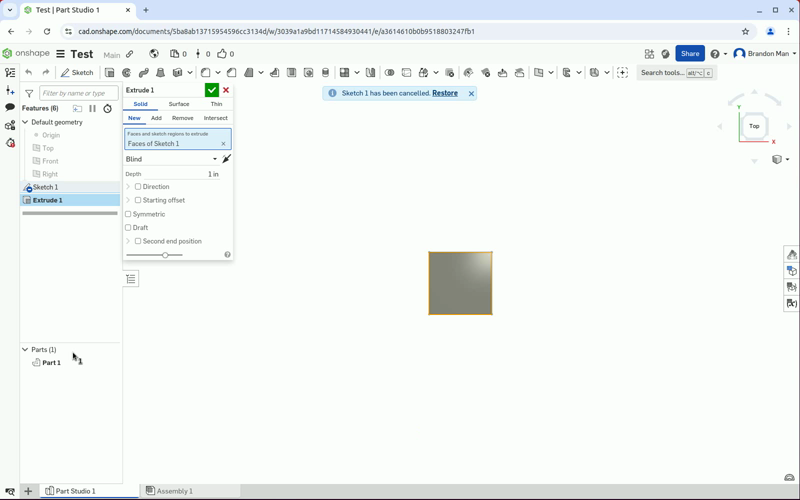
mouse_move(143, 106)
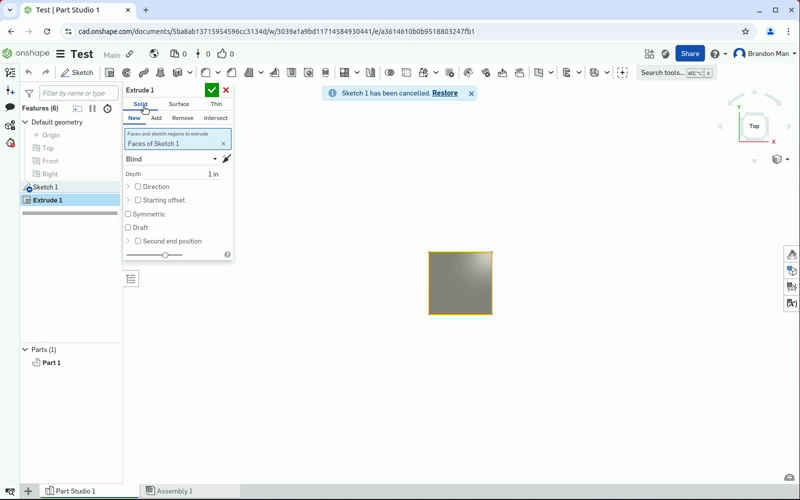
click(143, 106)
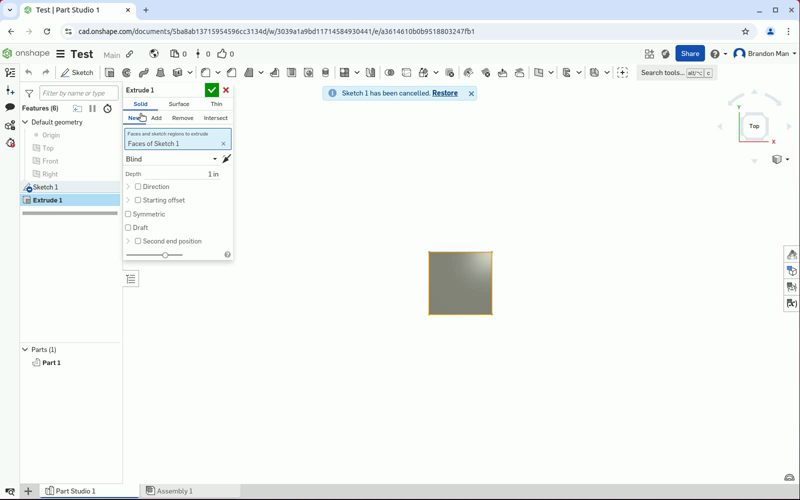
mouse_move(137, 120)
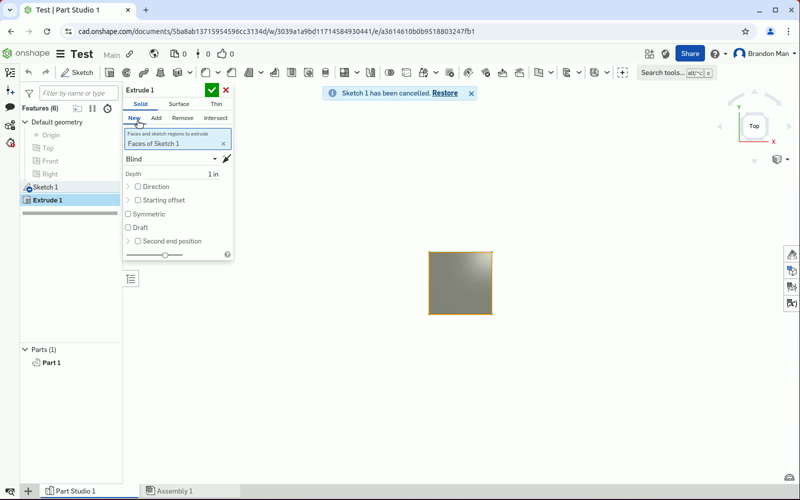
click(137, 120)
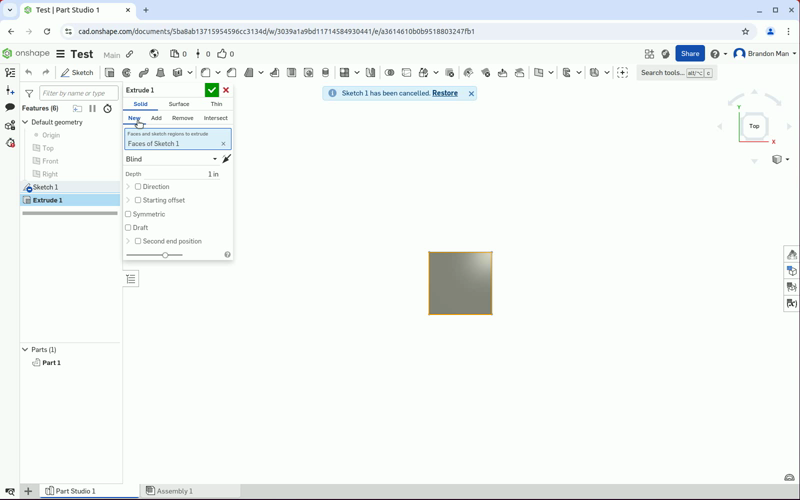
key(tab, 4)
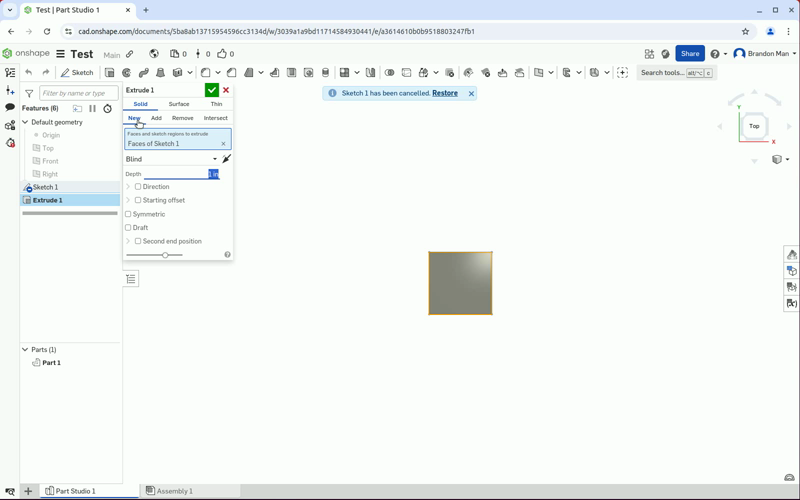
text(8.906)
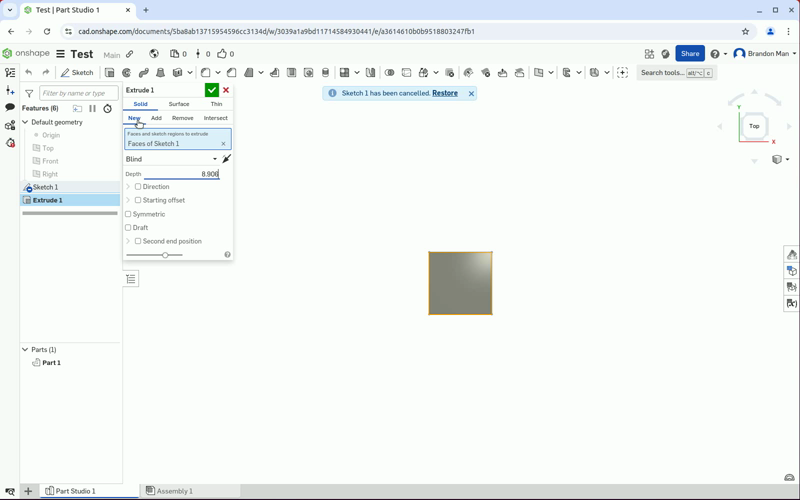
key(enter)
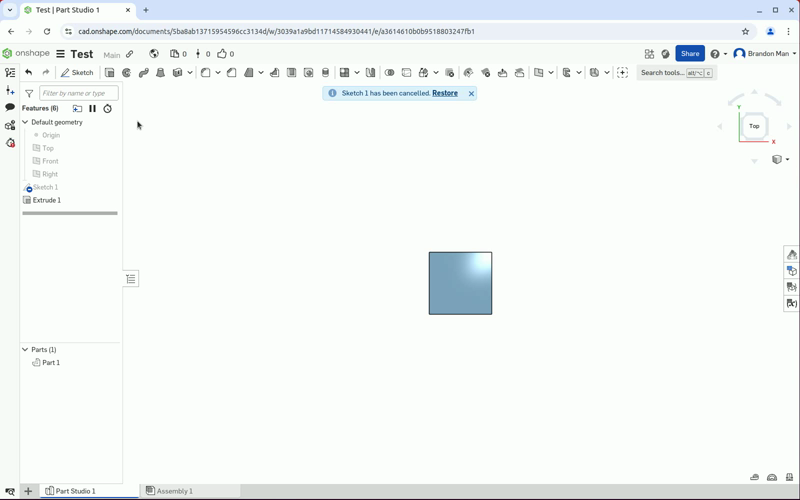
key(shift+h)
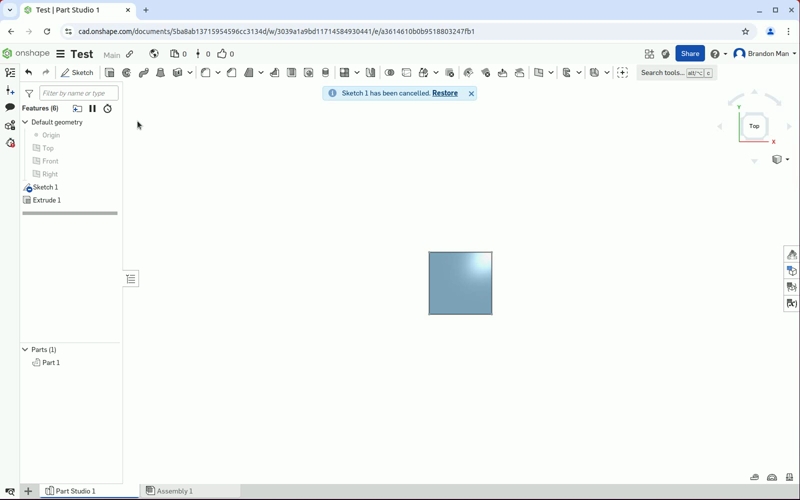
key(shift+h)
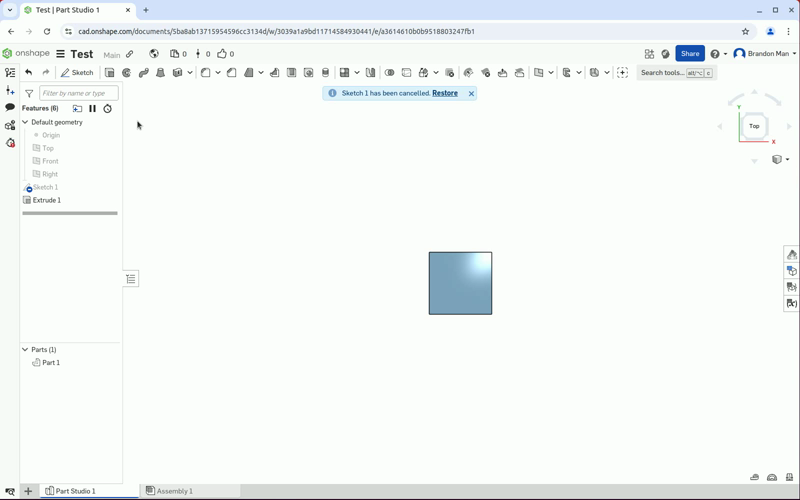
mouse_move(73, 189)
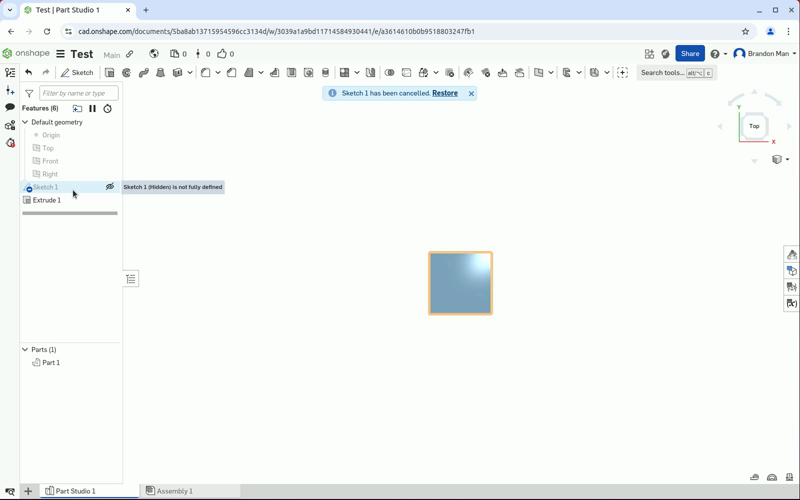
click(73, 189)
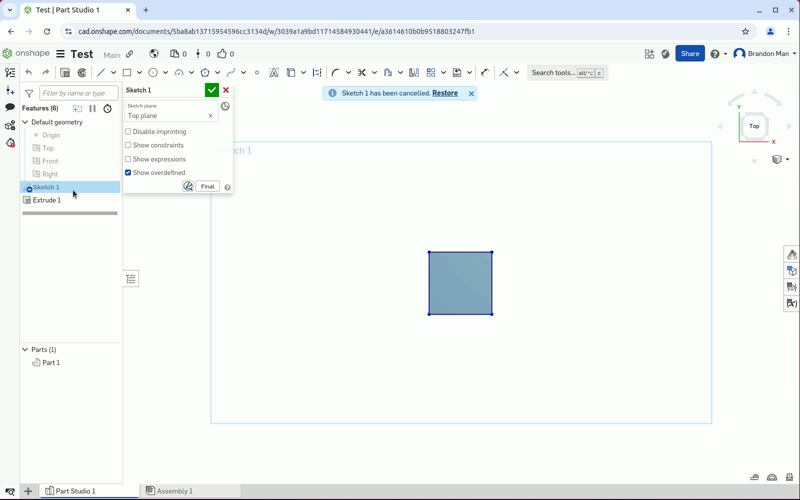
mouse_move(229, 92)
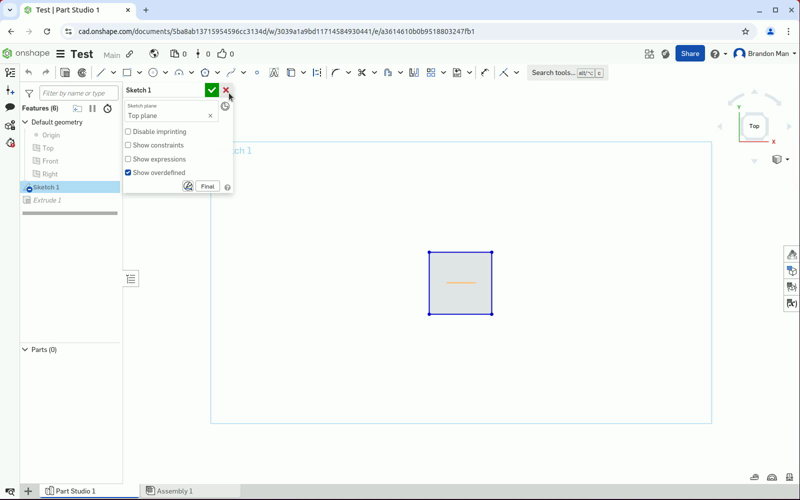
click(229, 92)
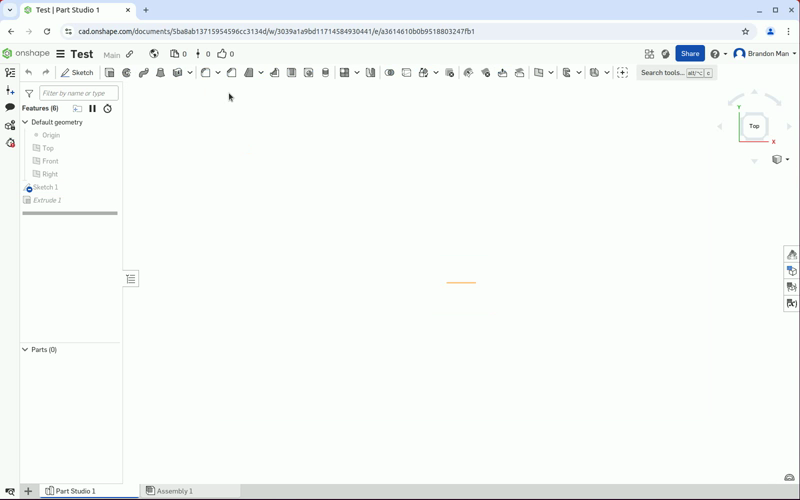
mouse_move(541, 75)
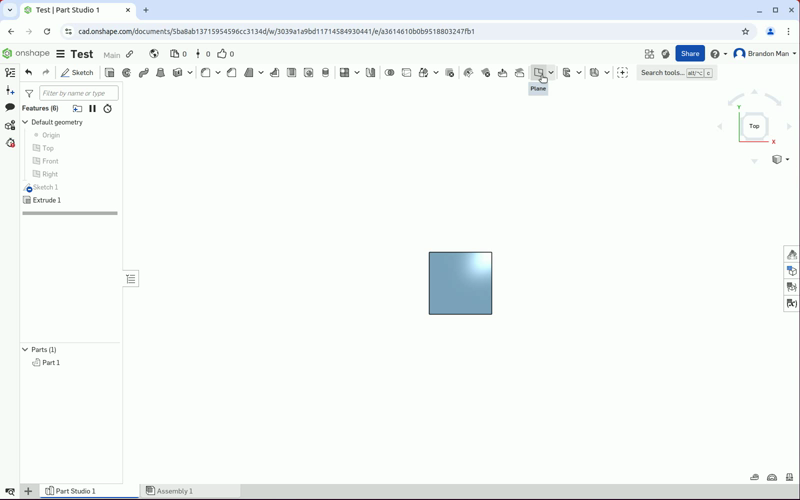
click(541, 75)
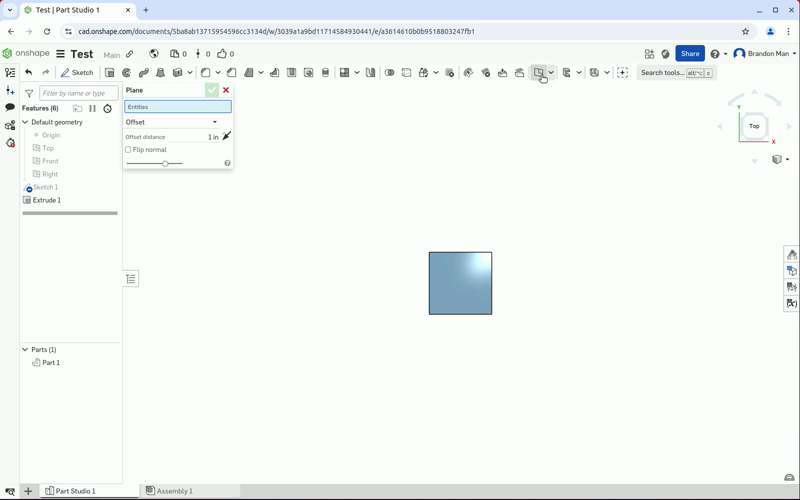
mouse_move(73, 150)
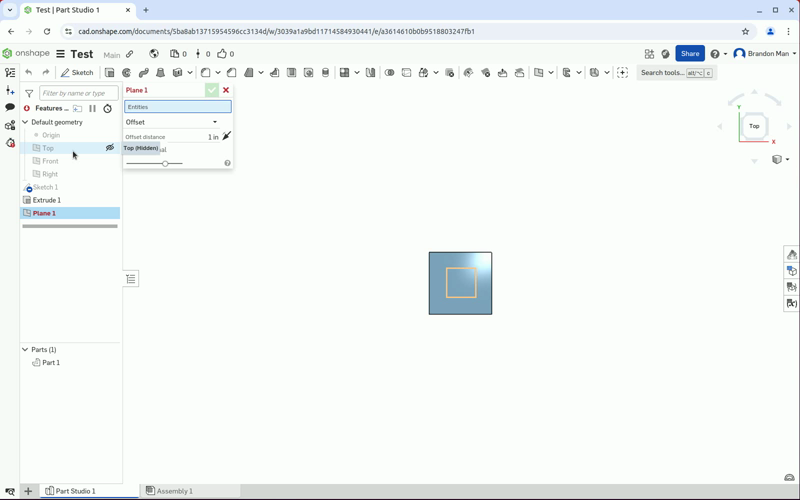
click(73, 150)
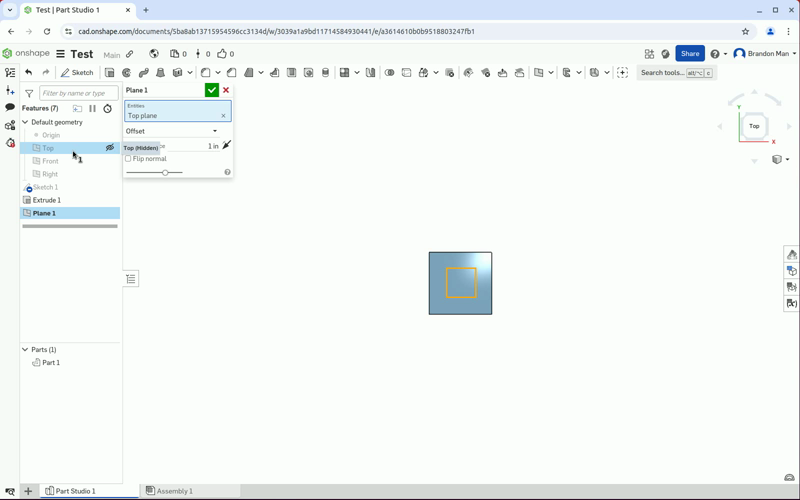
key(tab, 2)
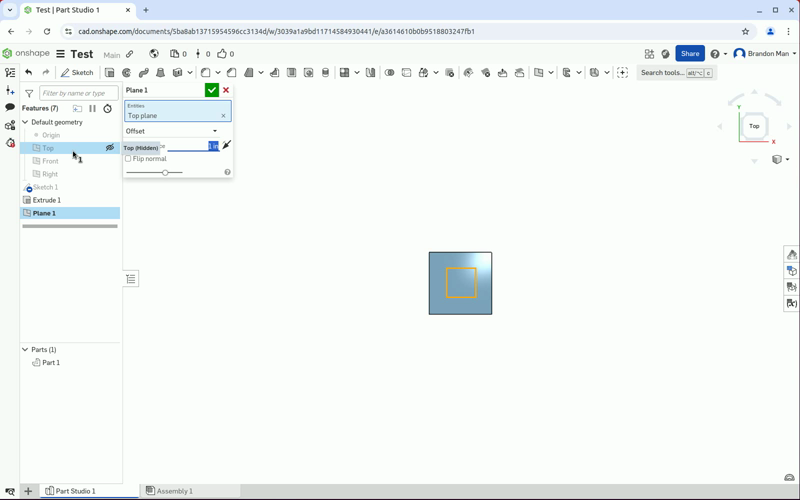
text(8.904)
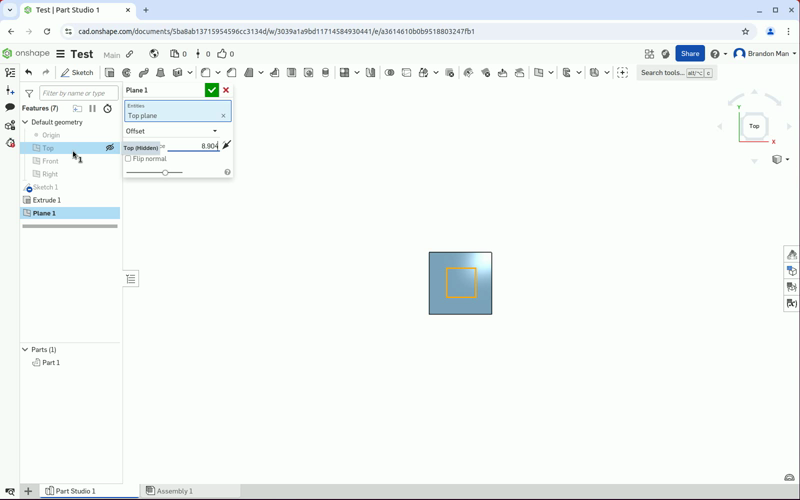
key(enter, 2)
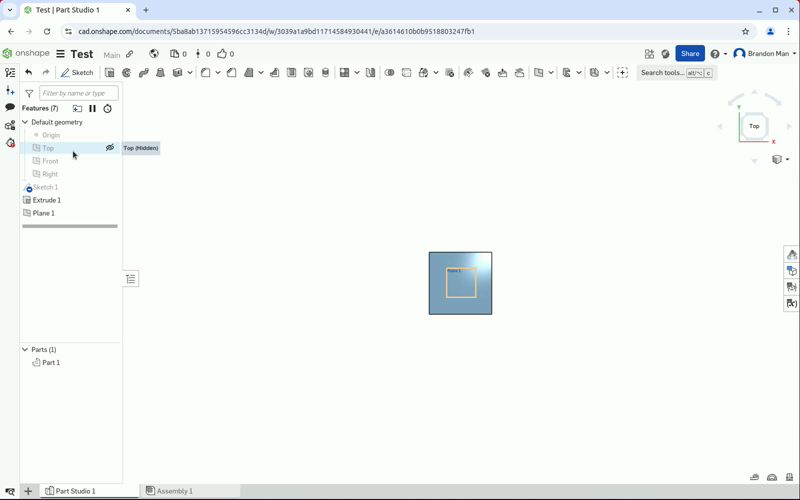
key(shift+s)
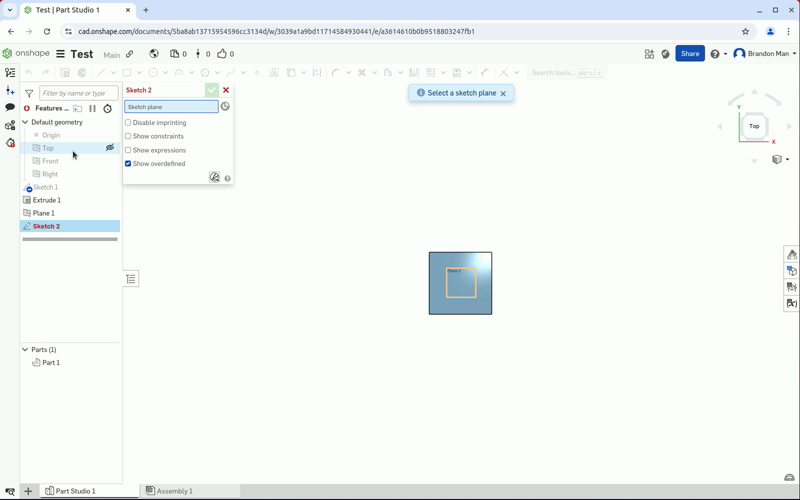
mouse_move(73, 215)
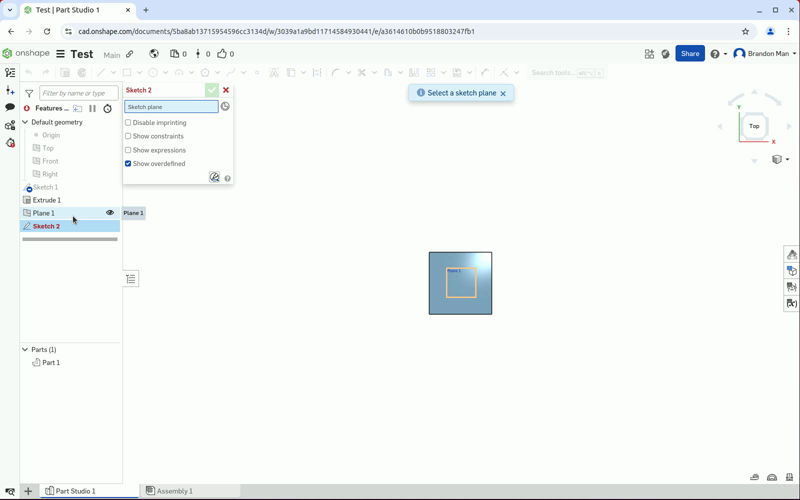
click(73, 215)
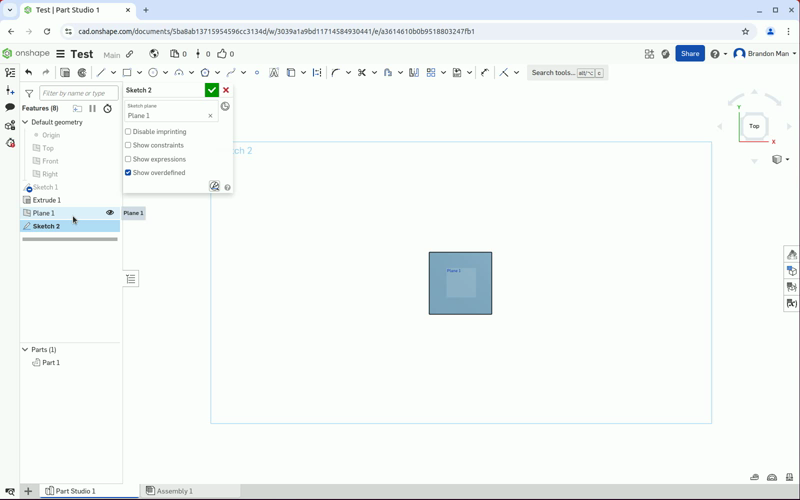
mouse_move(73, 352)
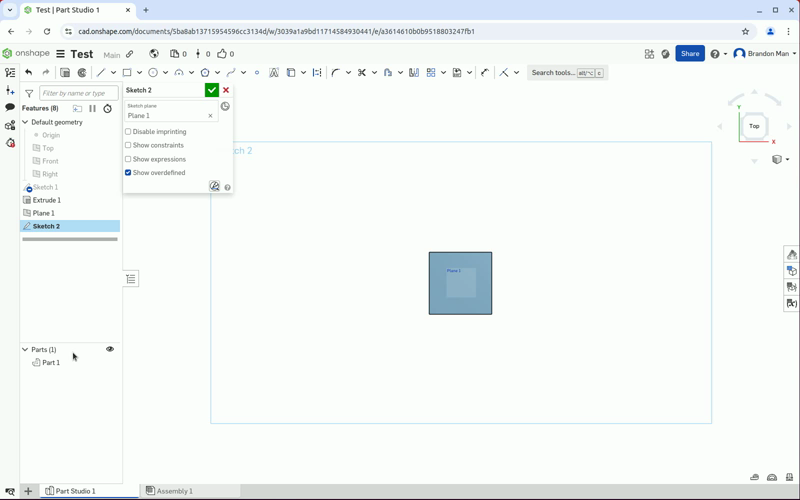
key(y)
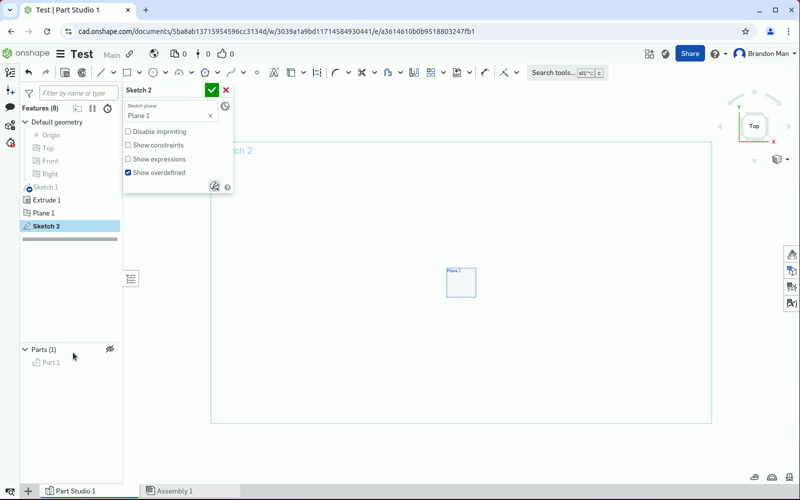
key(c)
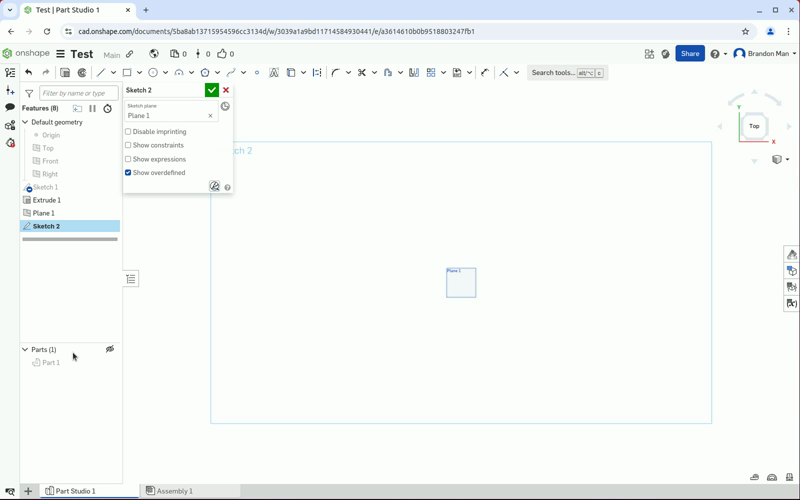
key_down(shift)
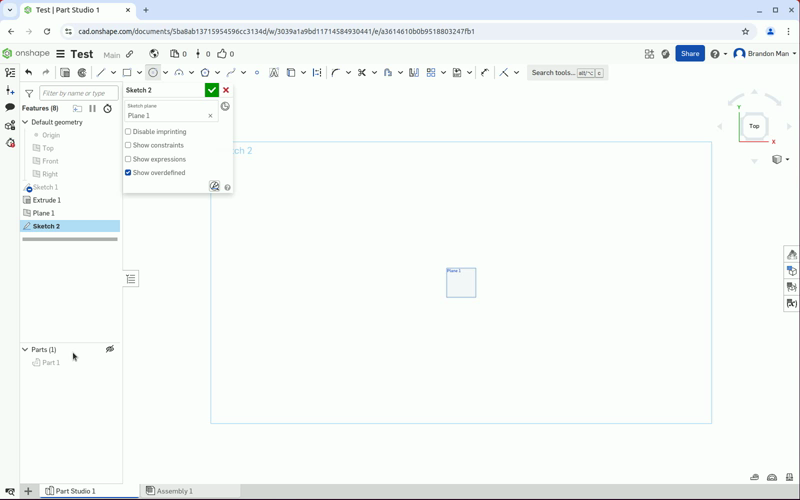
mouse_move(460, 282)
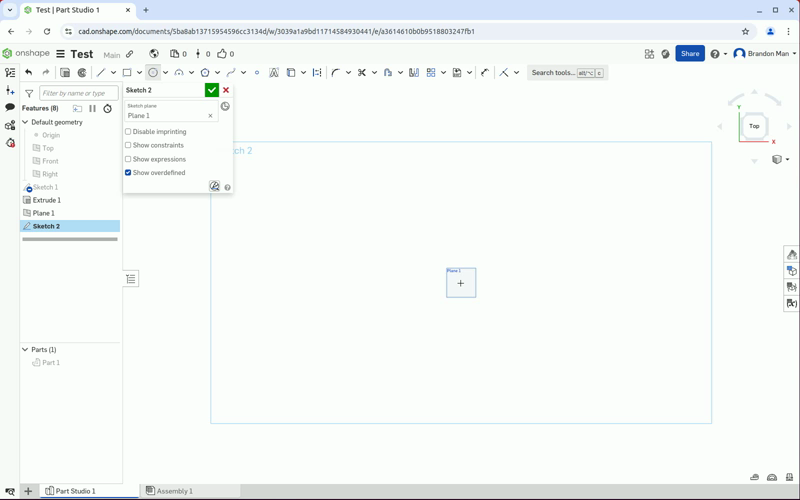
click(460, 282)
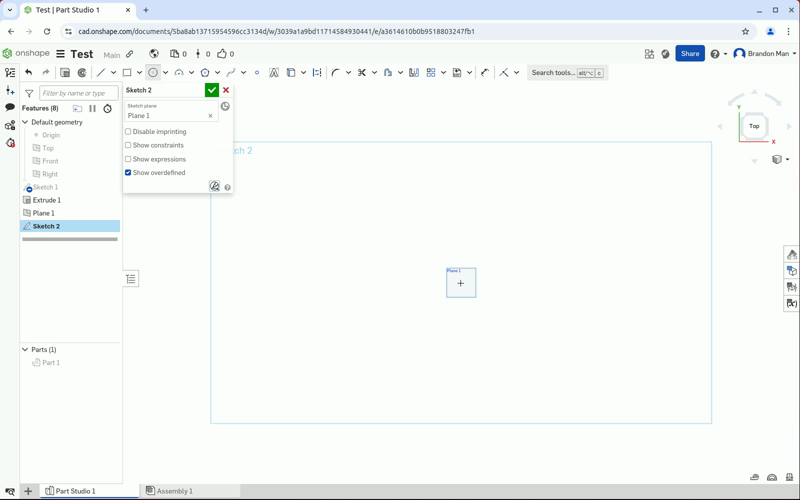
key_up(shift)
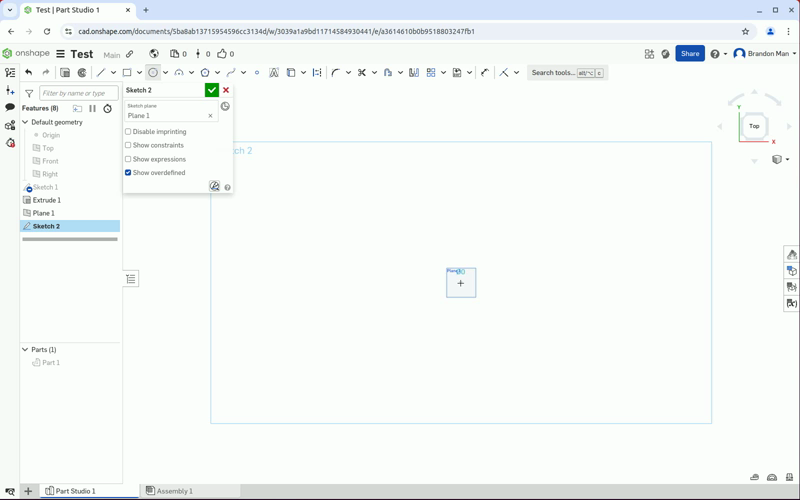
mouse_move(468, 282)
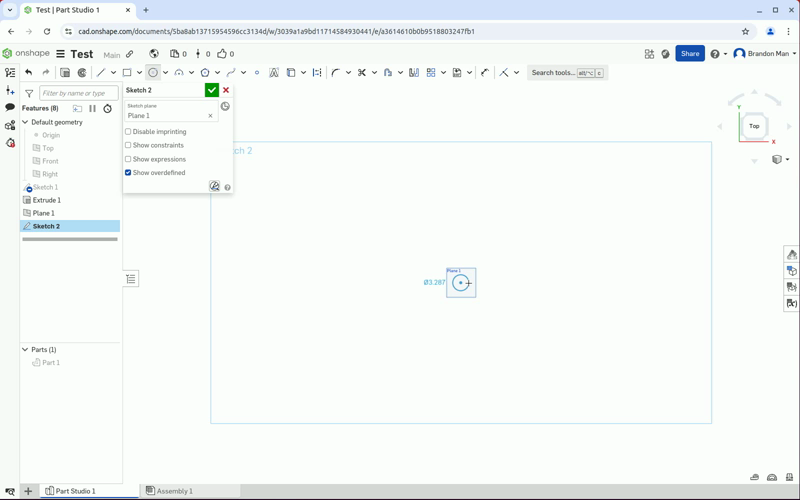
click(468, 282)
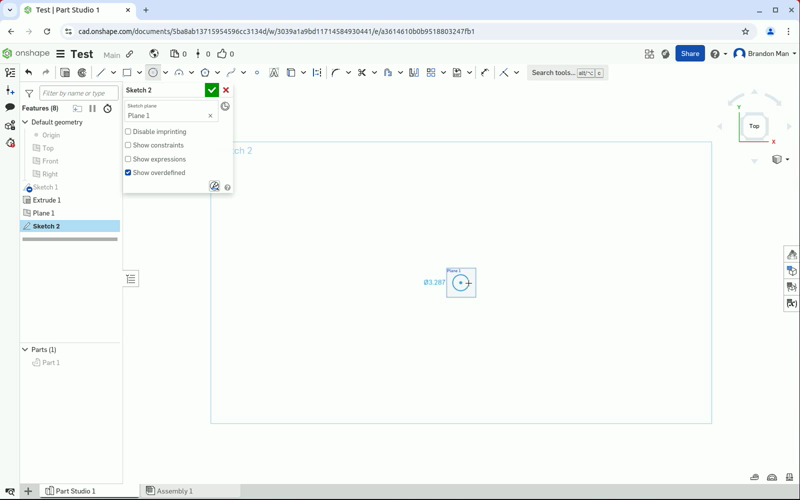
key(esc)
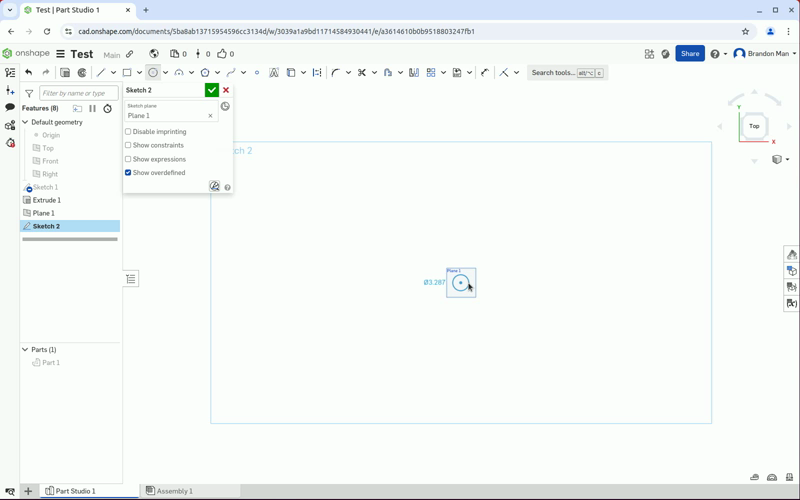
mouse_move(464, 276)
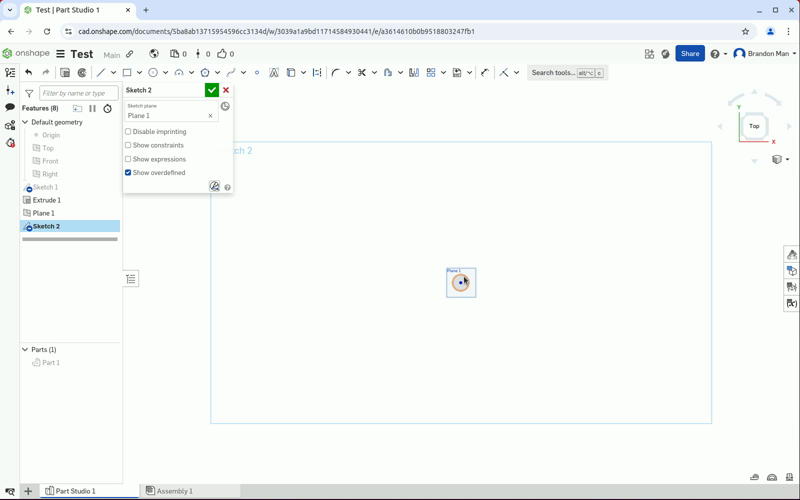
scroll(6)
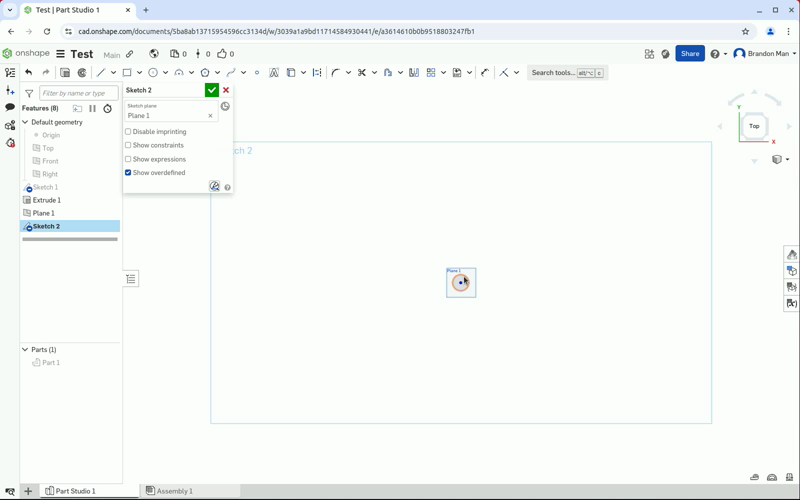
scroll(6)
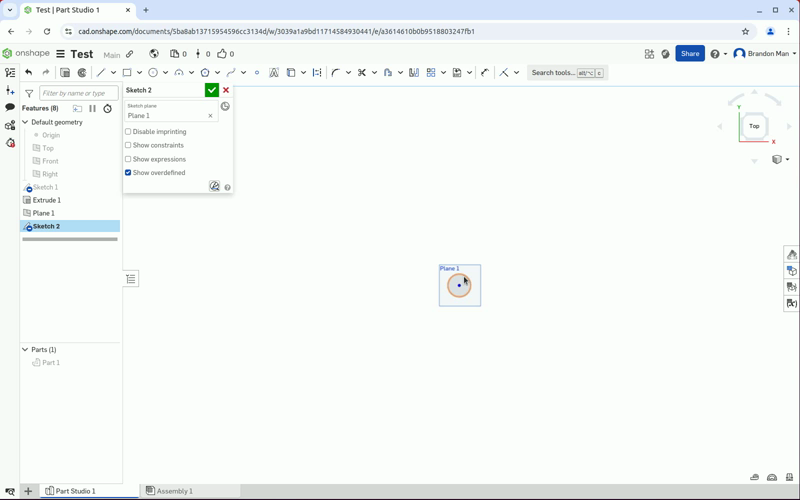
scroll(6)
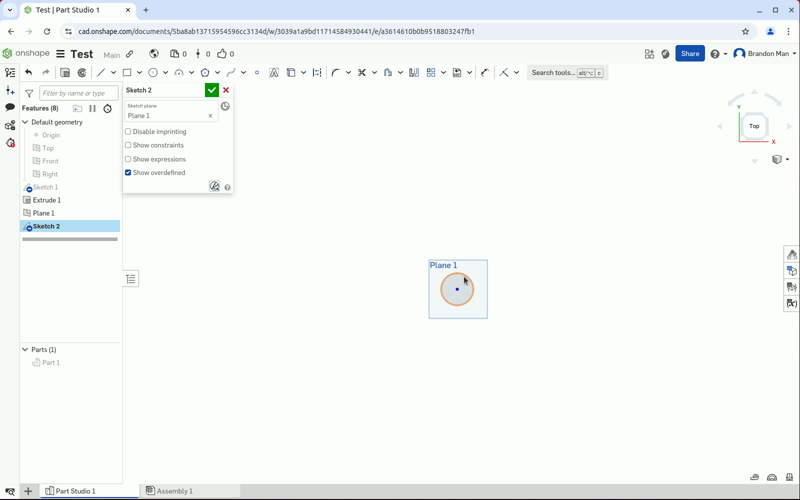
scroll(6)
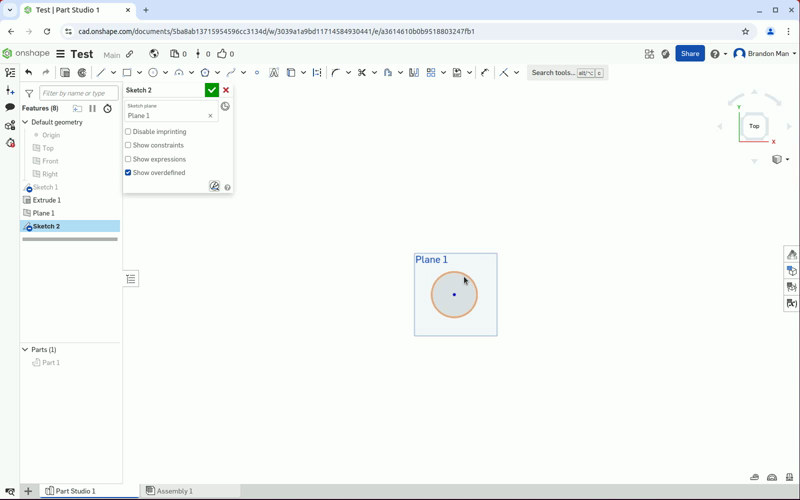
scroll(6)
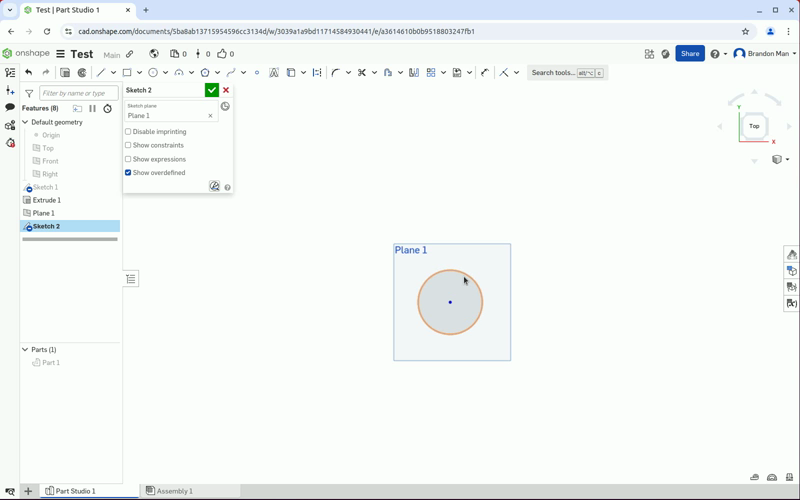
scroll(6)
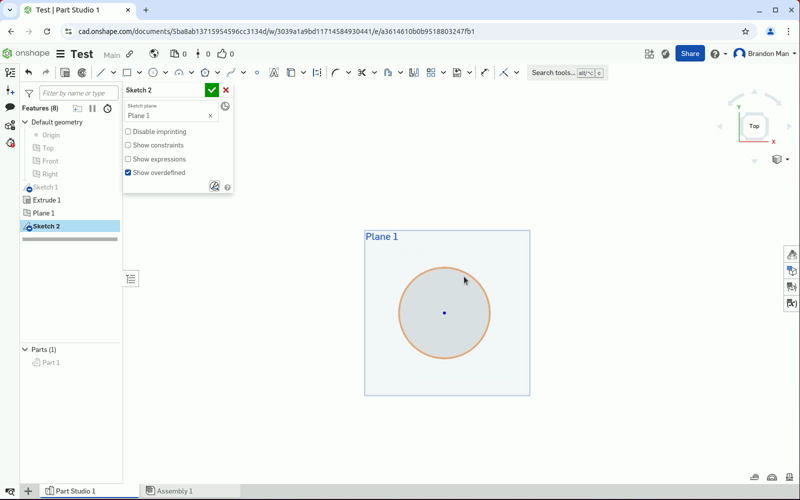
scroll(6)
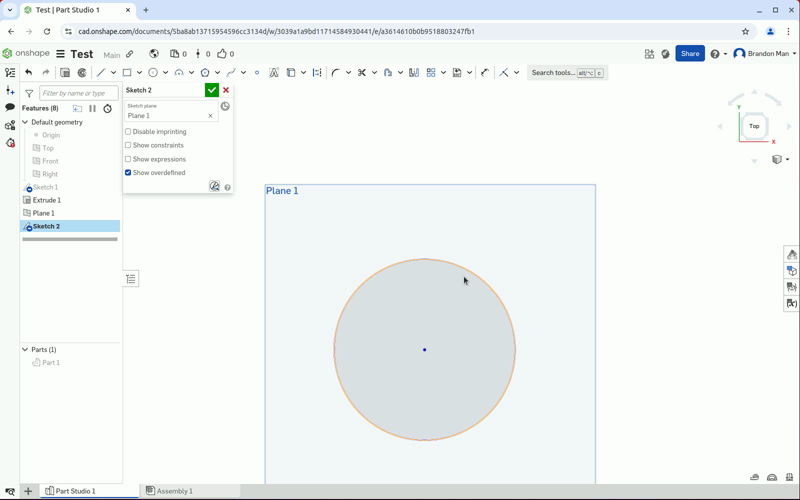
click(464, 276)
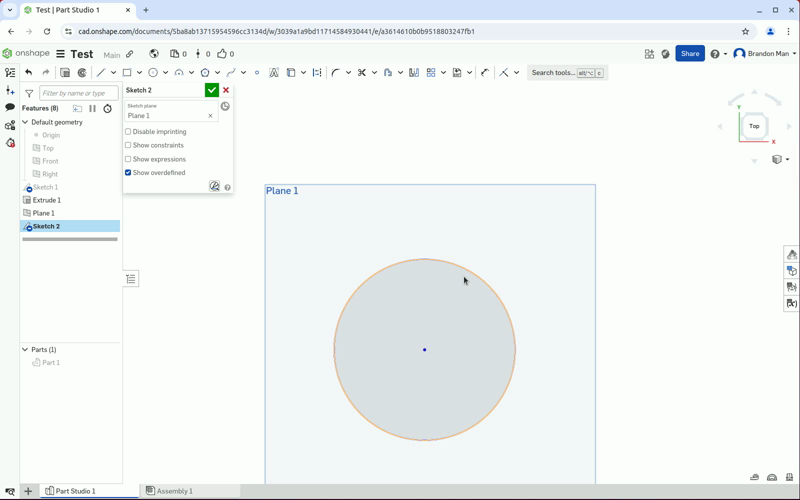
scroll(-6)
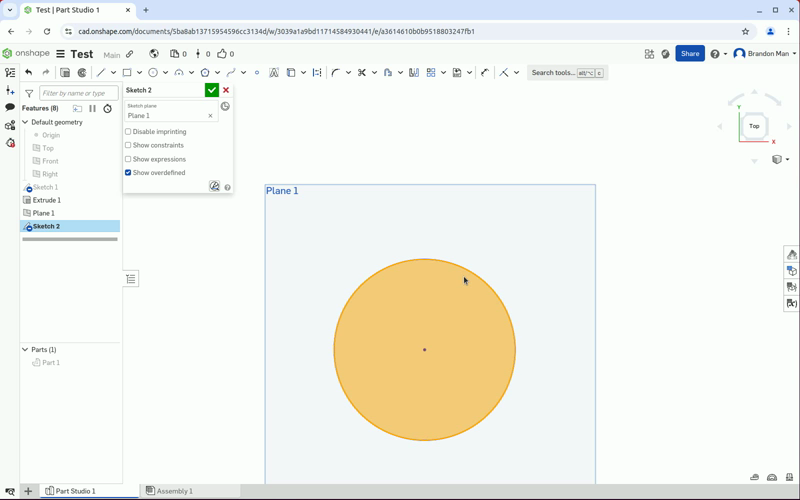
scroll(-6)
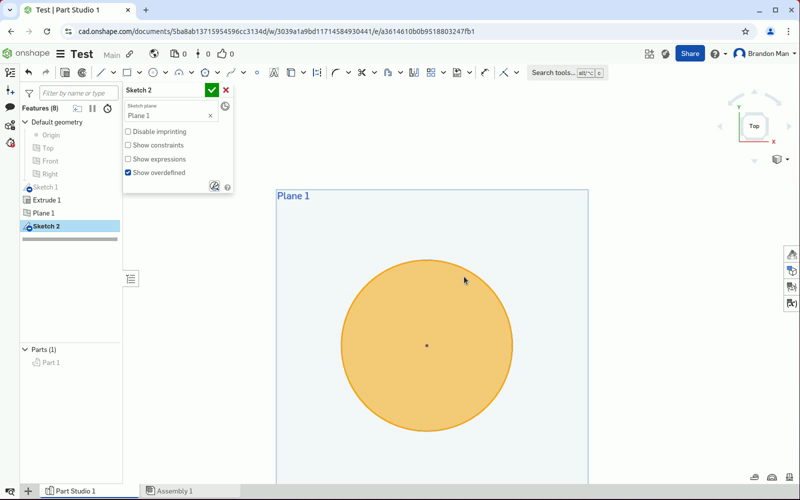
scroll(-6)
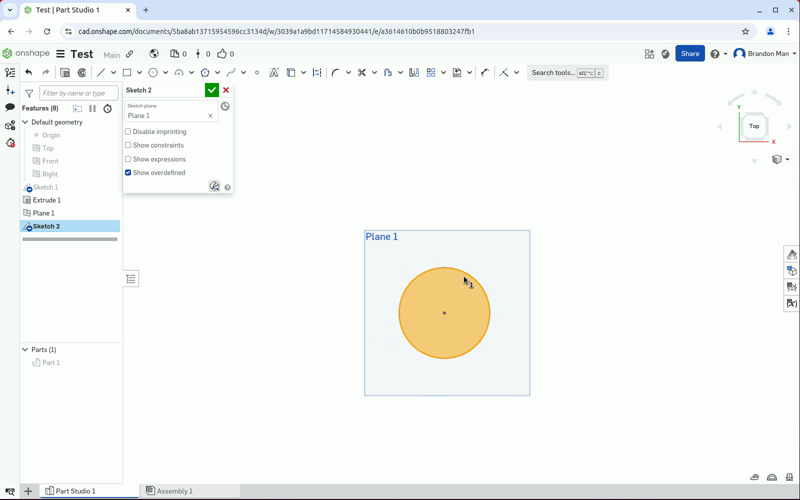
scroll(-6)
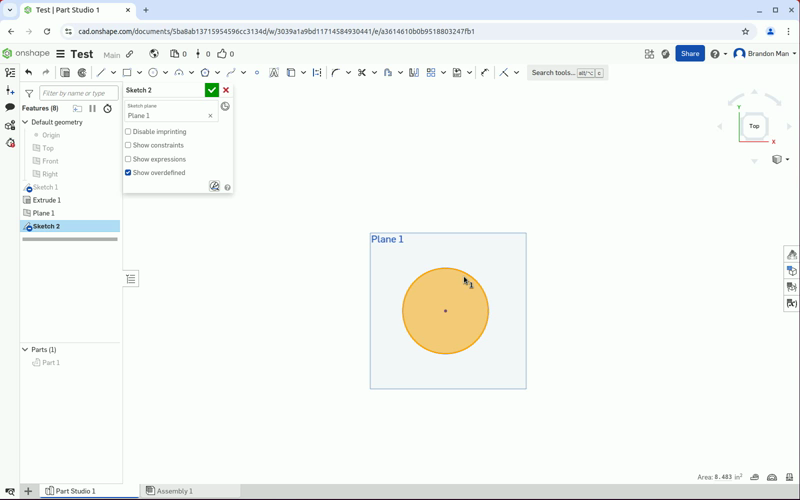
scroll(-6)
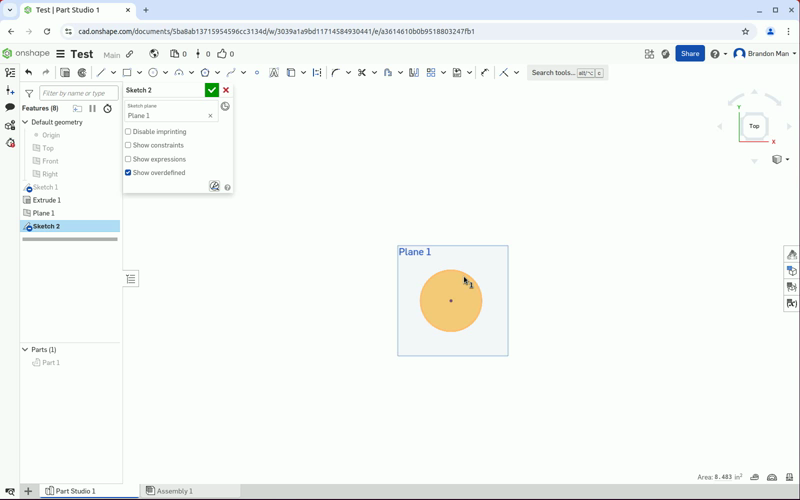
scroll(-6)
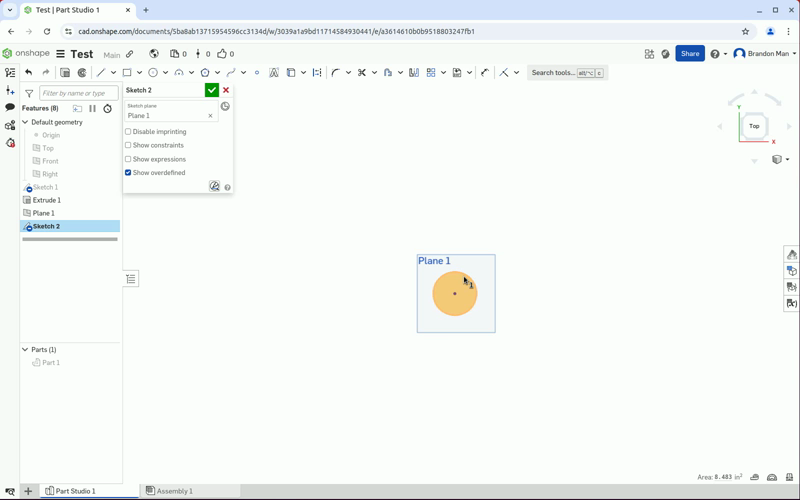
scroll(-6)
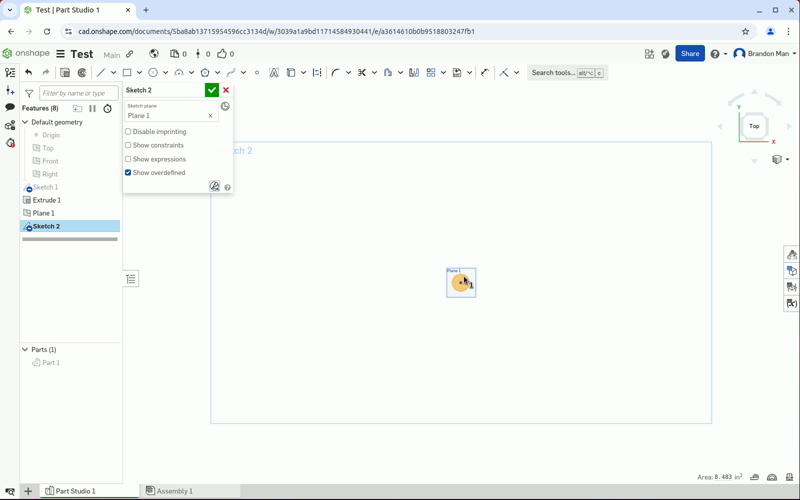
mouse_move(73, 352)
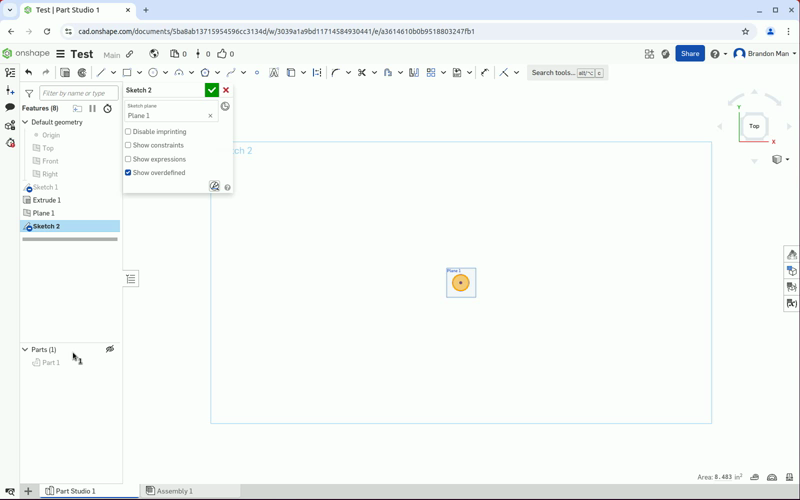
key(shift+y)
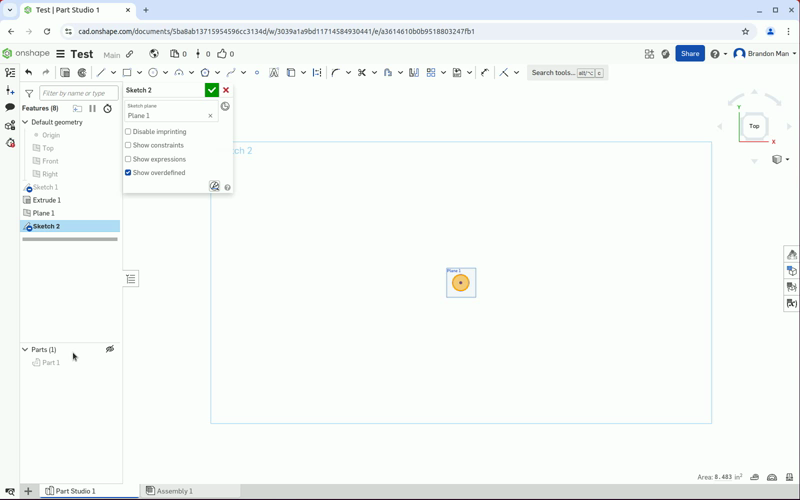
key(shift+e)
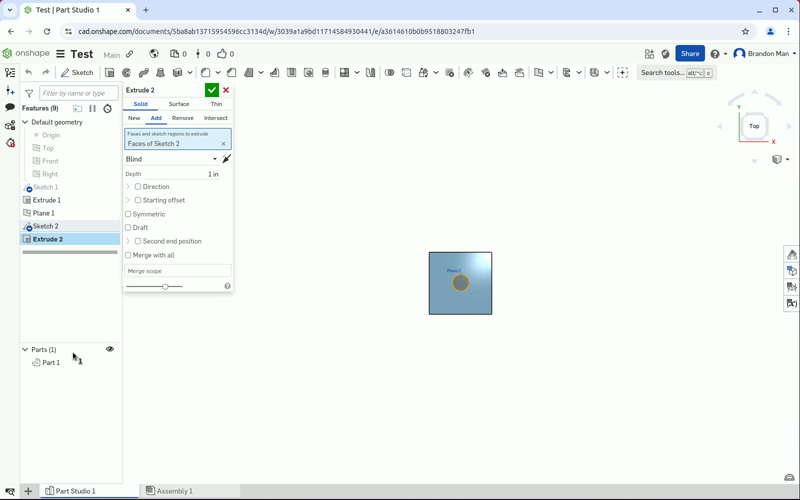
mouse_move(143, 106)
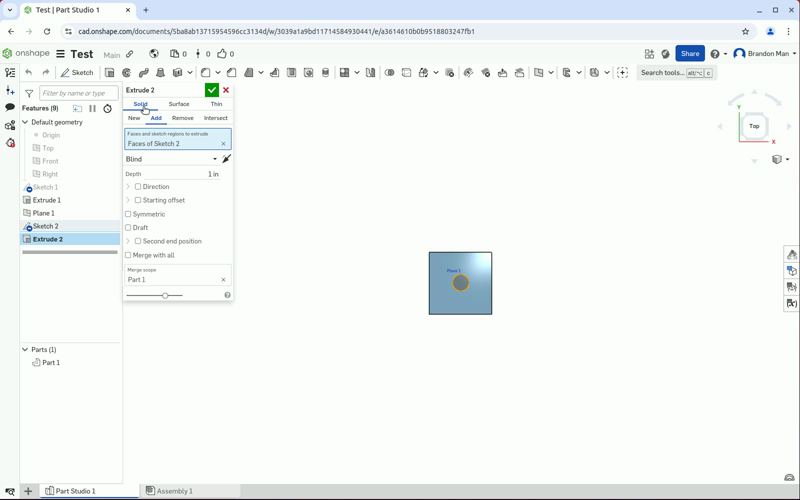
click(143, 106)
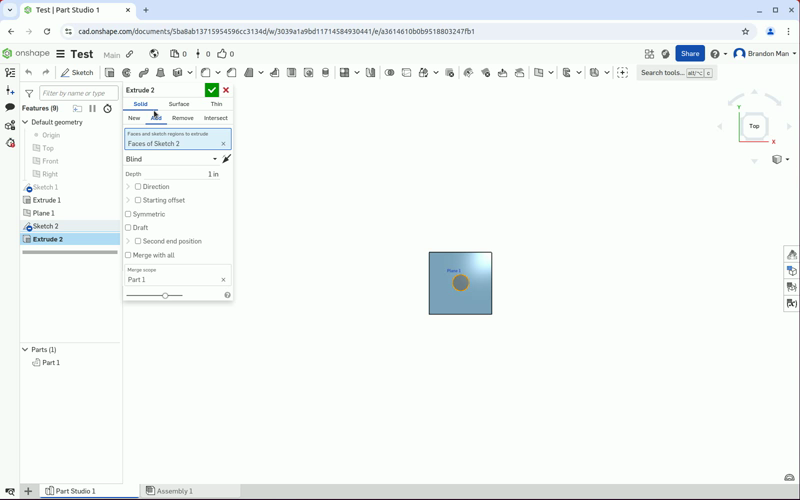
mouse_move(186, 120)
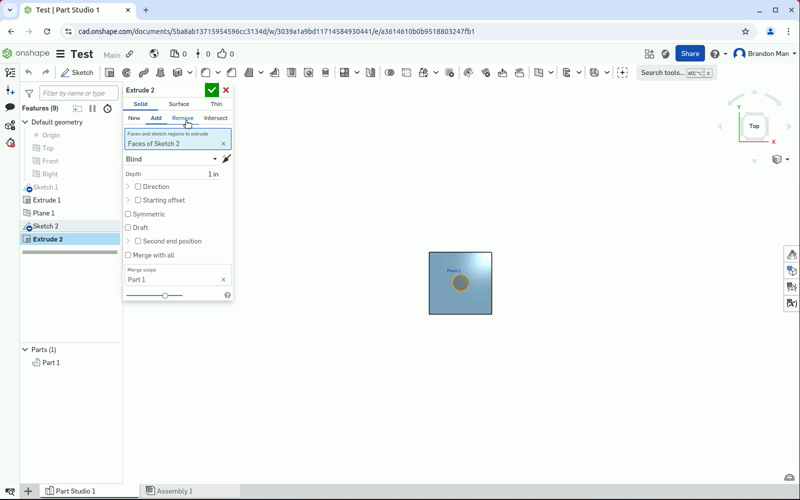
click(186, 120)
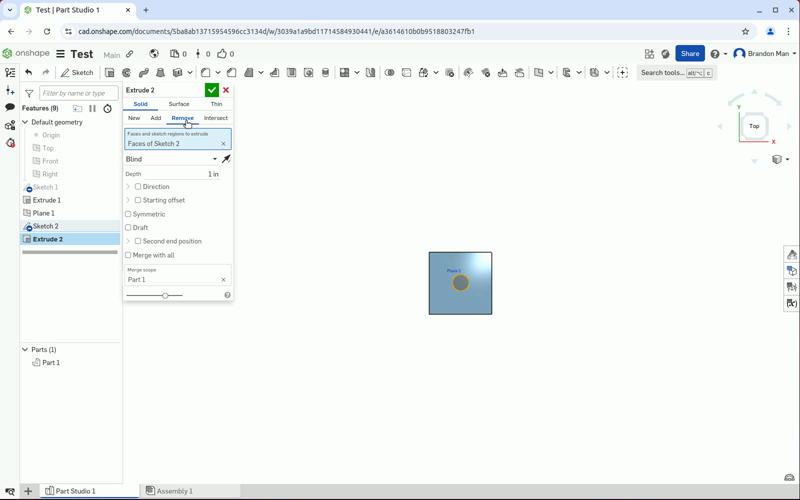
key(tab, 4)
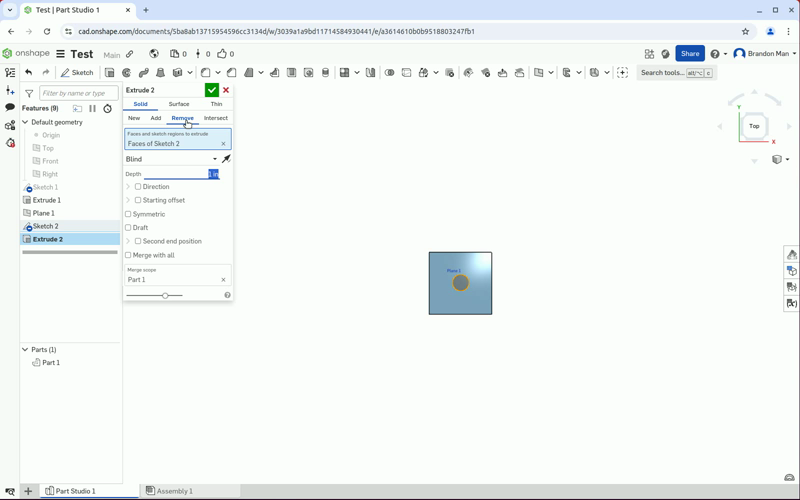
text(3.129)
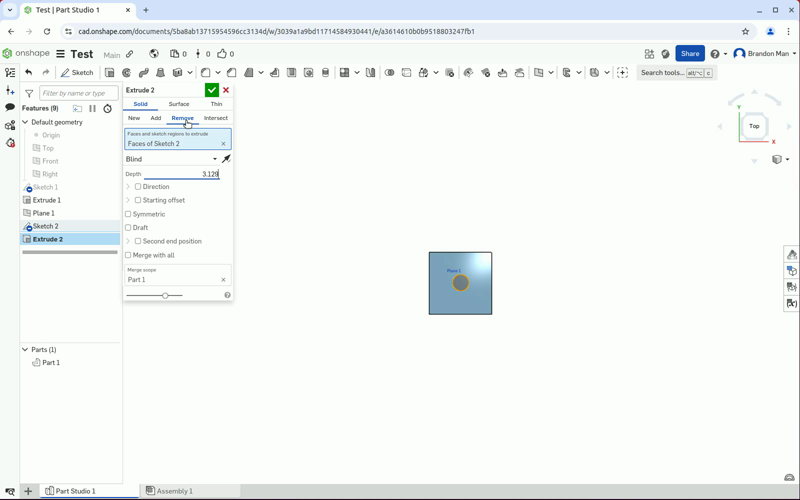
key(tab, 6)
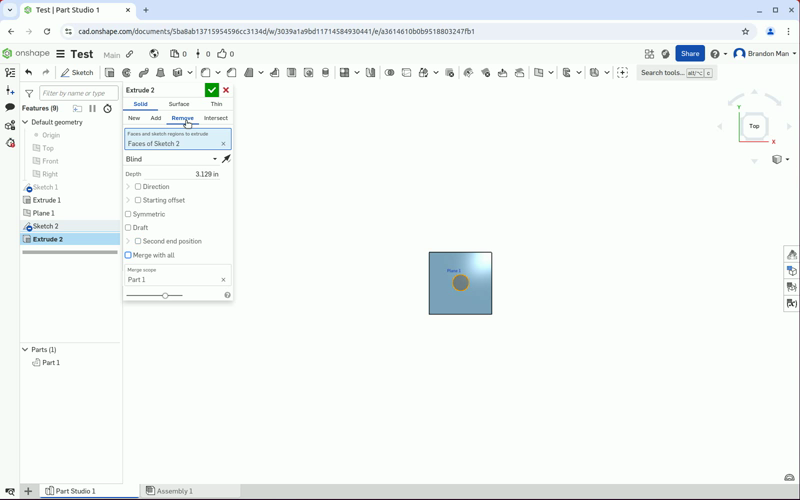
key(space)
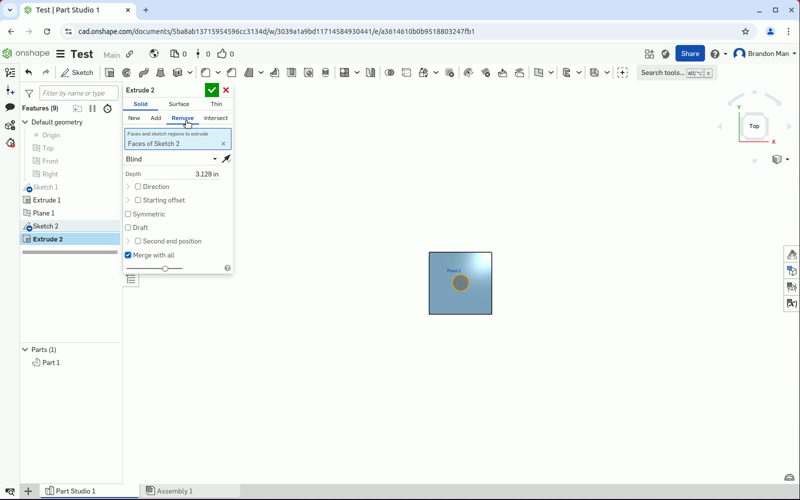
key(enter)
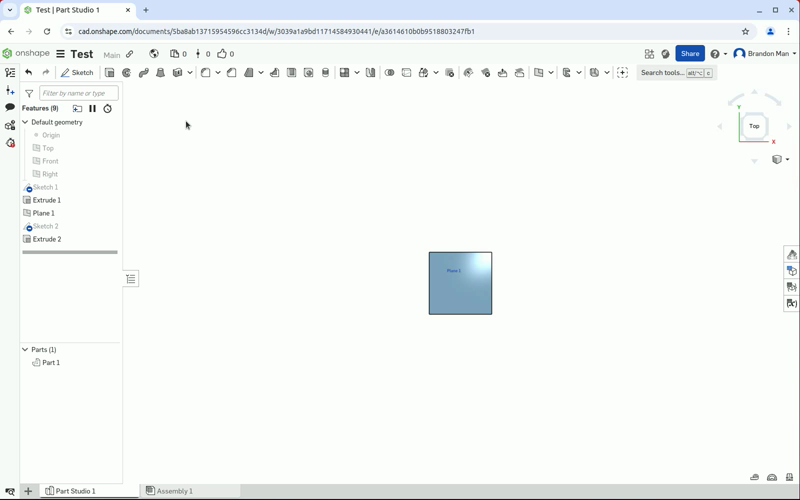
key(shift+h)
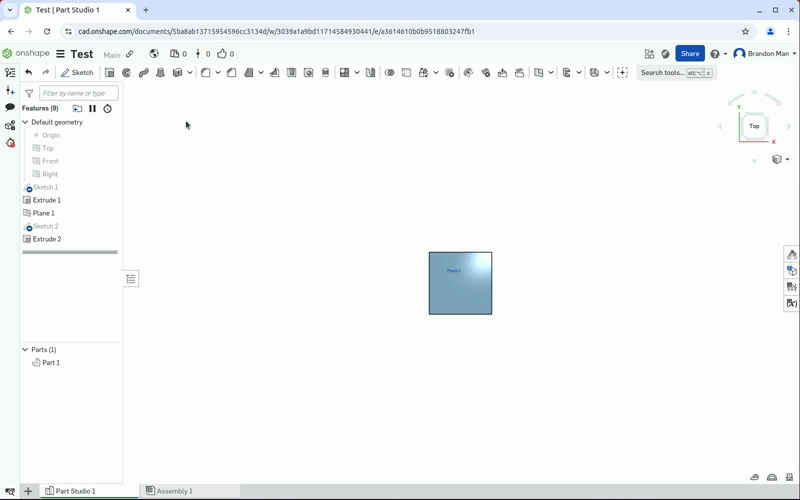
key(shift+h)
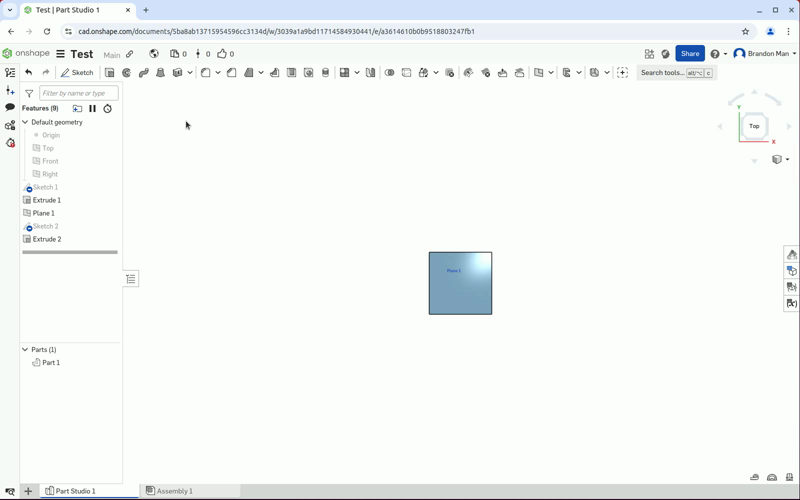
mouse_move(73, 189)
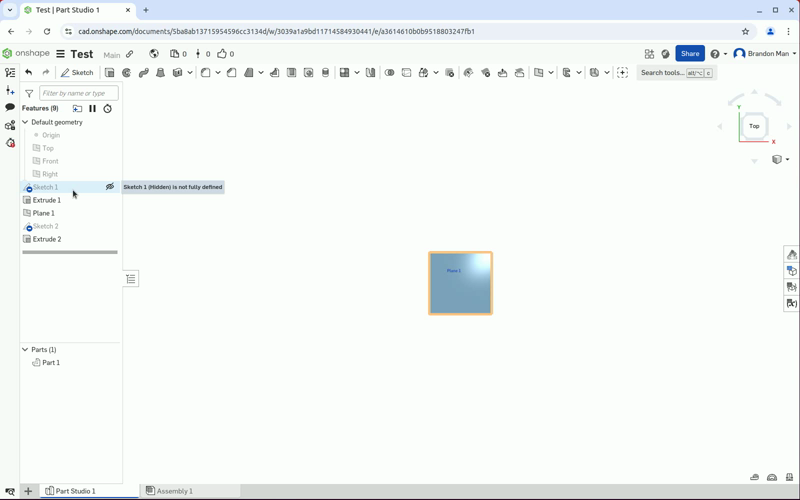
click(73, 189)
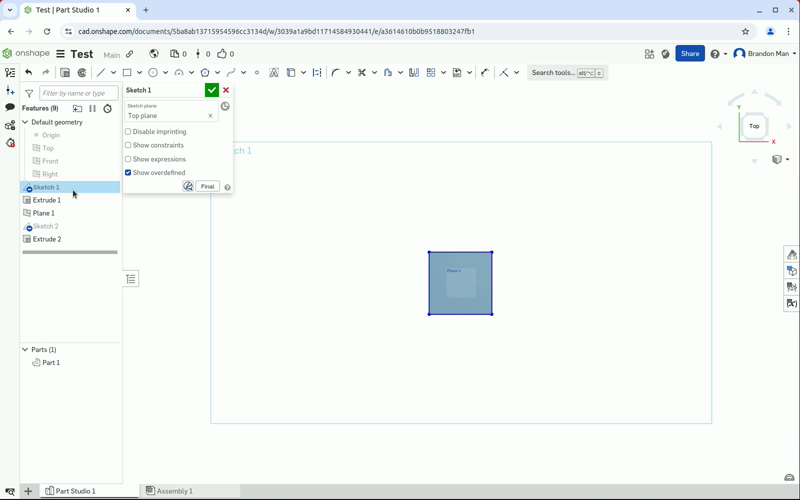
mouse_move(229, 92)
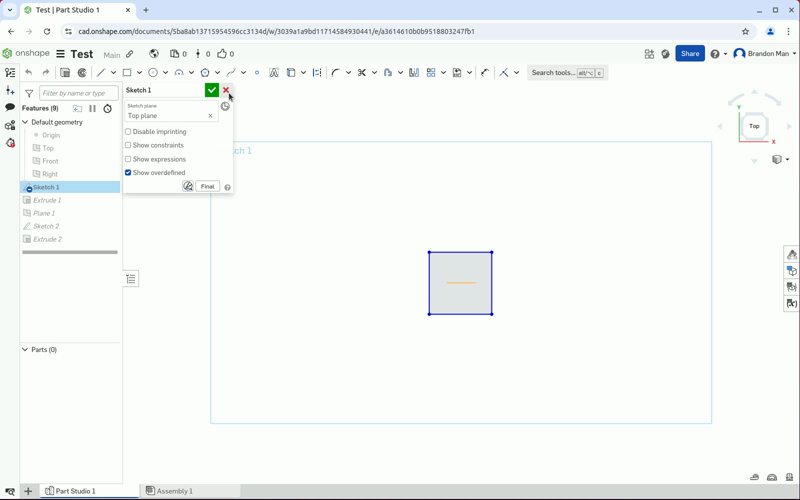
click(229, 92)
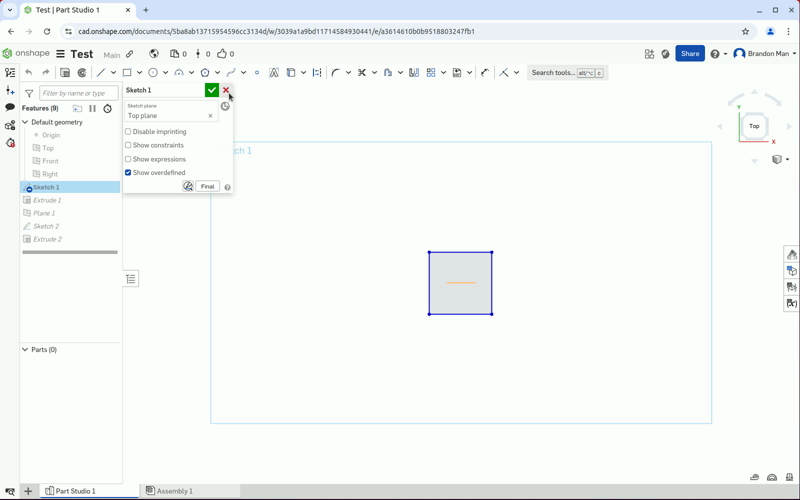
key(shift+s)
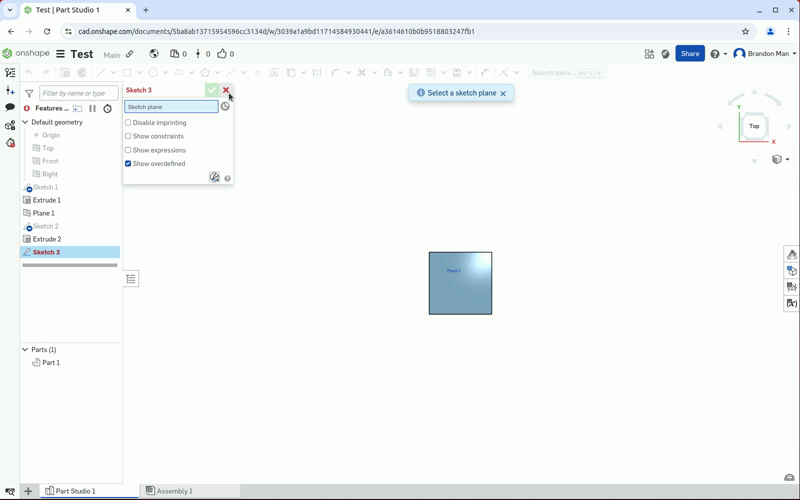
mouse_move(73, 215)
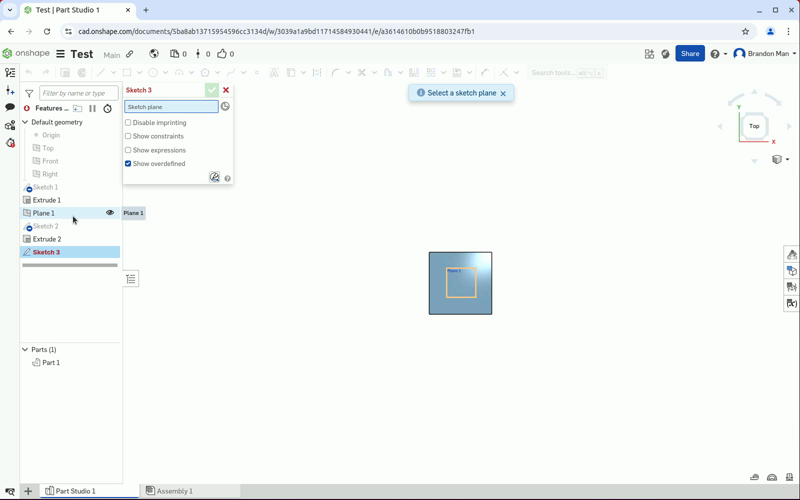
click(73, 215)
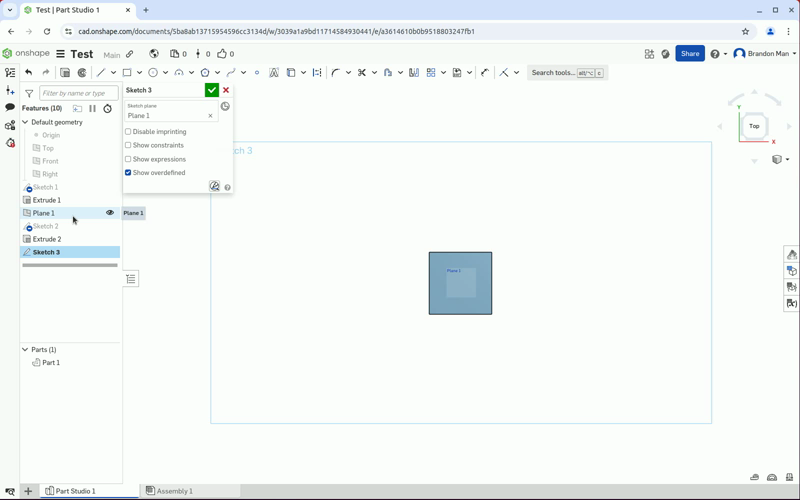
mouse_move(73, 352)
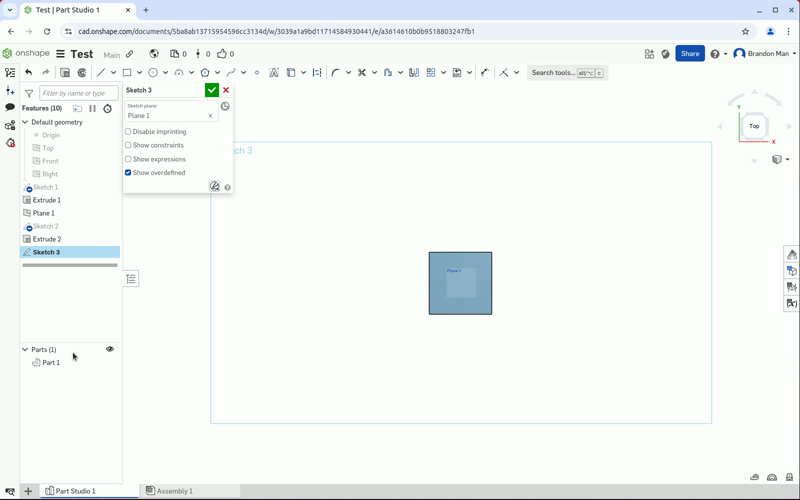
key(y)
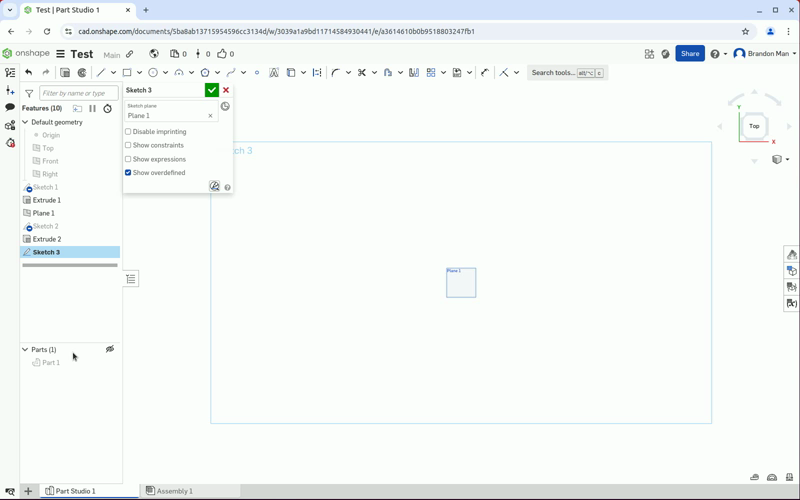
key(c)
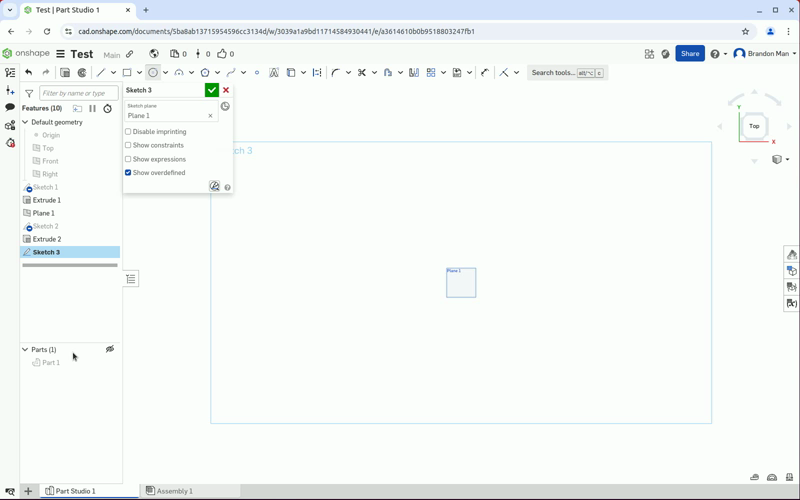
key_down(shift)
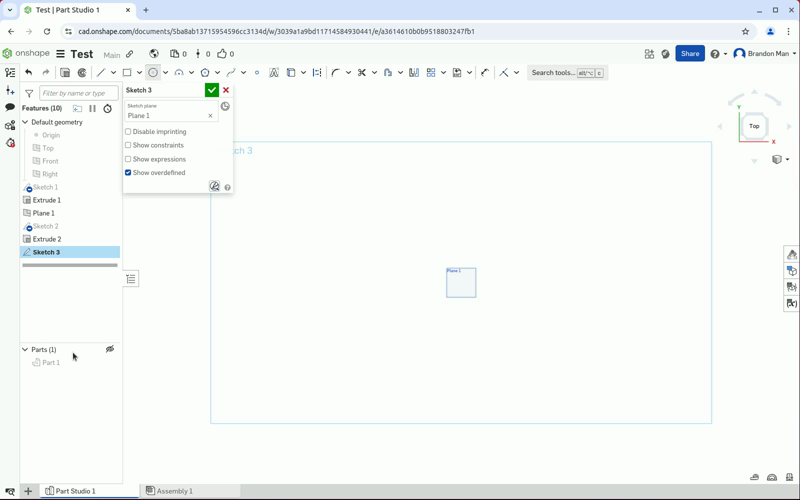
mouse_move(460, 282)
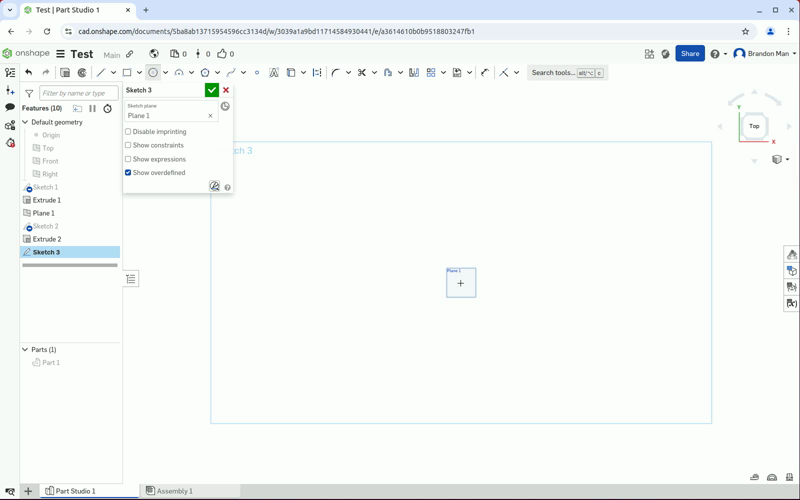
click(460, 282)
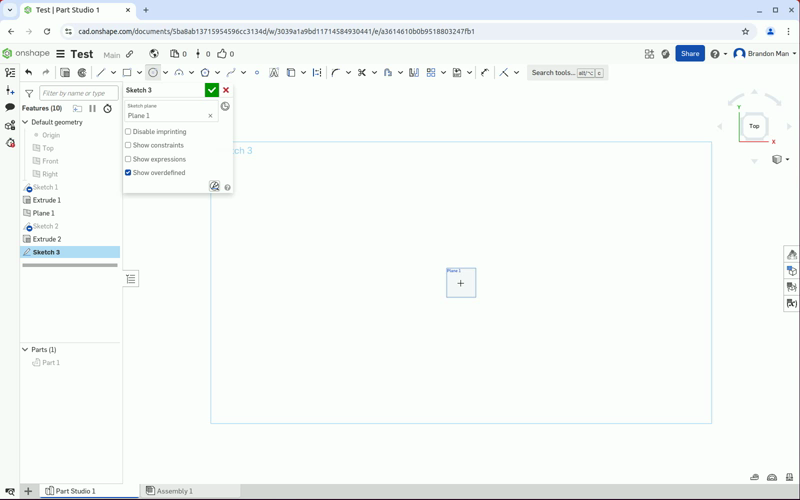
key_up(shift)
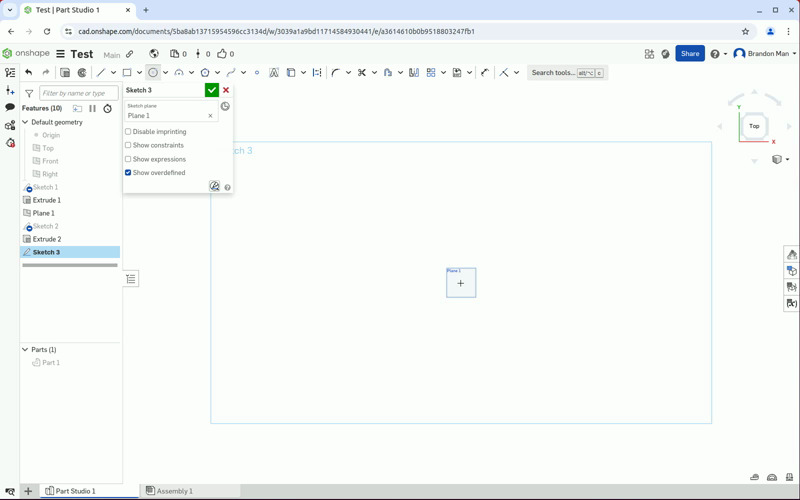
mouse_move(468, 282)
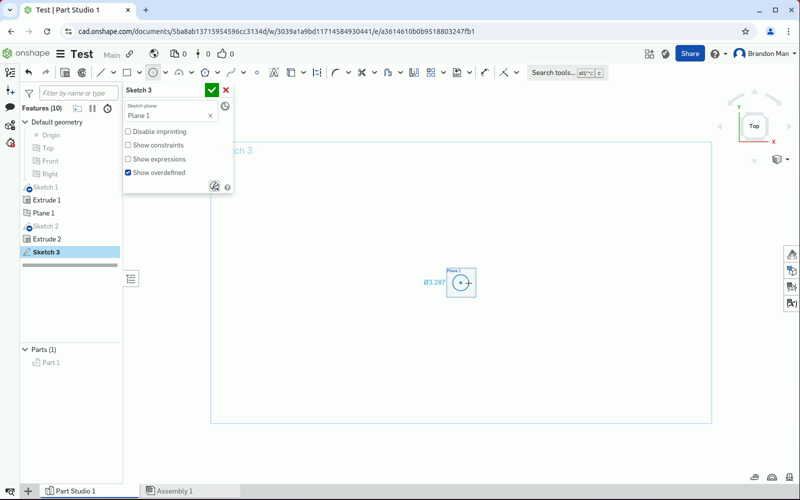
click(468, 282)
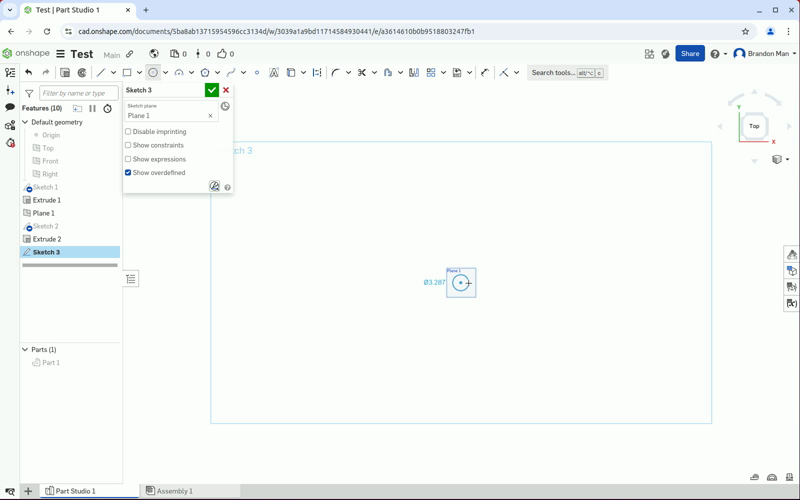
key(esc)
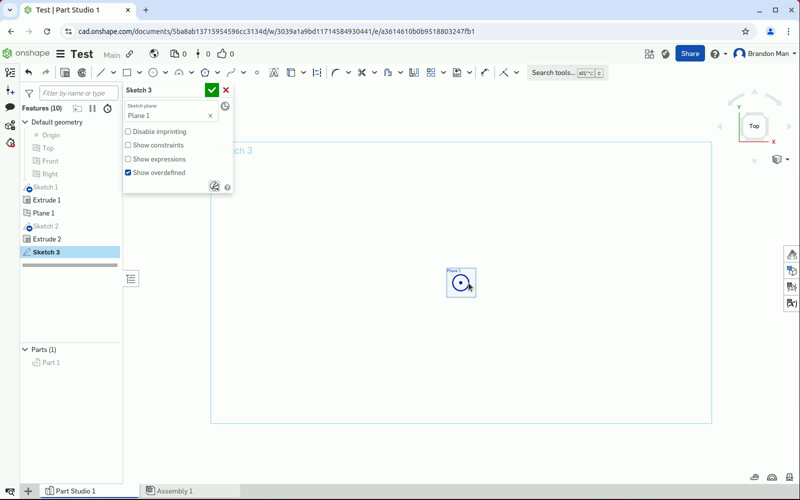
mouse_move(457, 283)
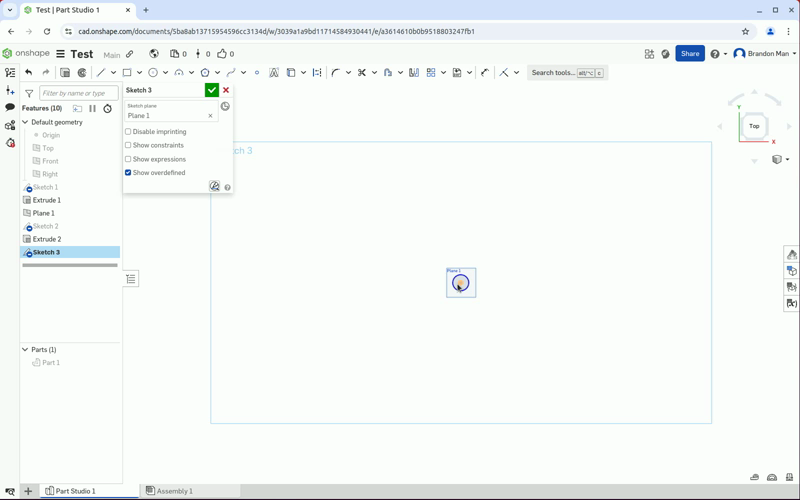
scroll(6)
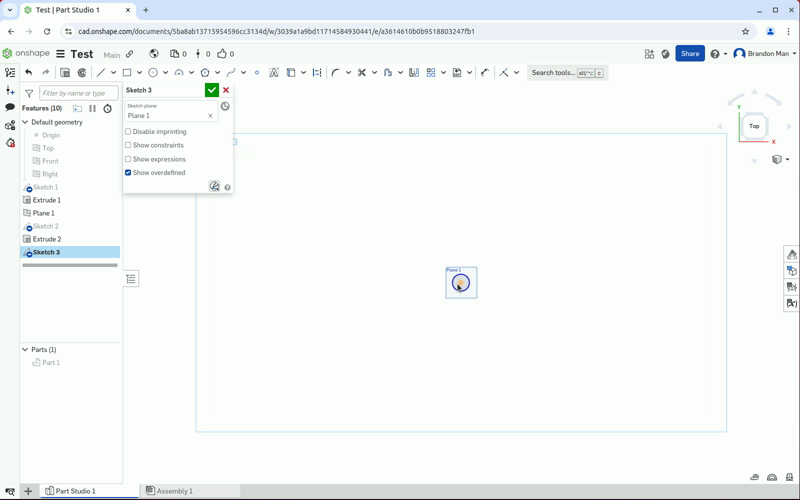
scroll(6)
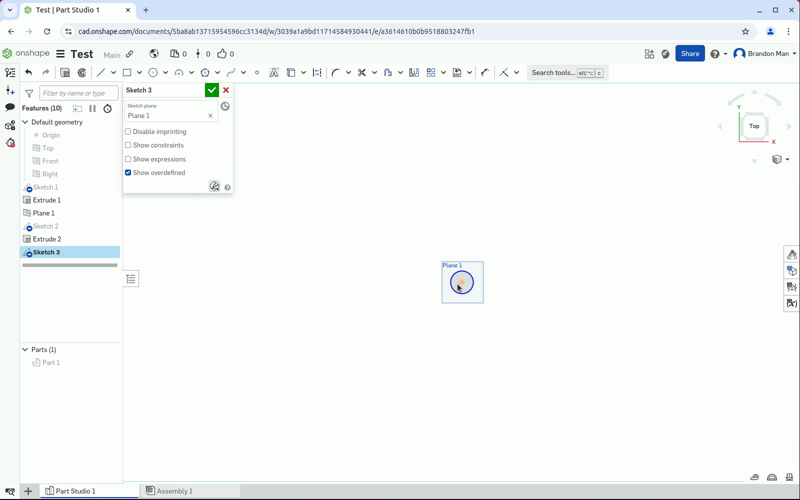
scroll(6)
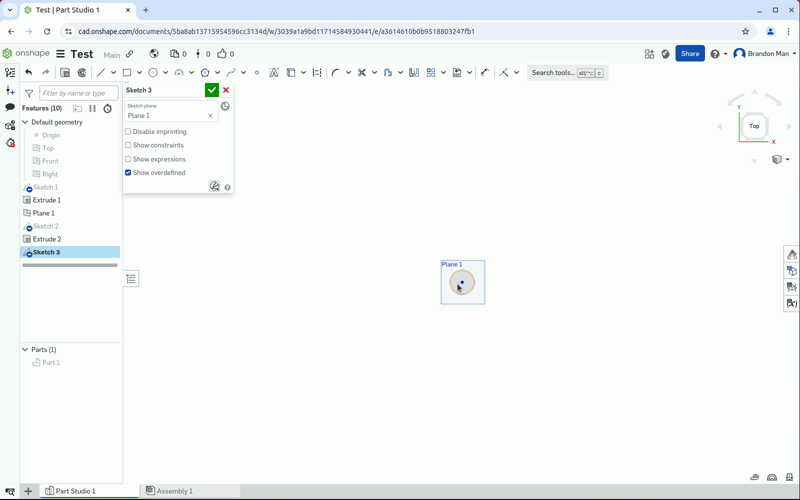
scroll(6)
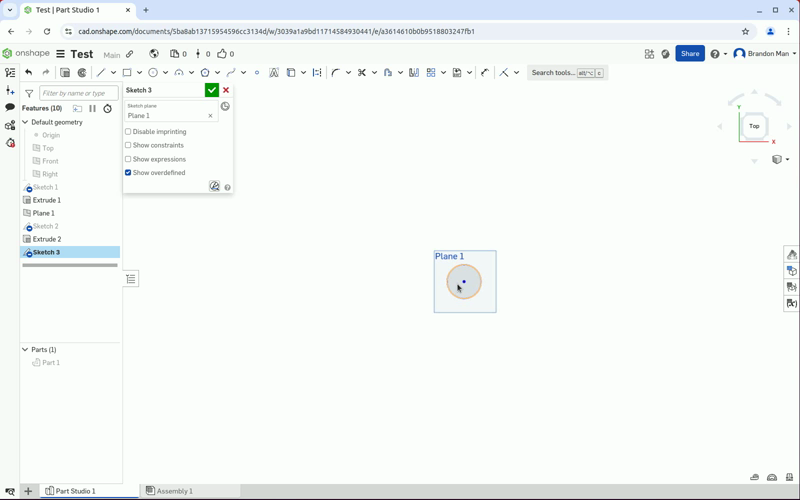
scroll(6)
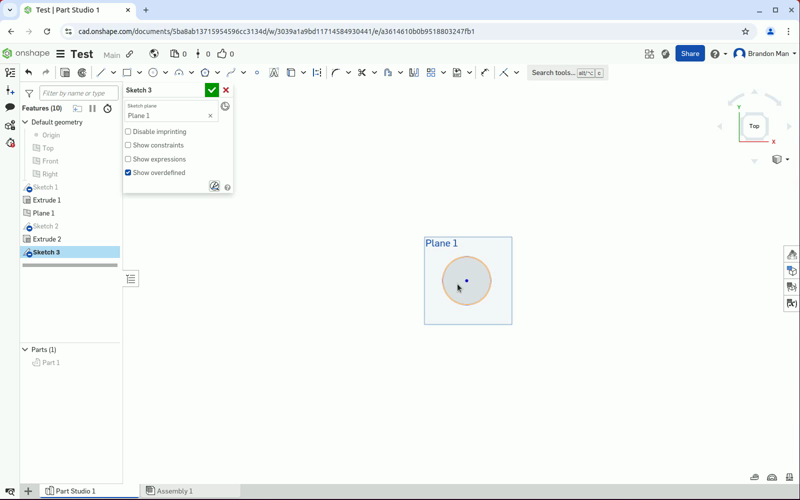
scroll(6)
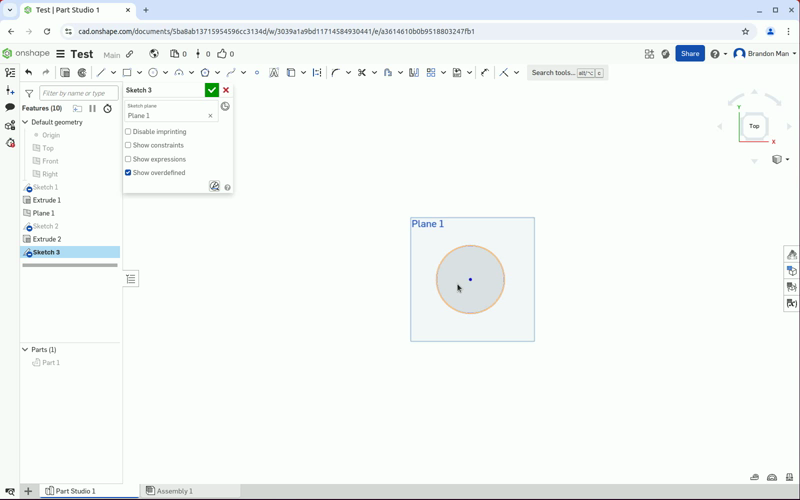
scroll(6)
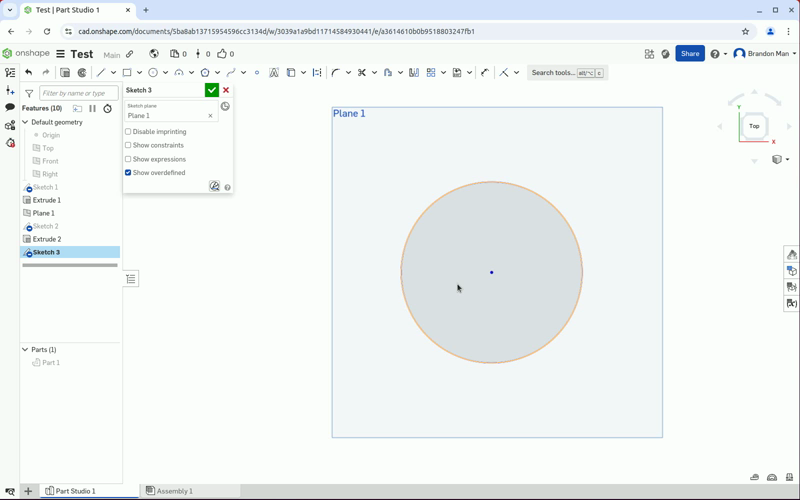
click(457, 283)
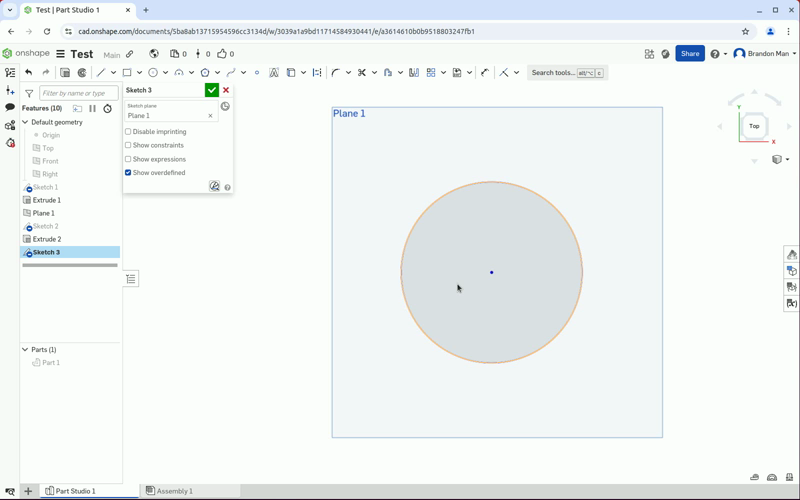
scroll(-6)
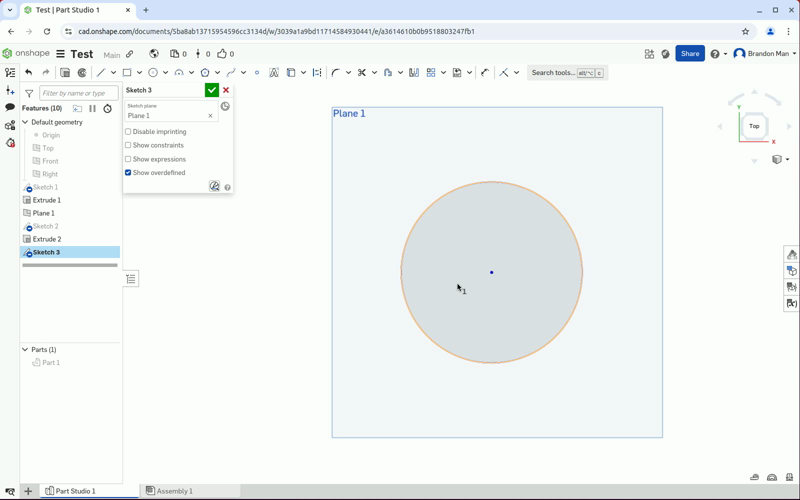
scroll(-6)
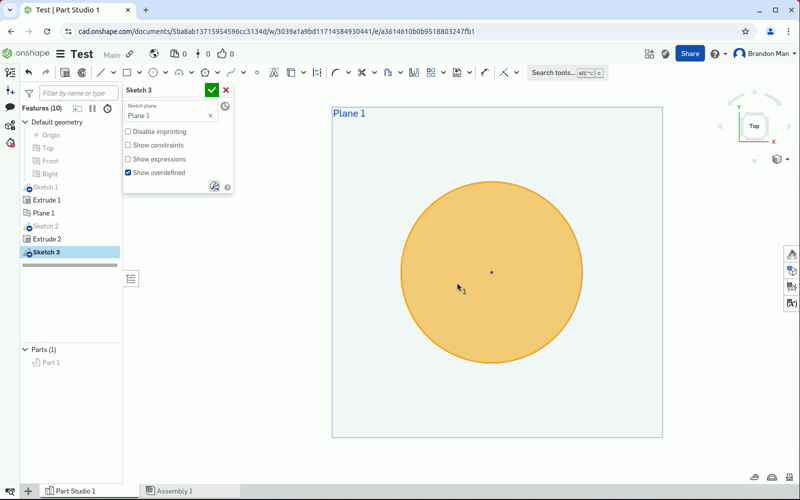
scroll(-6)
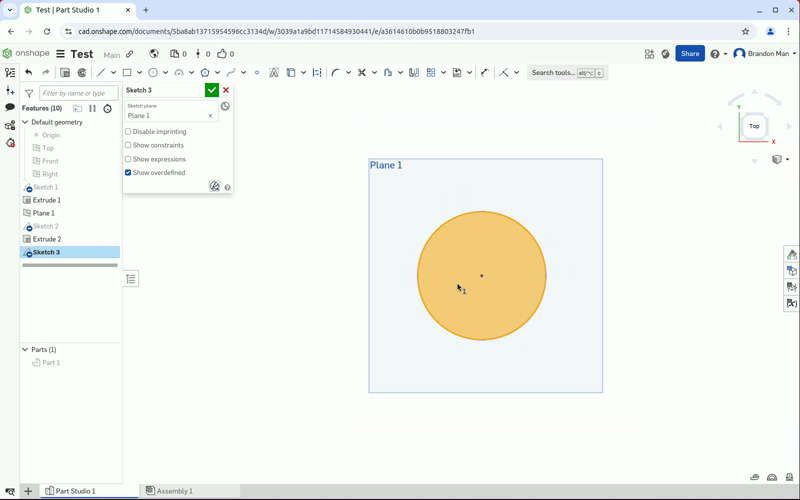
scroll(-6)
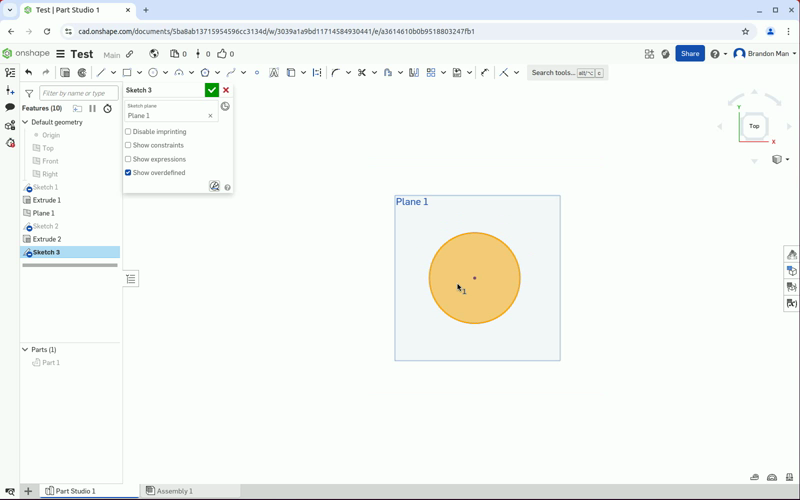
scroll(-6)
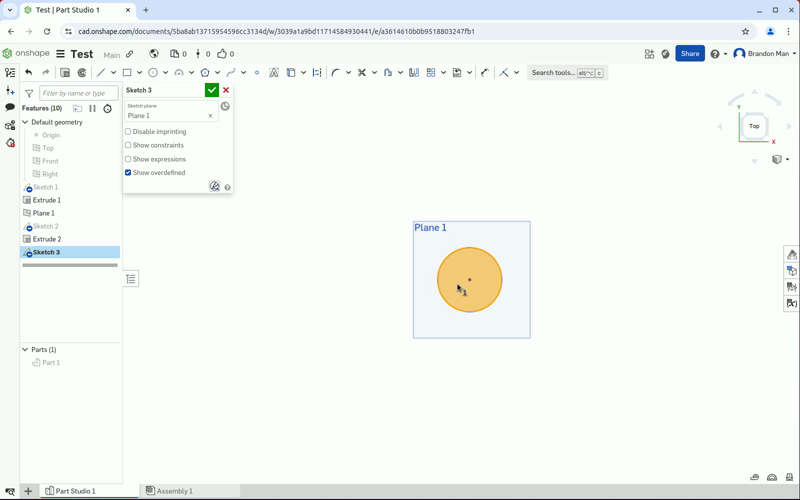
scroll(-6)
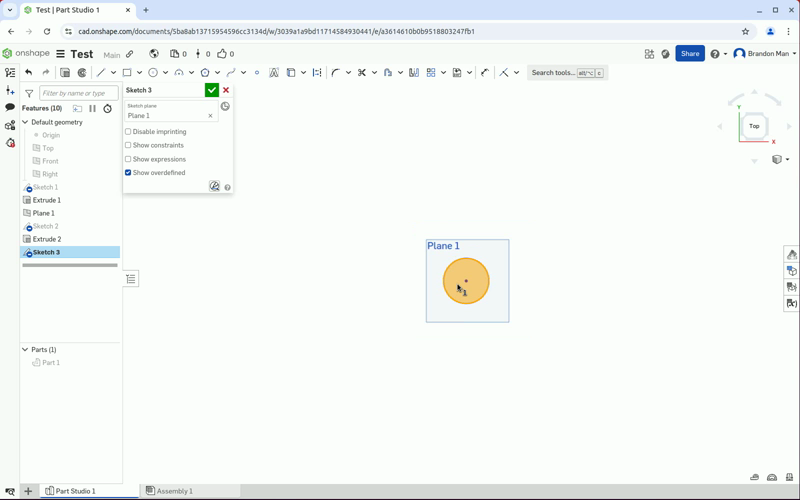
scroll(-6)
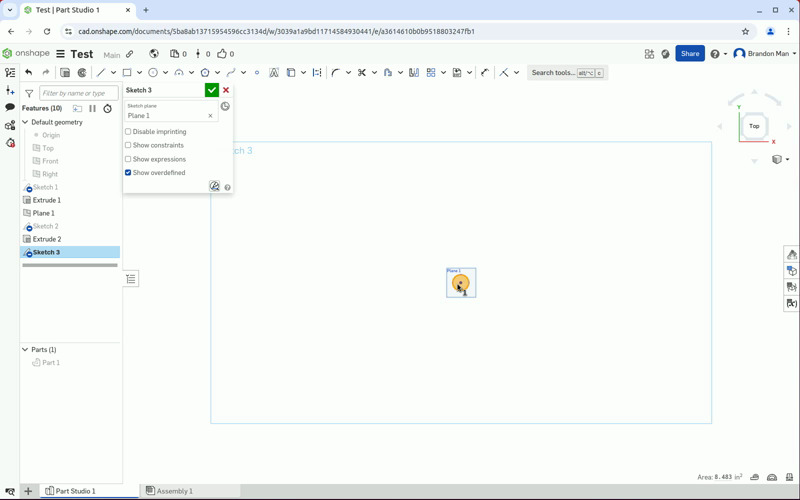
mouse_move(73, 352)
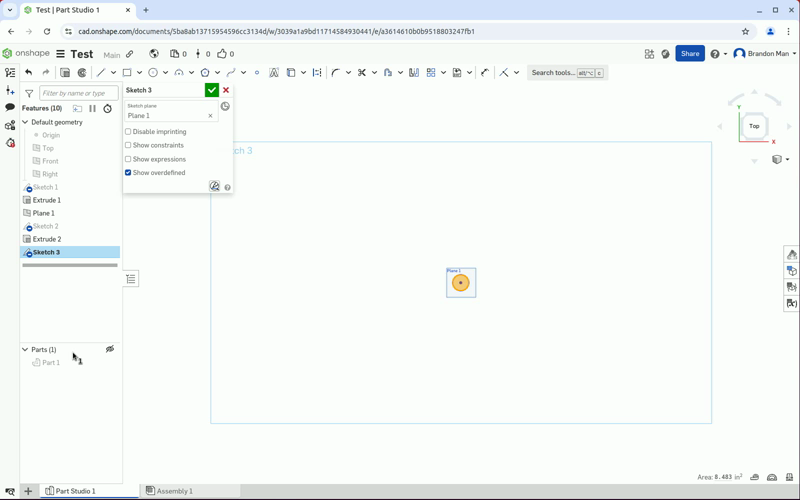
key(shift+y)
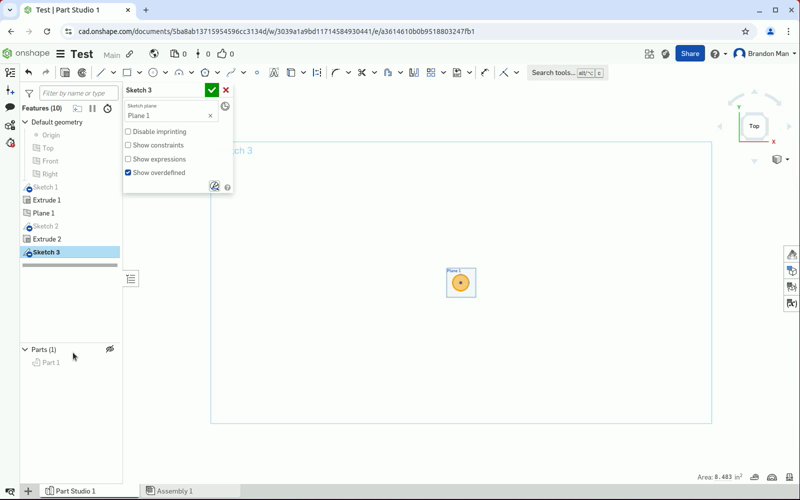
key(shift+e)
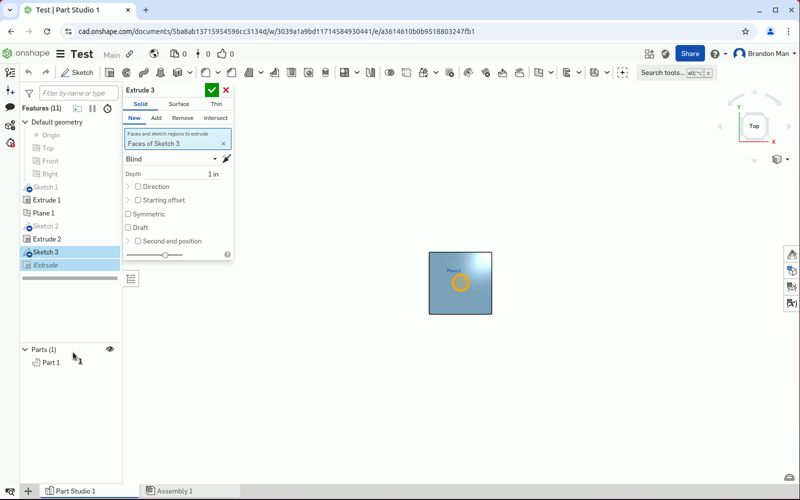
mouse_move(143, 106)
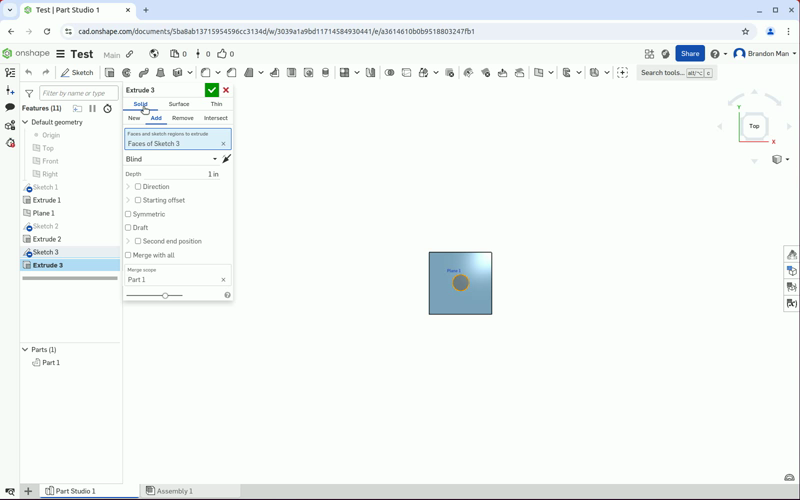
click(143, 106)
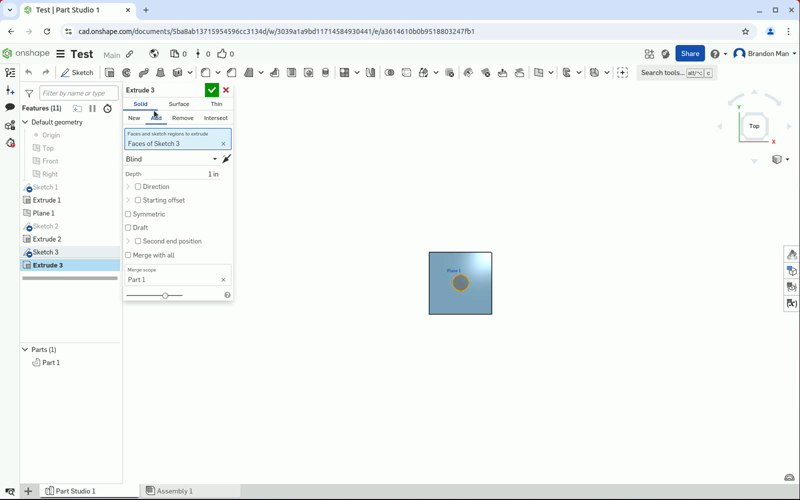
mouse_move(186, 120)
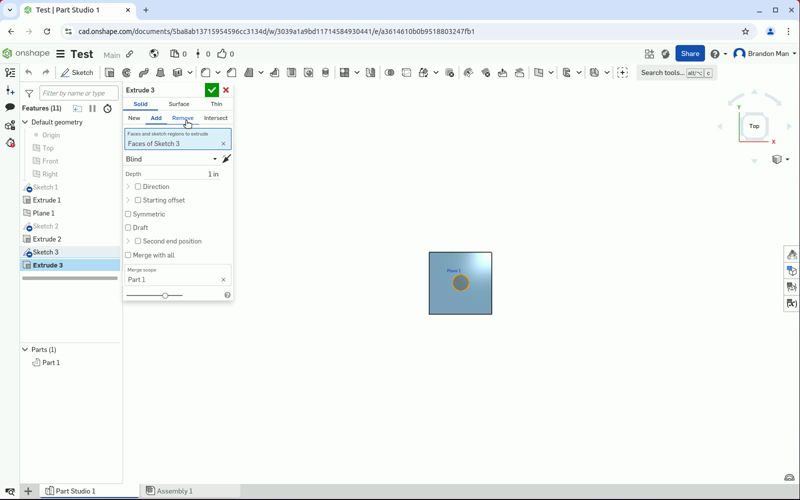
click(186, 120)
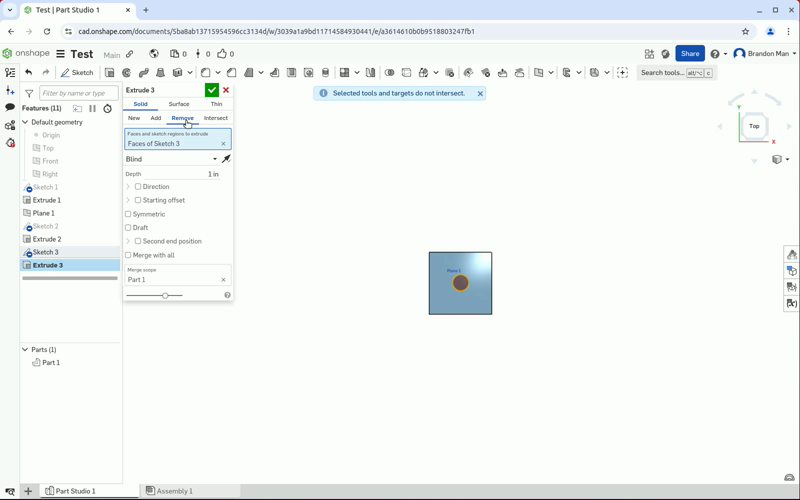
key(tab, 4)
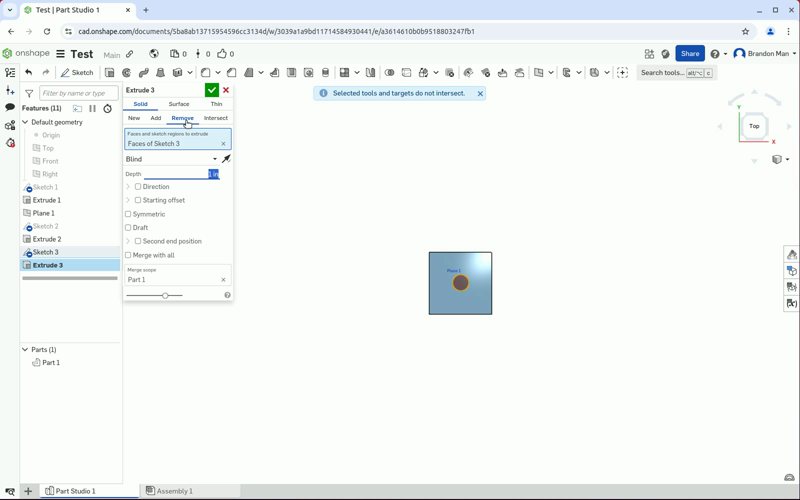
text(1.685)
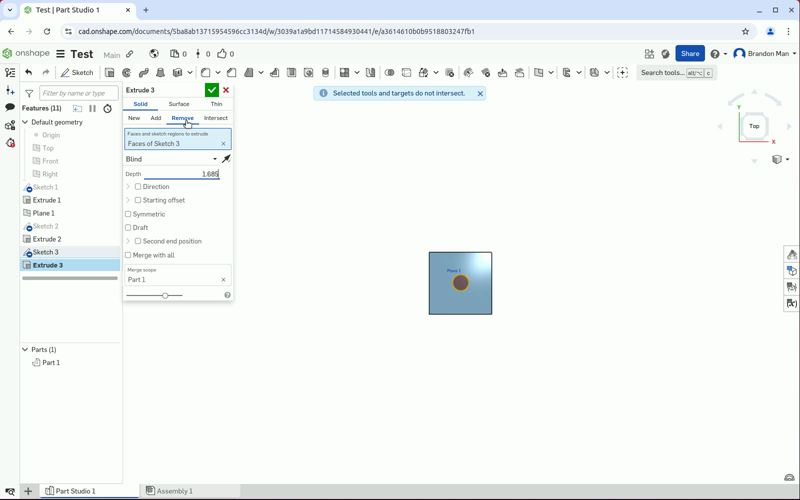
key(tab, 6)
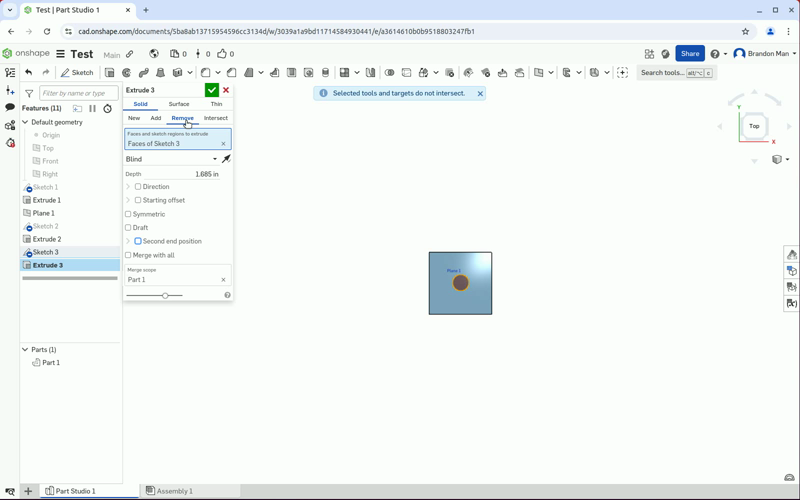
key(space)
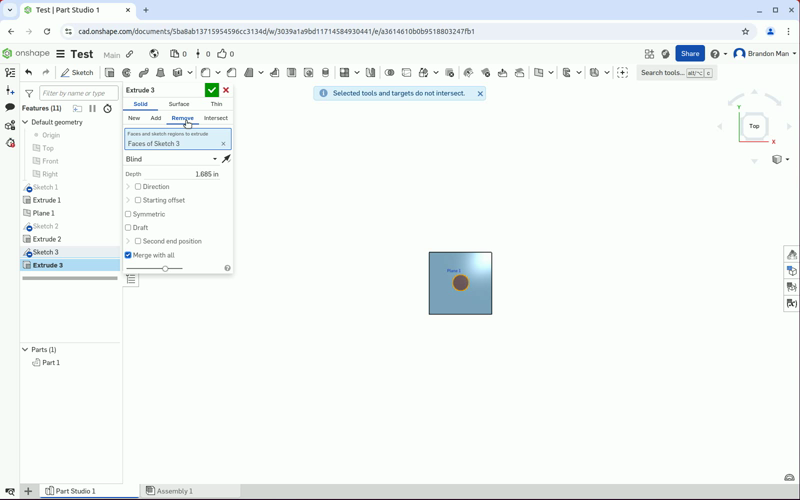
key(enter)
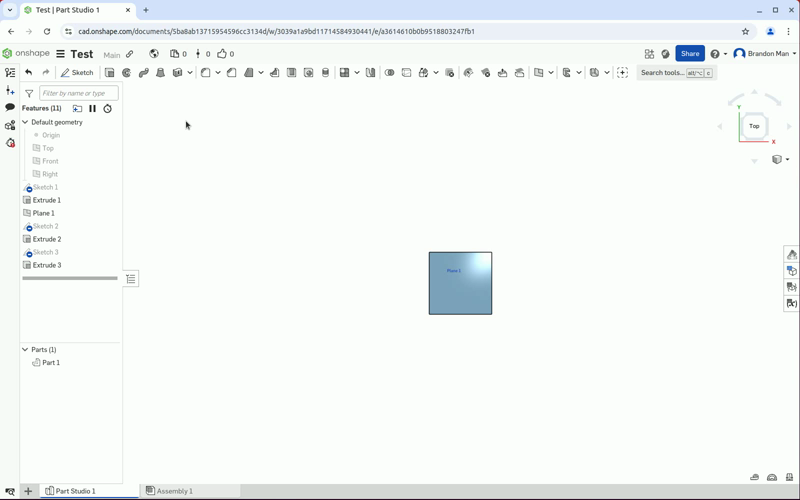
key(shift+h)
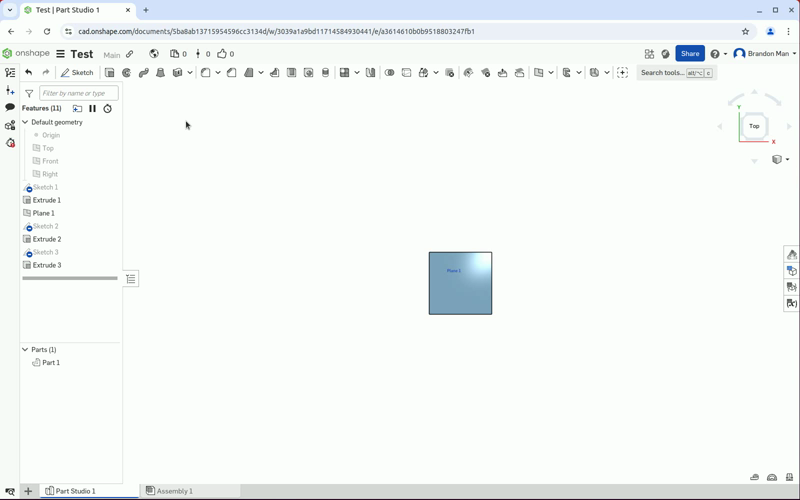
key(shift+h)
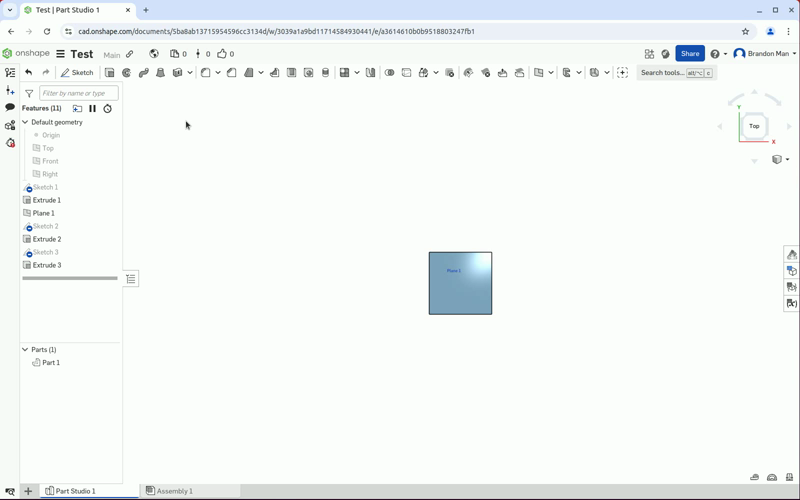
mouse_move(73, 189)
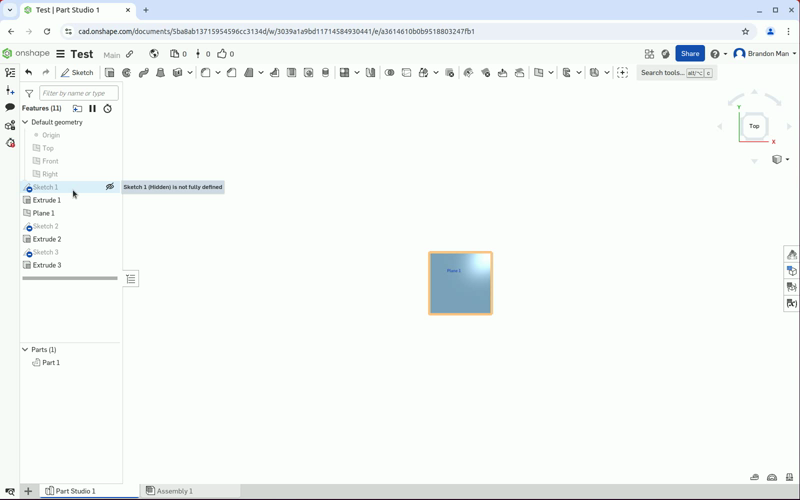
click(73, 189)
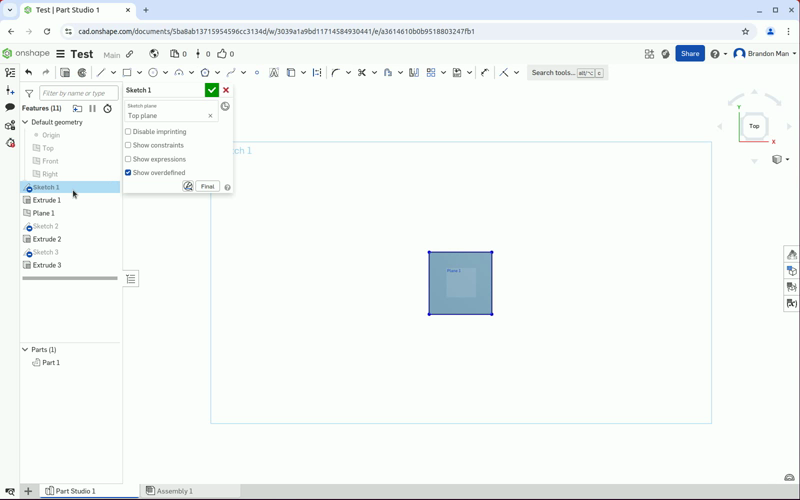
mouse_move(229, 92)
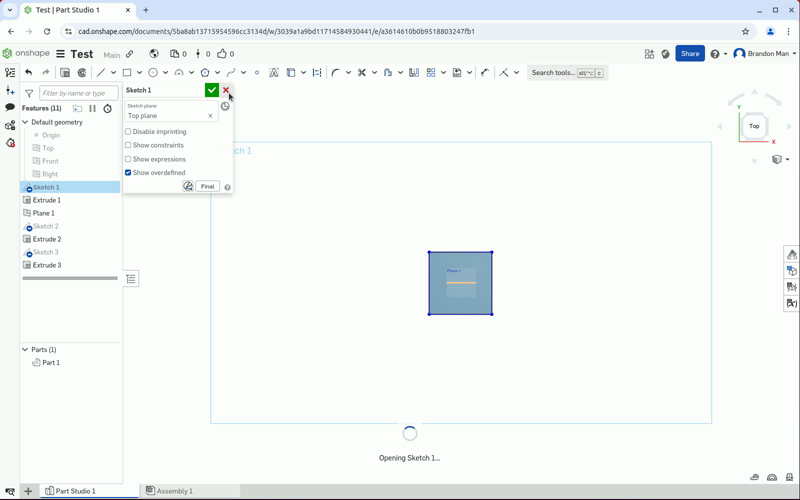
click(229, 92)
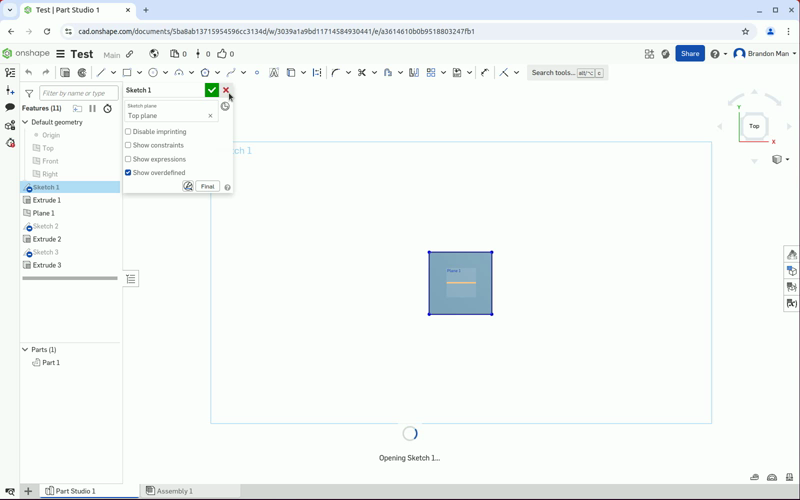
key(shift+s)
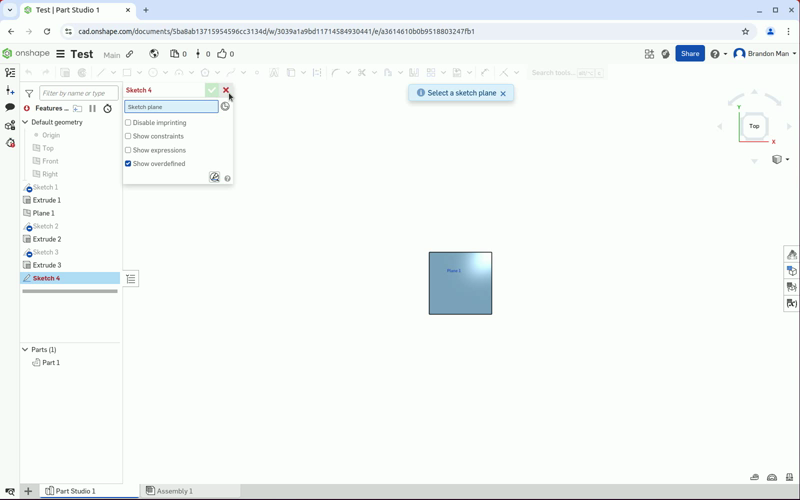
mouse_move(73, 215)
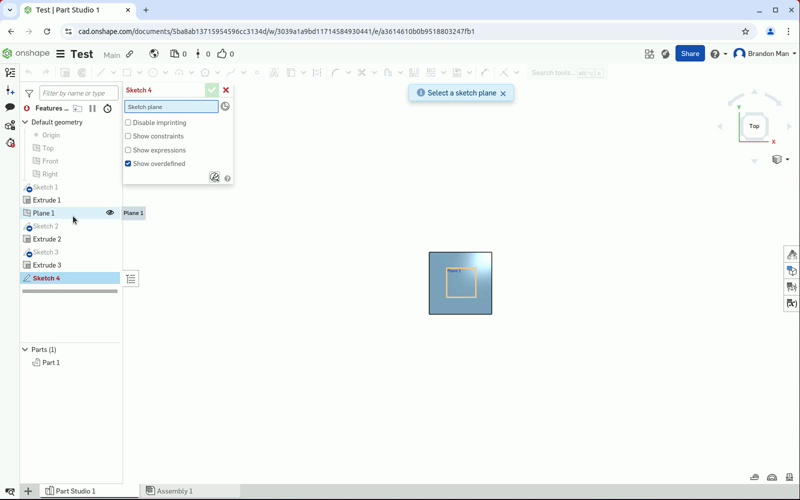
click(73, 215)
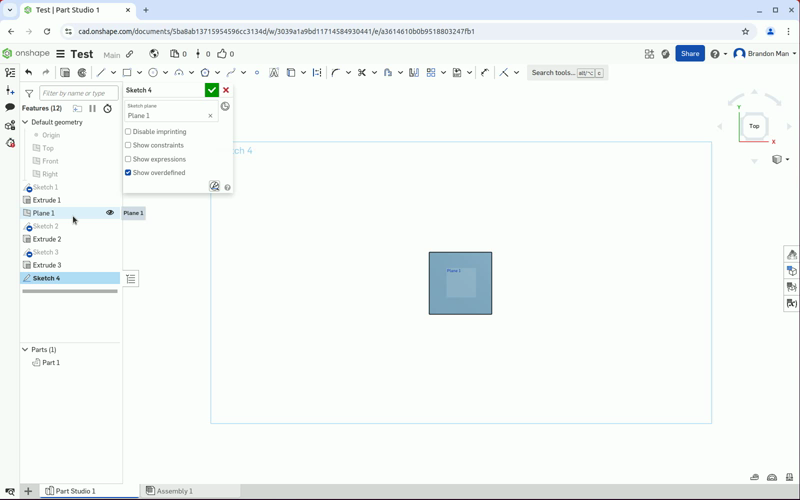
mouse_move(73, 352)
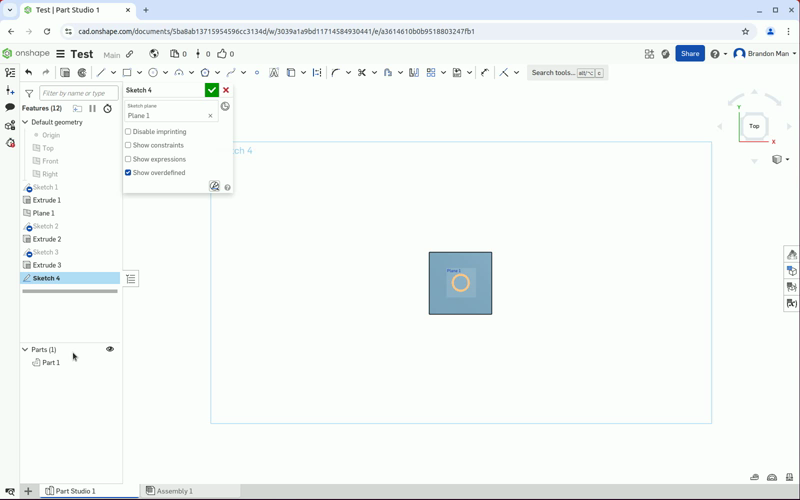
key(y)
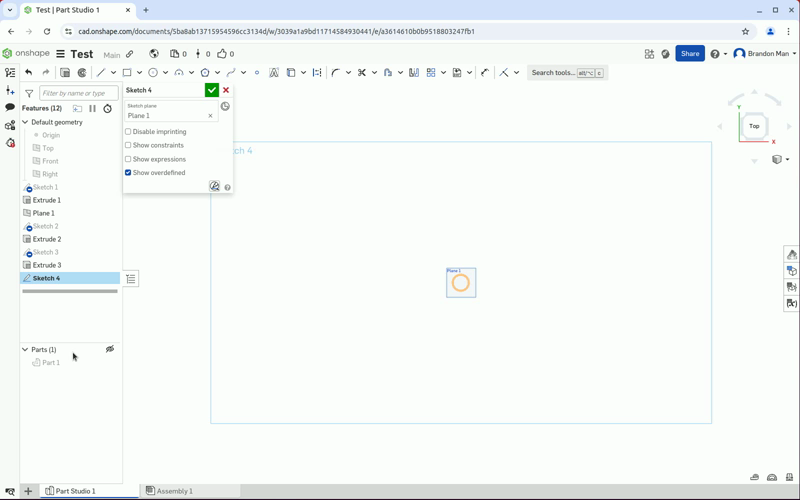
key(c)
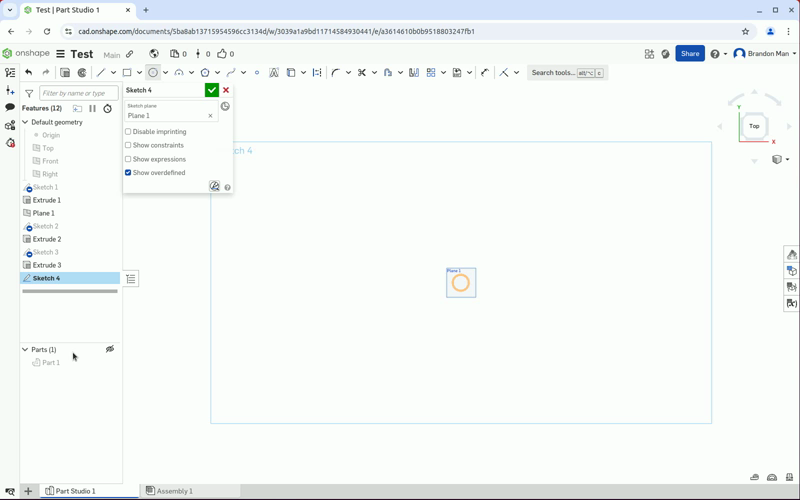
key_down(shift)
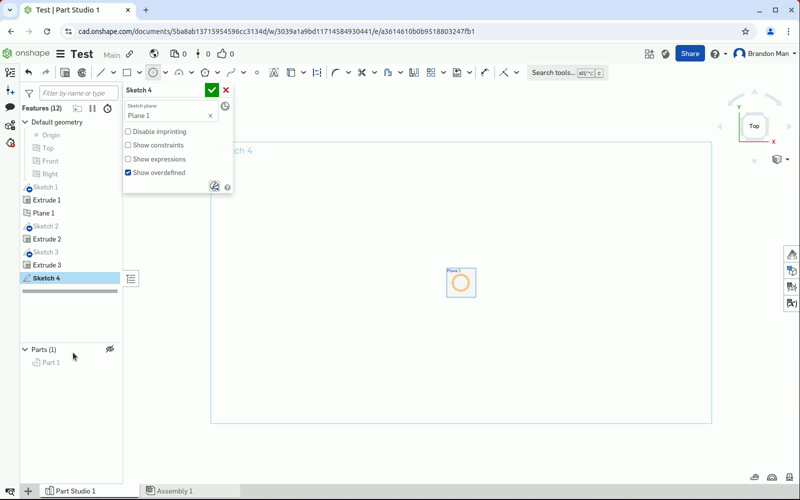
mouse_move(461, 282)
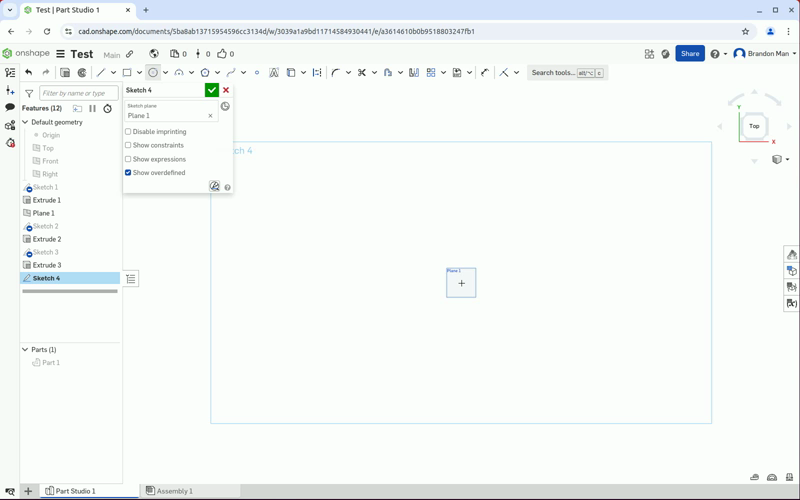
click(461, 282)
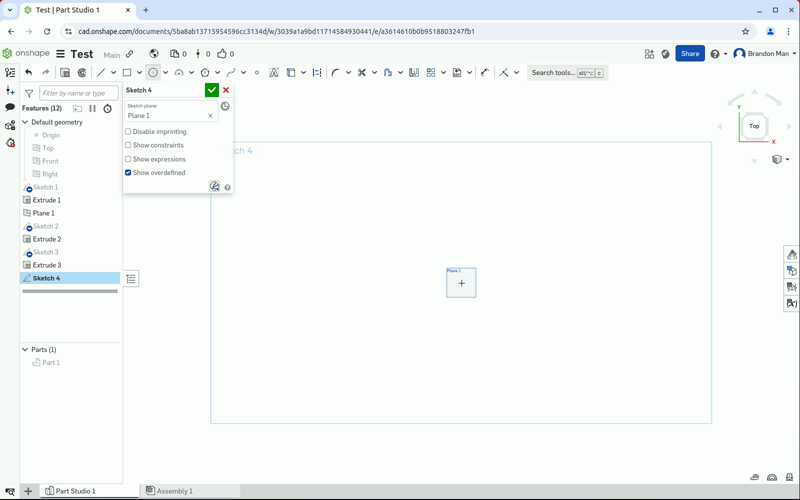
key_up(shift)
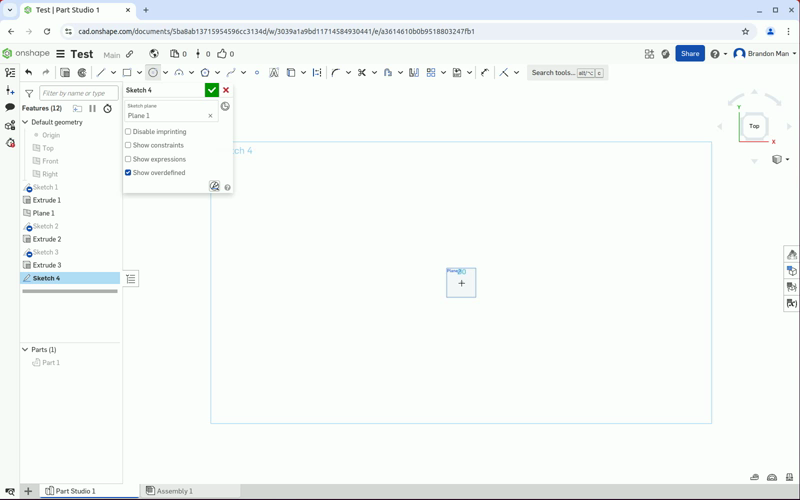
mouse_move(477, 282)
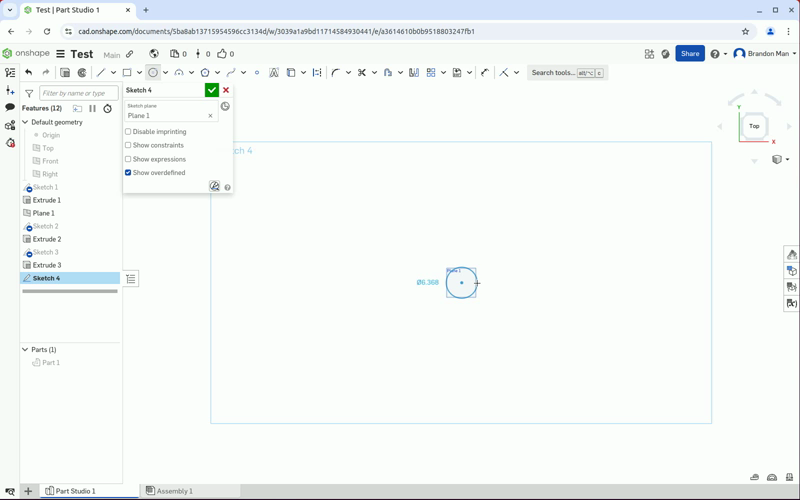
click(477, 282)
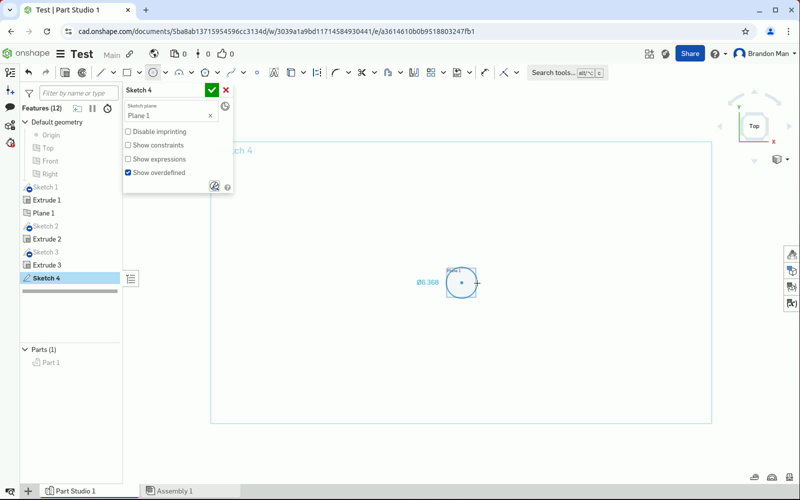
key(esc)
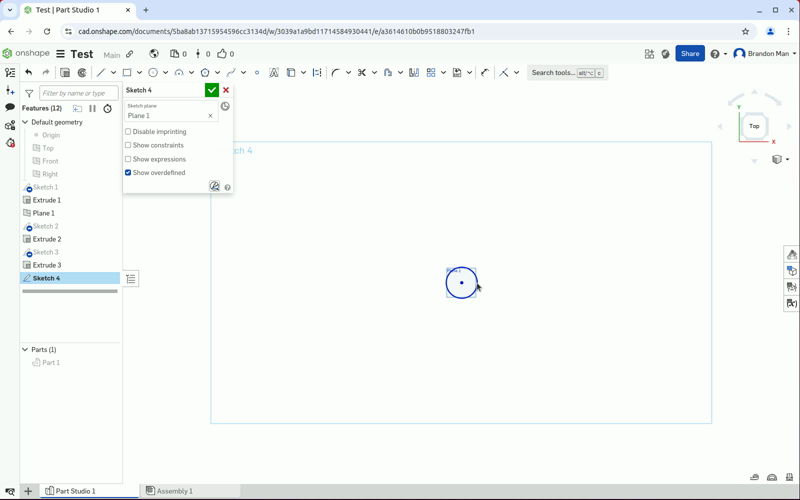
key(c)
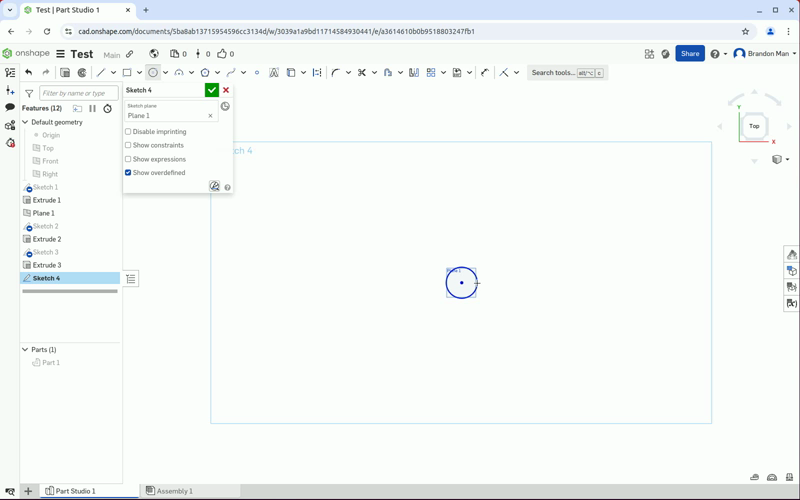
key_down(shift)
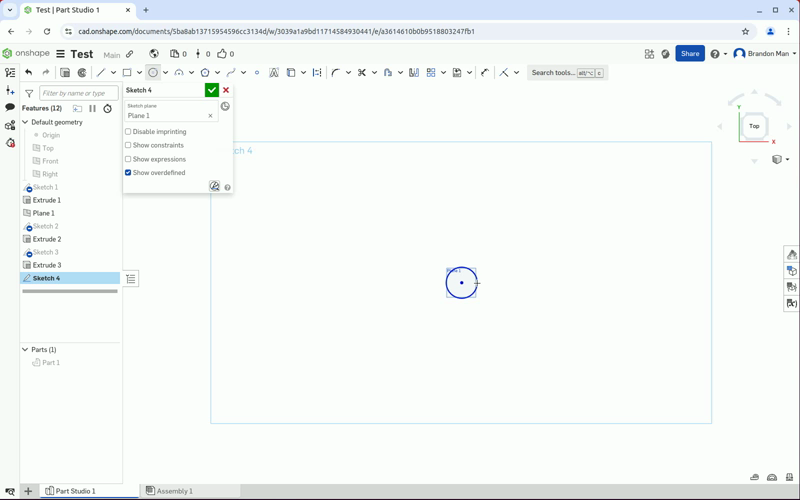
mouse_move(461, 282)
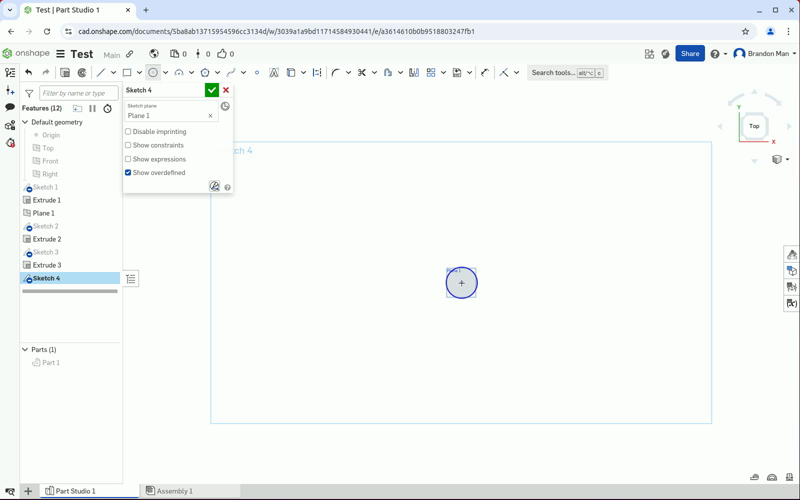
click(461, 282)
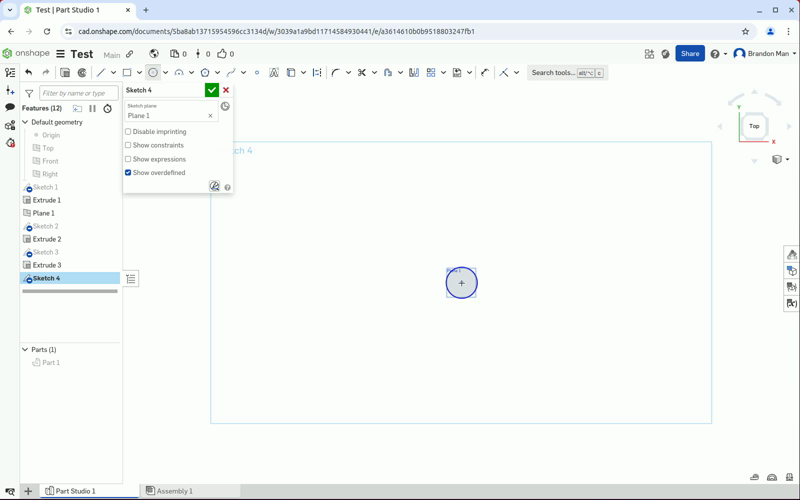
key_up(shift)
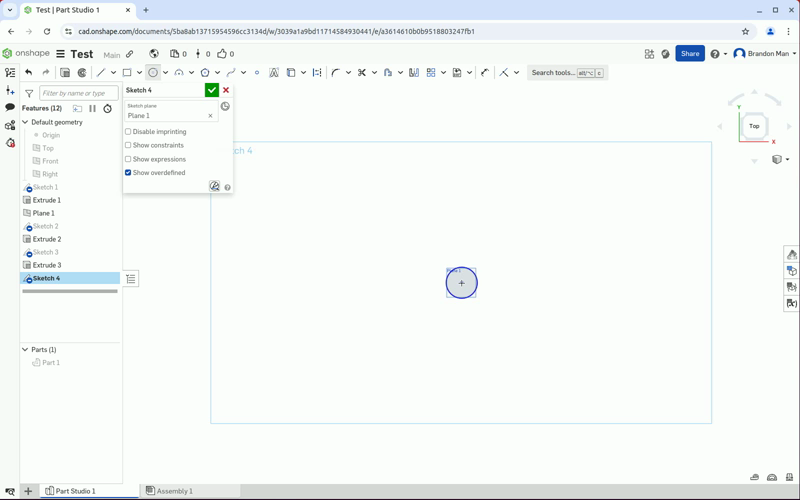
mouse_move(469, 282)
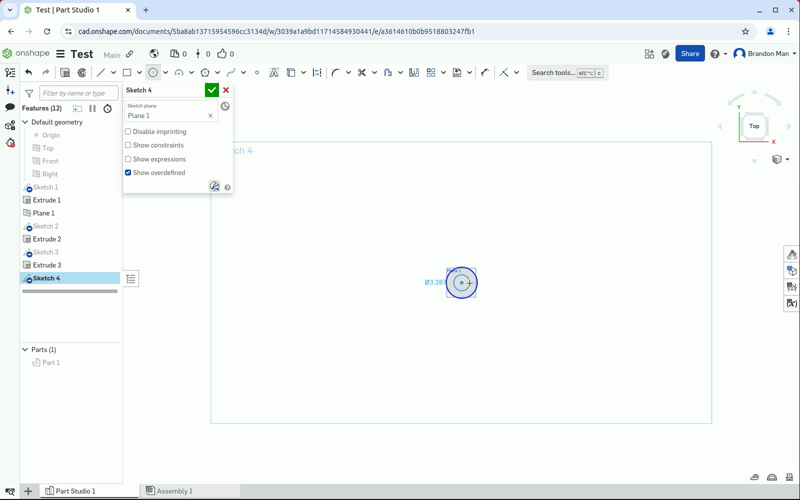
click(469, 282)
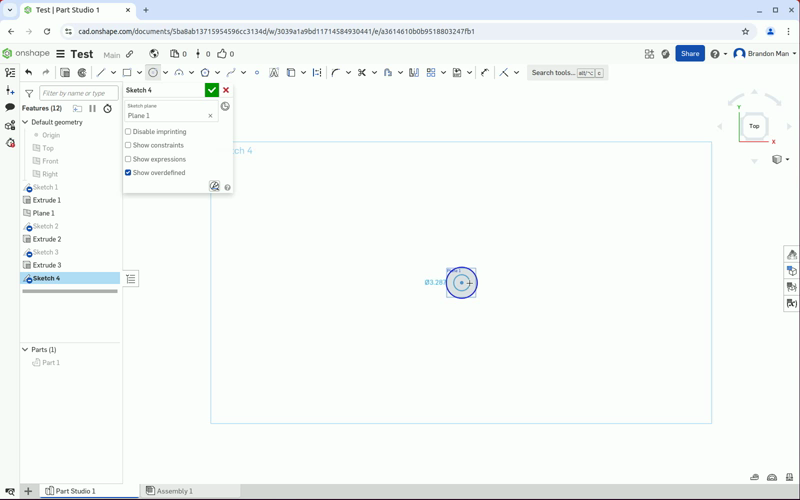
key(esc)
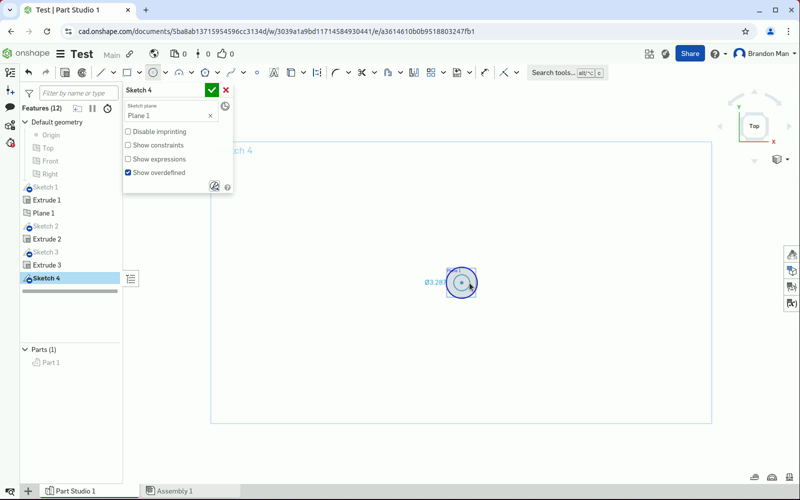
mouse_move(456, 272)
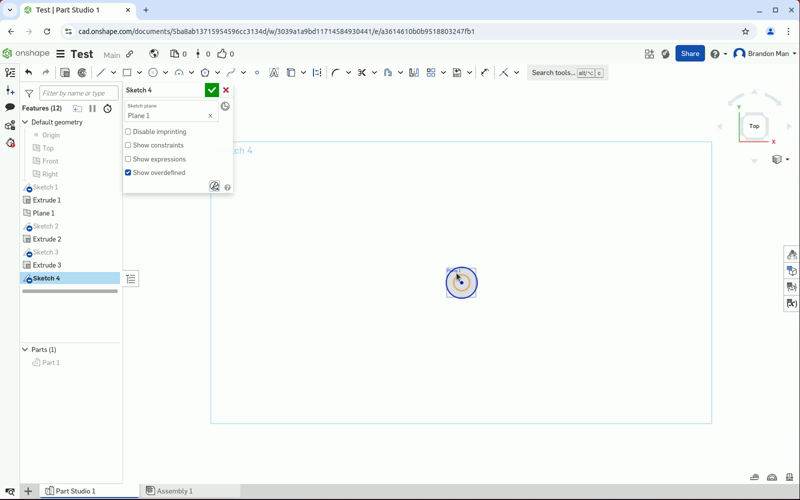
scroll(6)
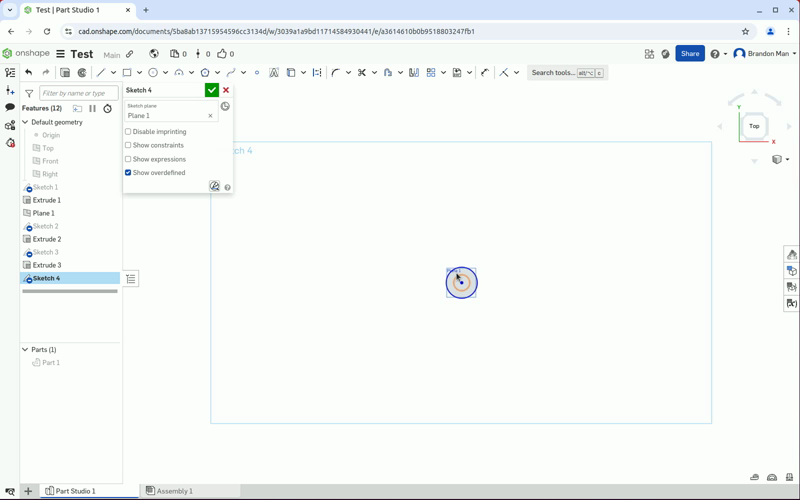
scroll(6)
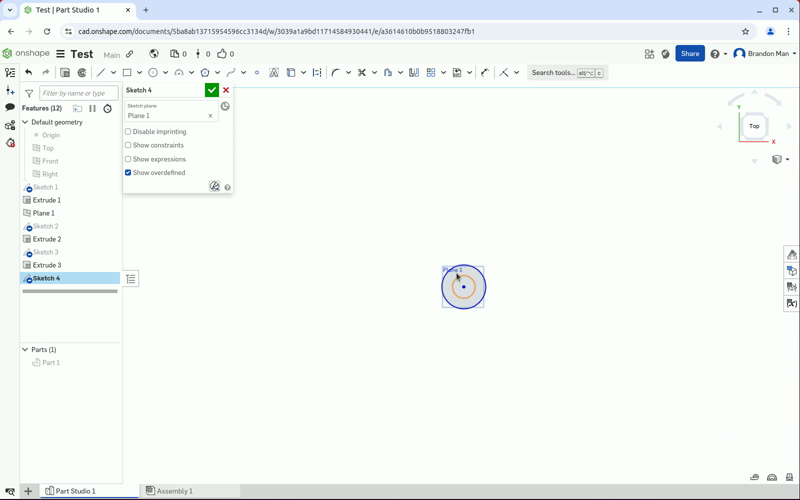
scroll(6)
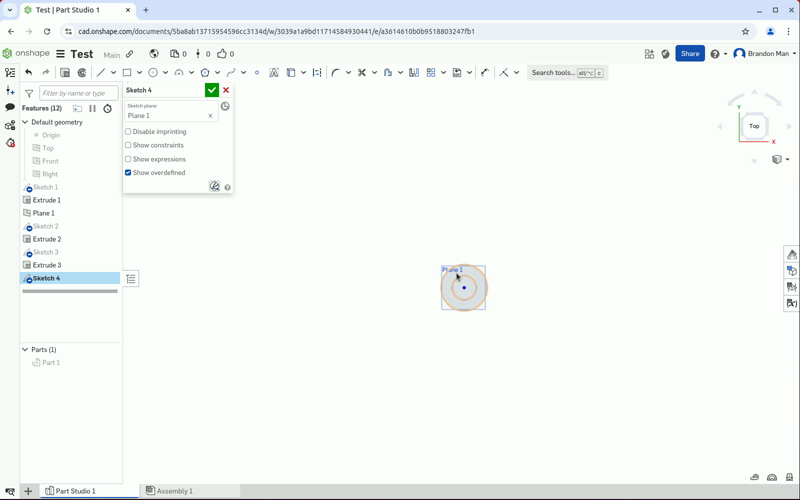
scroll(6)
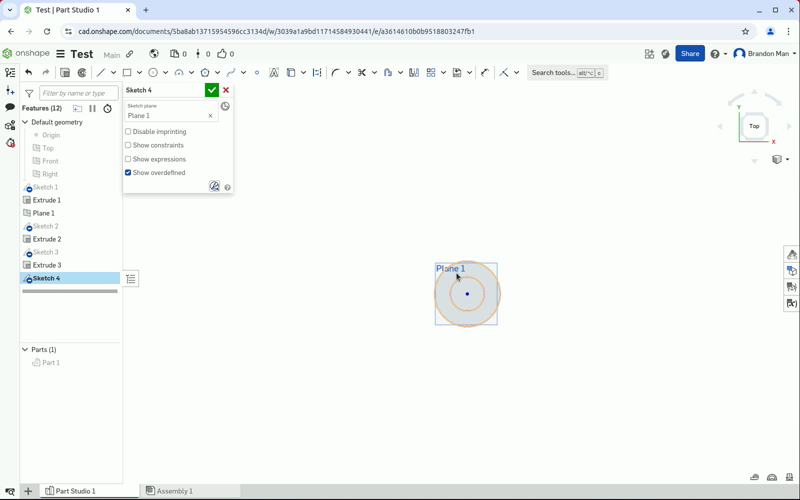
scroll(6)
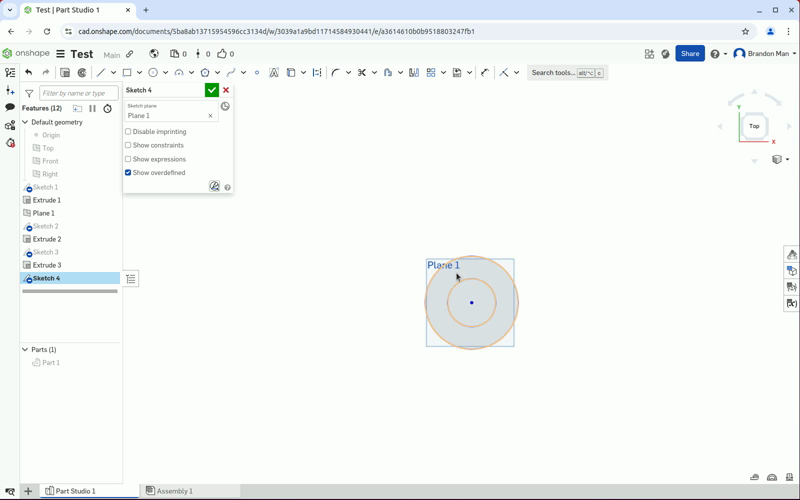
scroll(6)
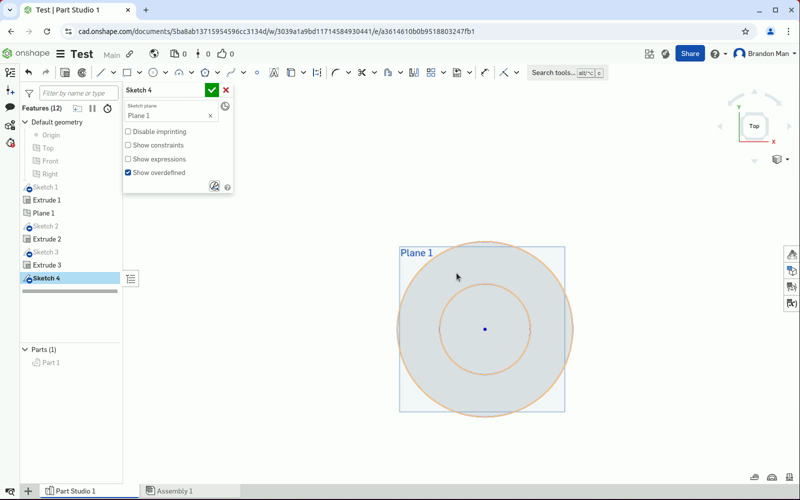
scroll(6)
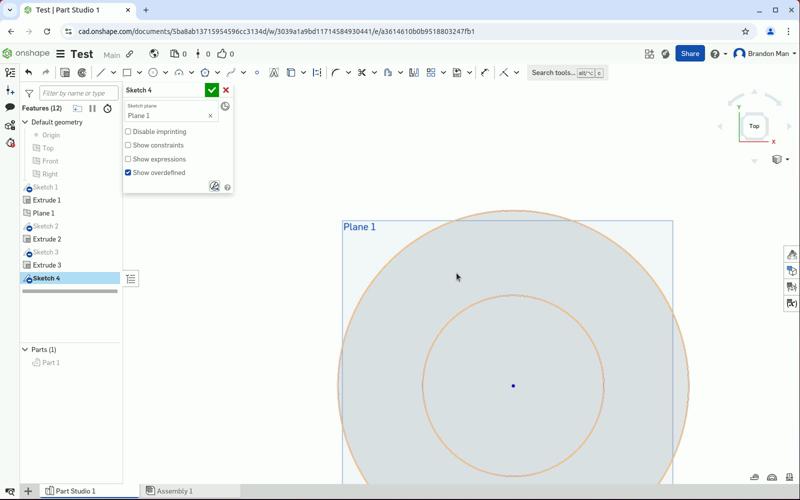
click(456, 272)
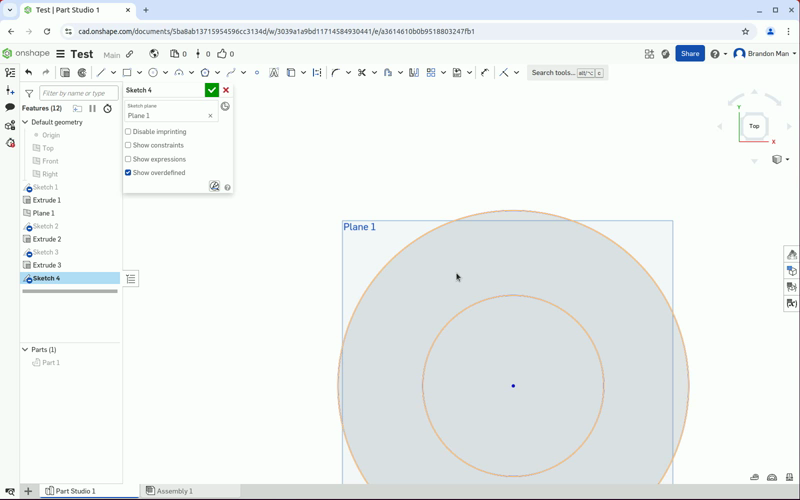
scroll(-6)
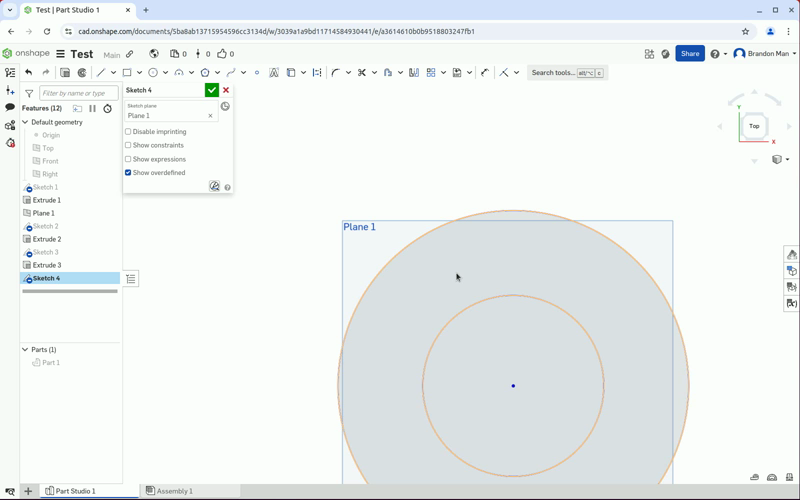
scroll(-6)
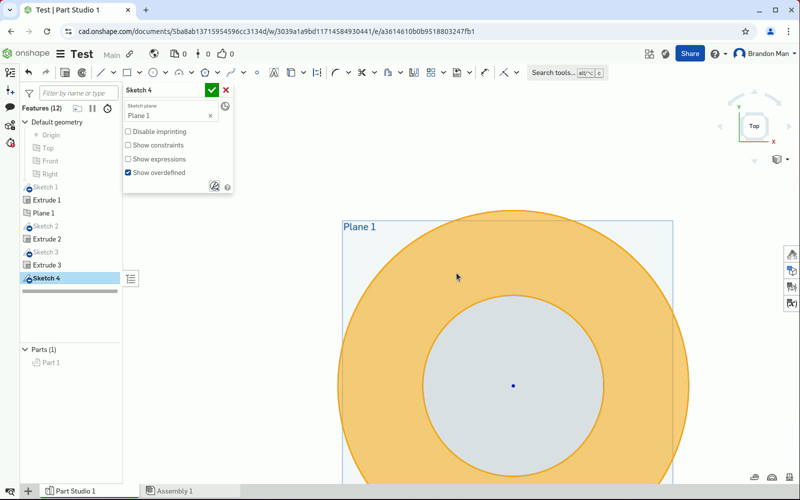
scroll(-6)
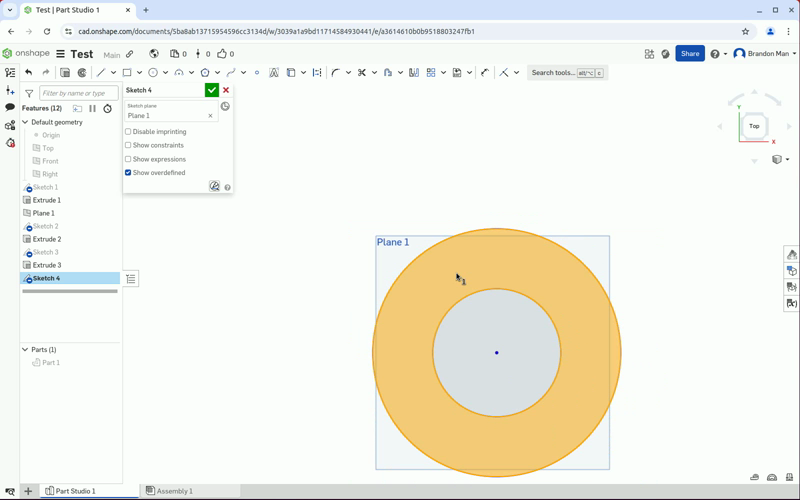
scroll(-6)
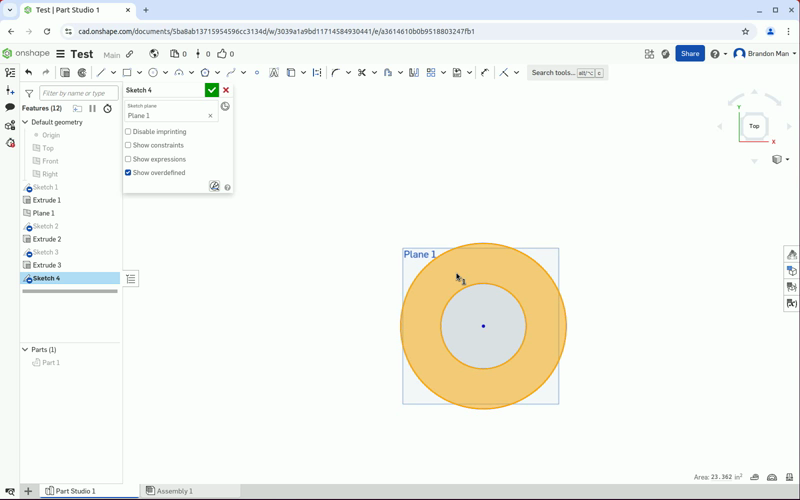
scroll(-6)
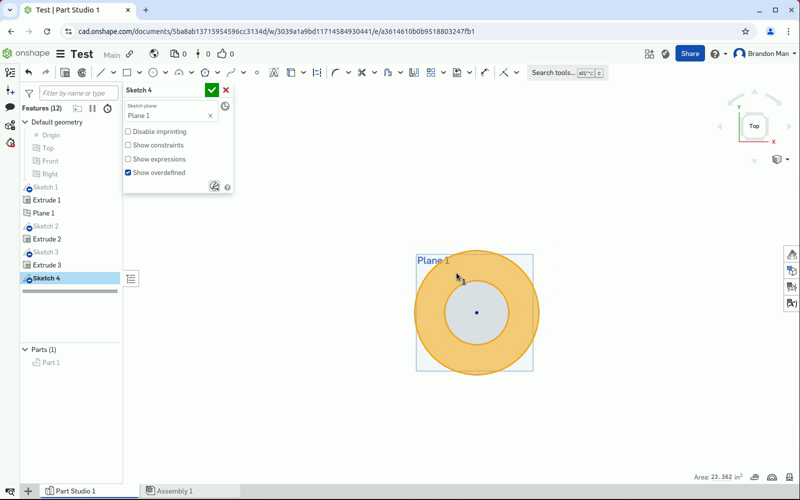
scroll(-6)
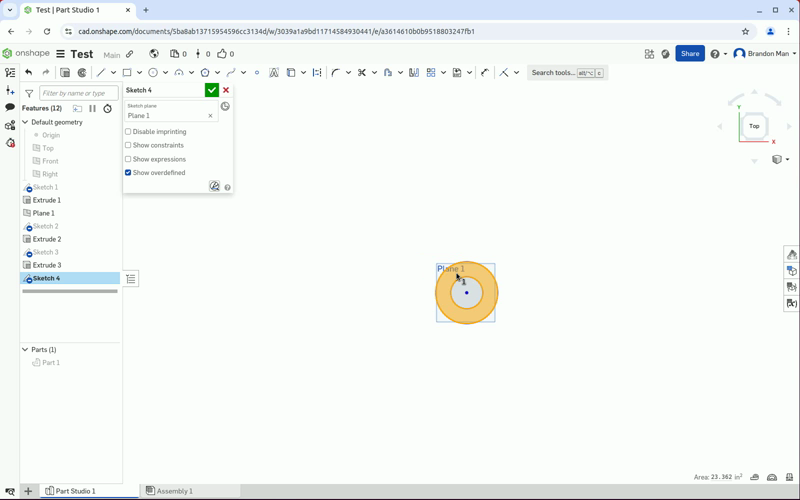
scroll(-6)
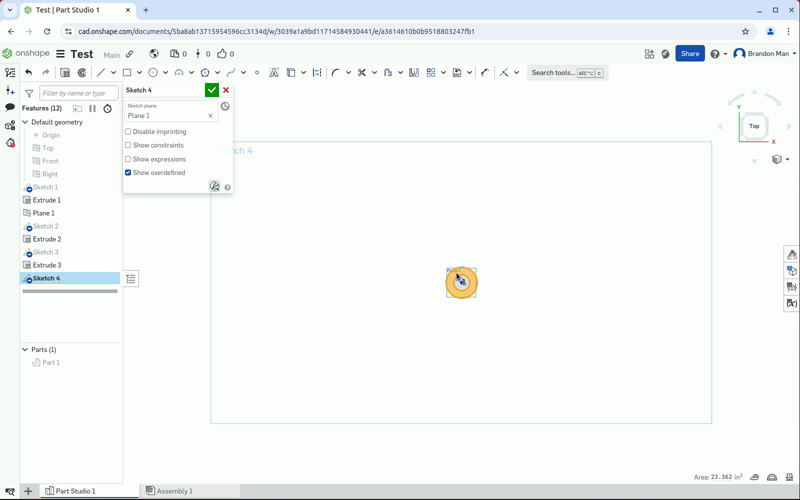
mouse_move(73, 352)
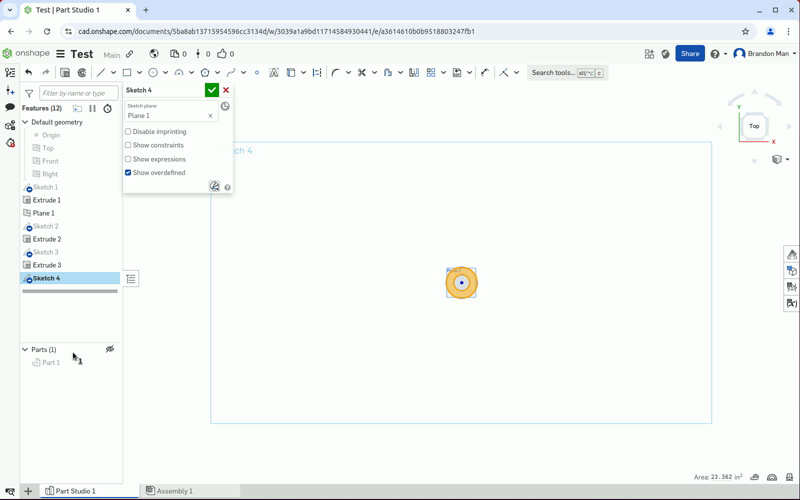
key(shift+y)
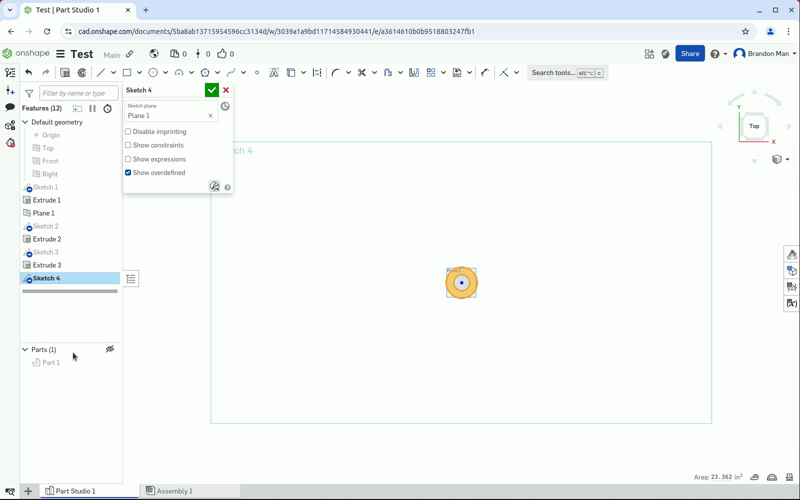
key(shift+e)
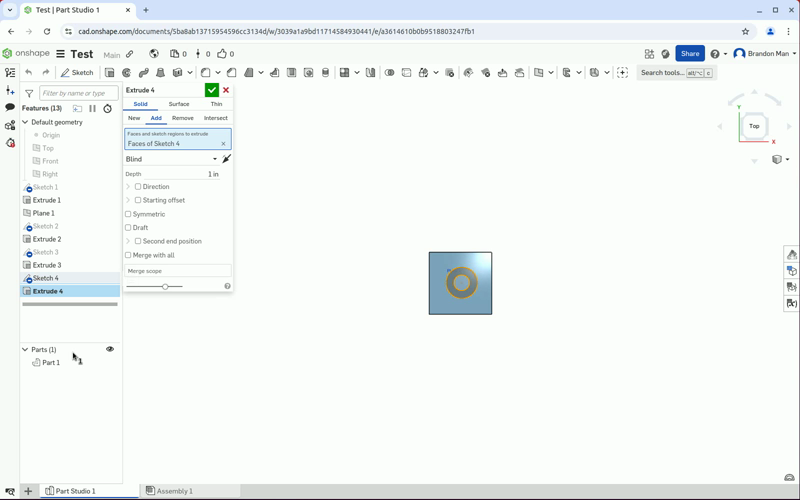
mouse_move(143, 106)
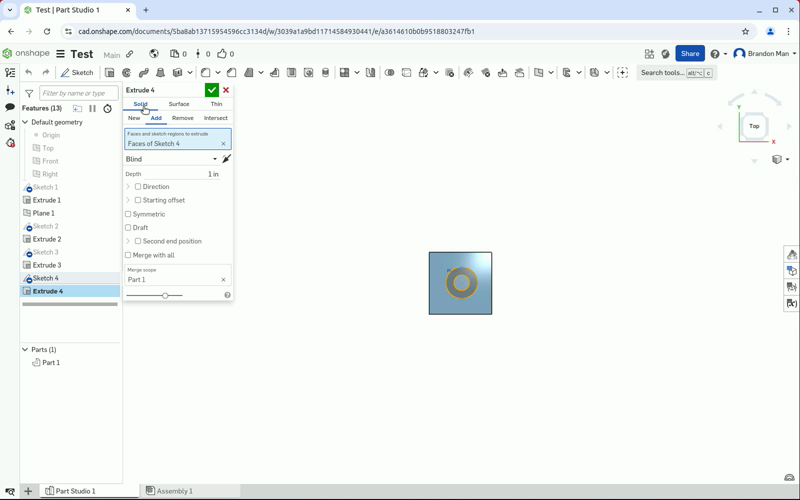
click(143, 106)
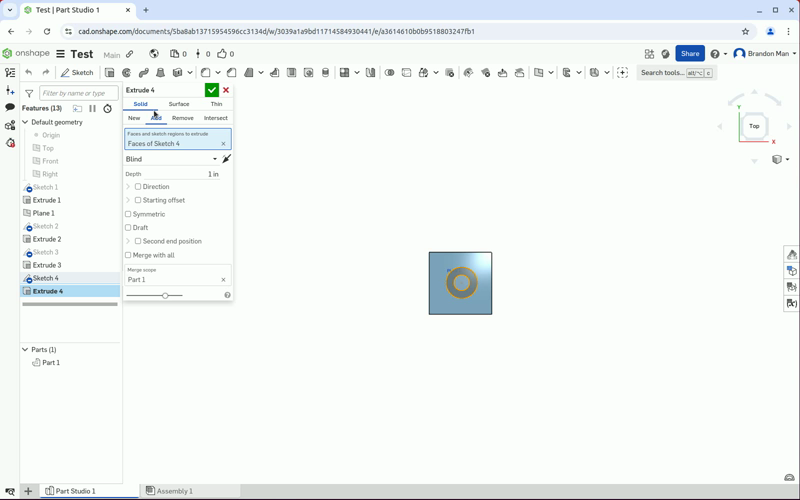
mouse_move(186, 120)
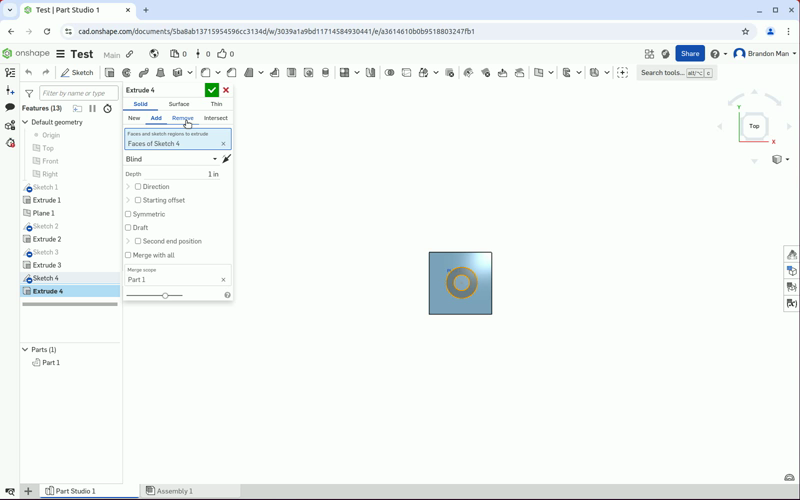
click(186, 120)
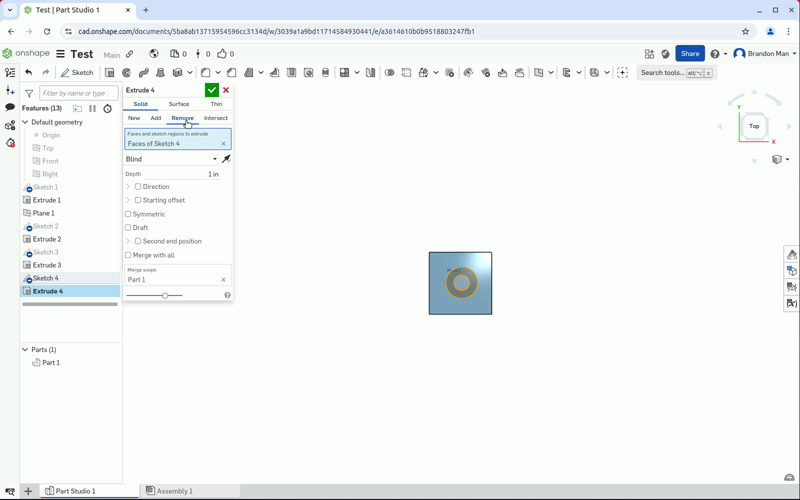
key(tab, 4)
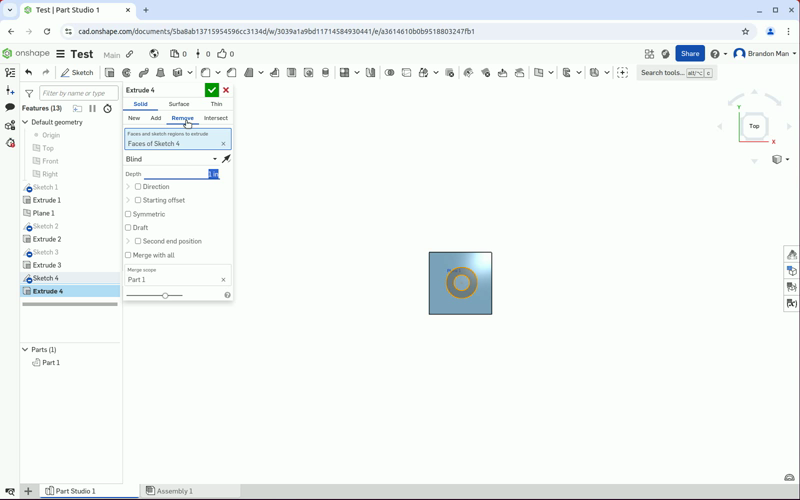
text(1.685)
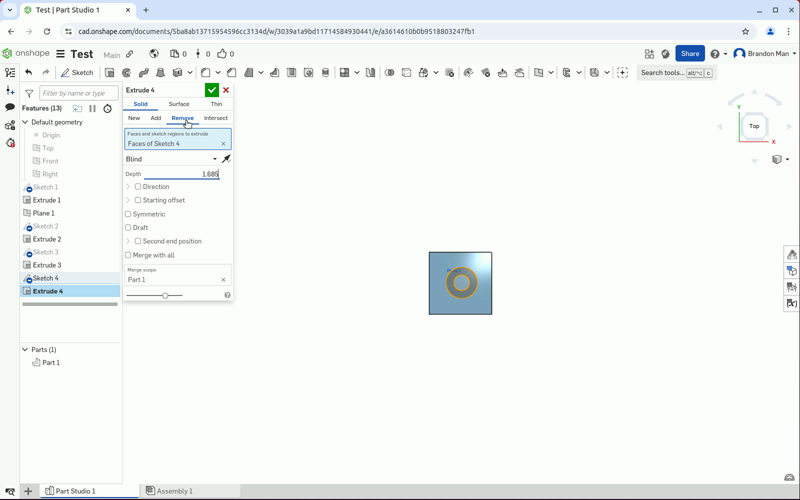
key(tab, 6)
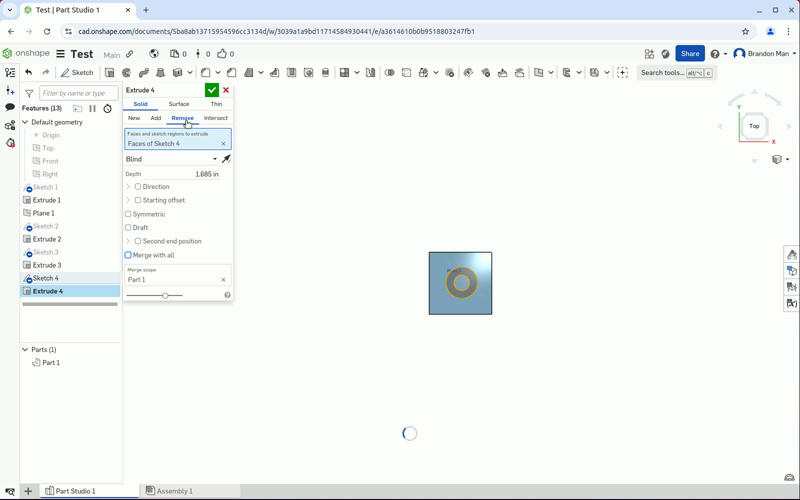
key(space)
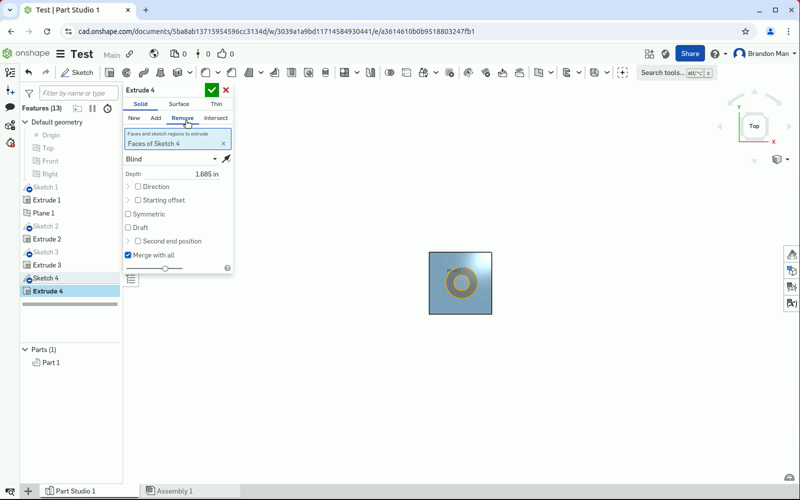
key(enter)
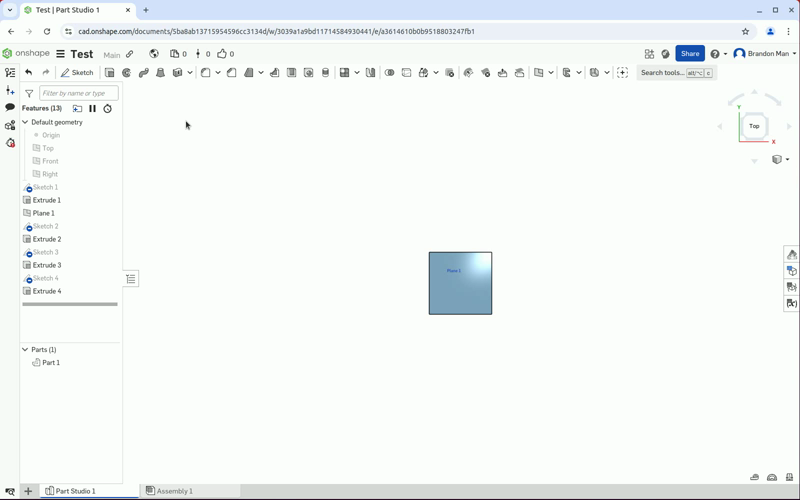
key(shift+h)
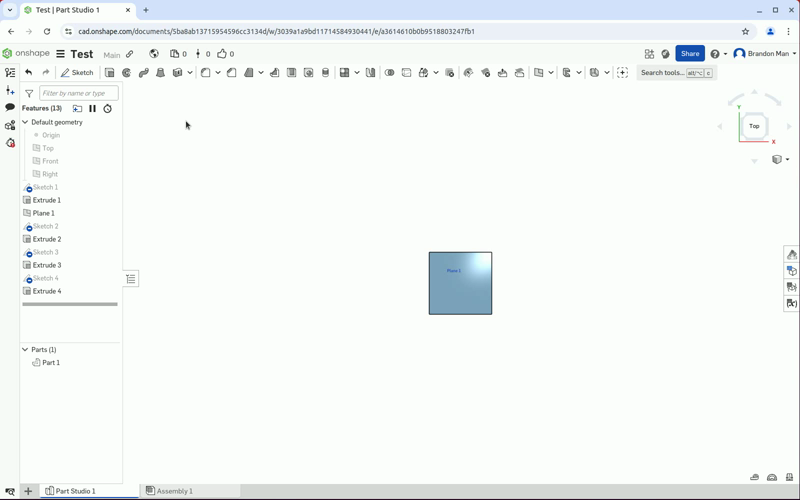
key(shift+h)
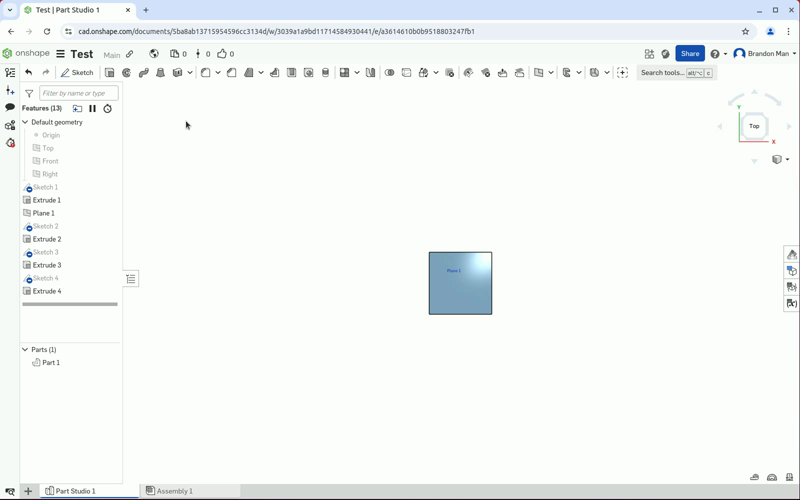
mouse_move(73, 189)
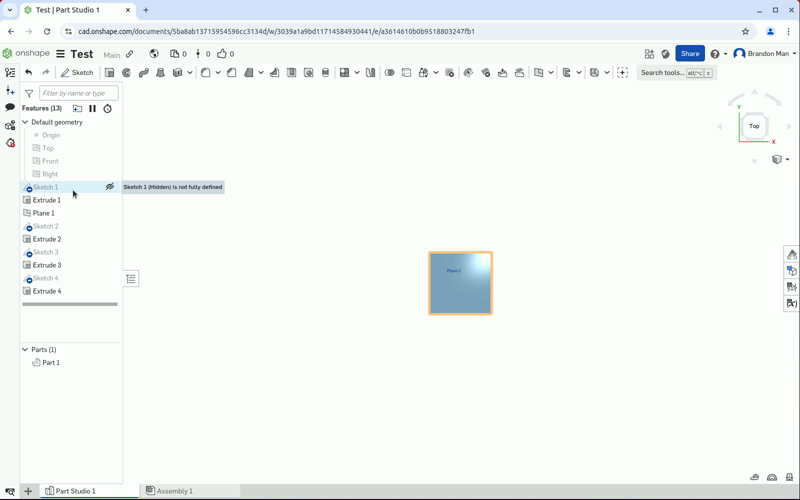
click(73, 189)
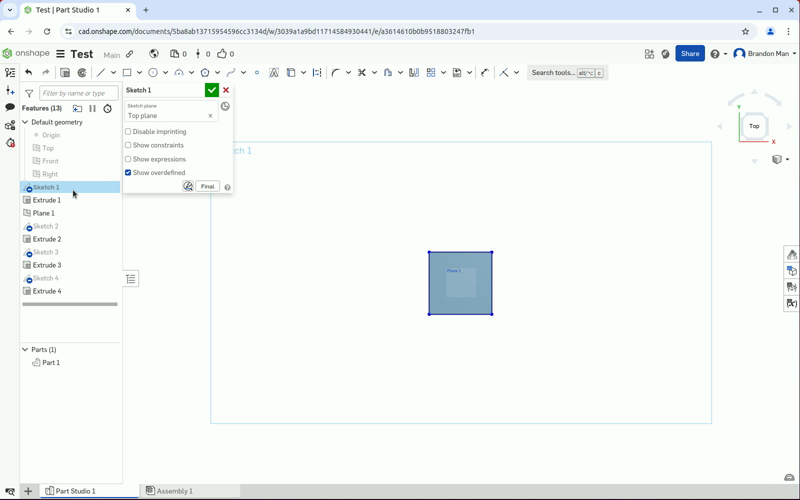
mouse_move(229, 92)
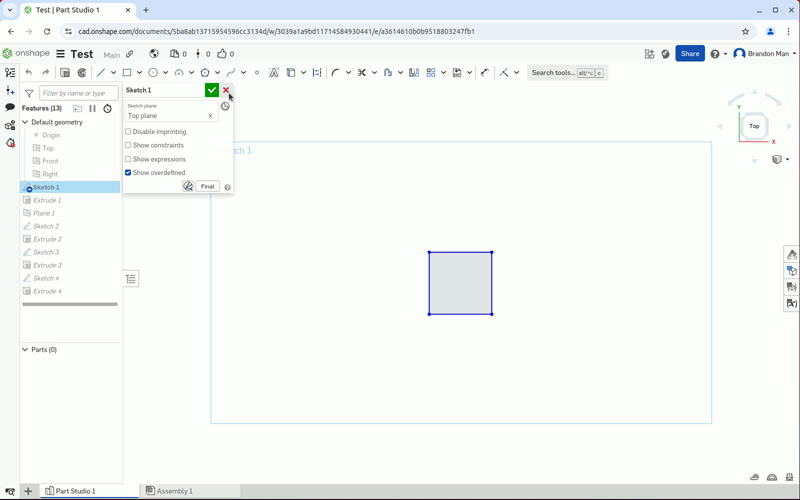
click(229, 92)
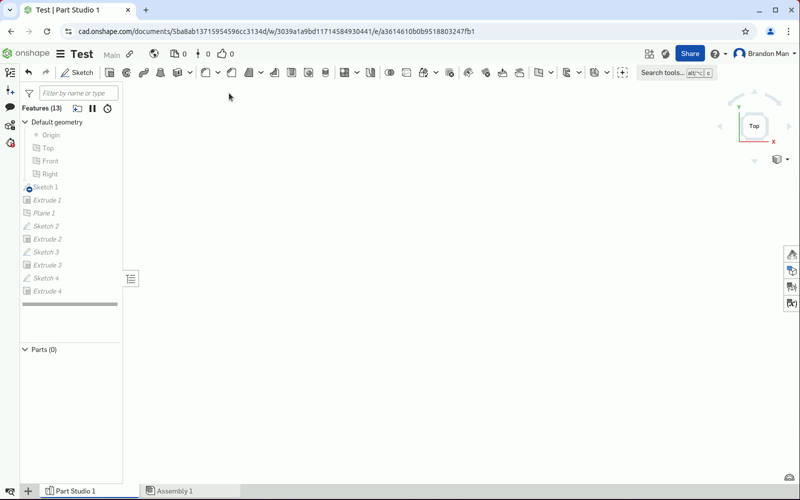
key(shift+s)
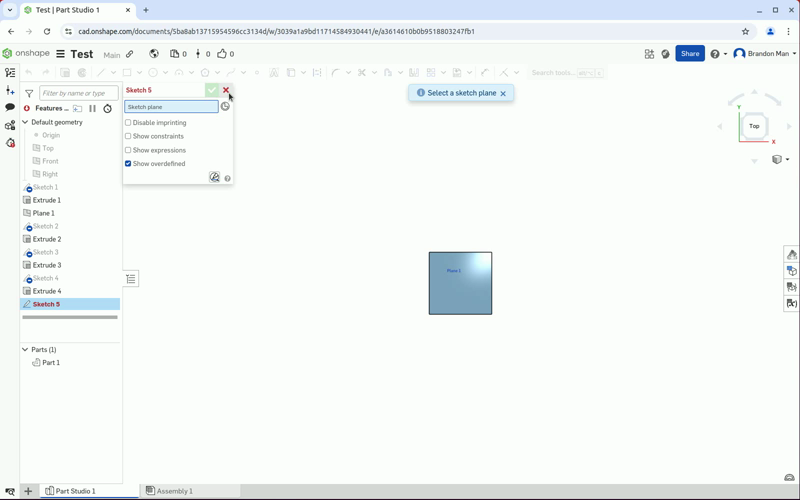
mouse_move(73, 215)
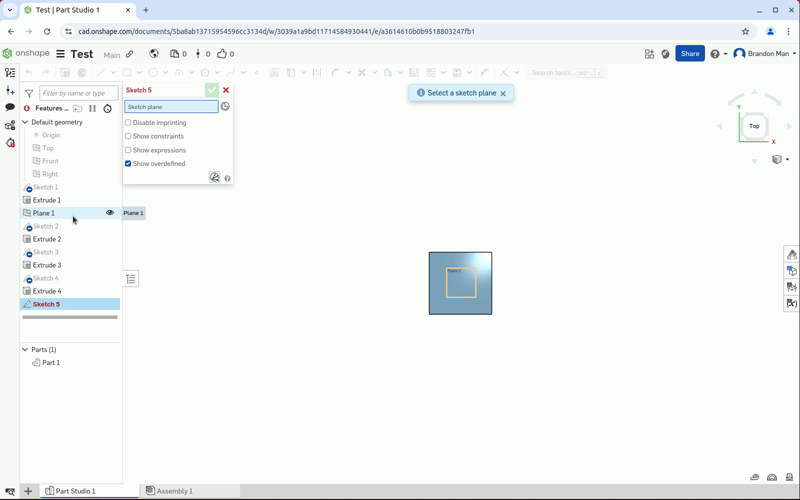
click(73, 215)
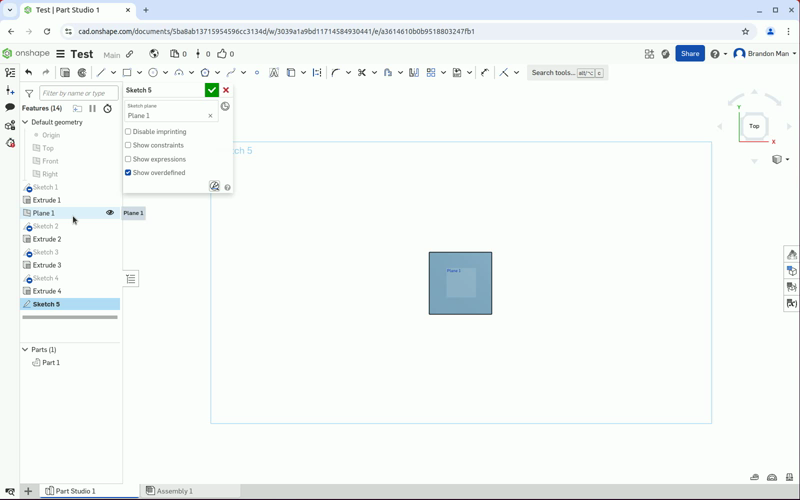
mouse_move(73, 352)
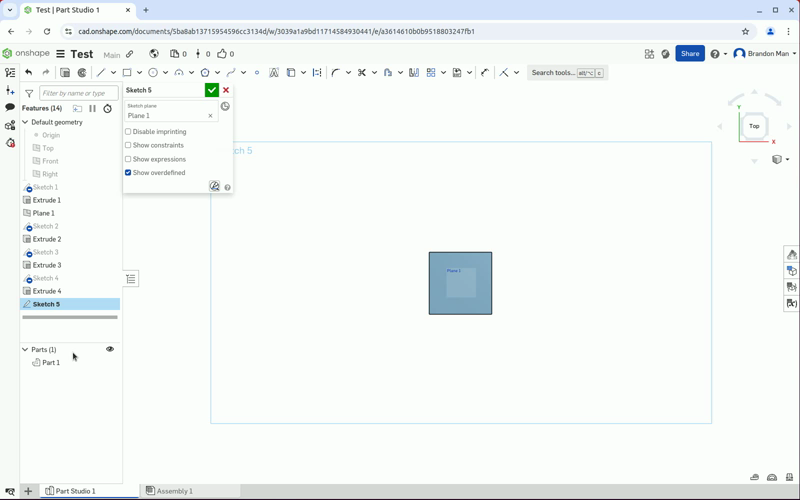
key(y)
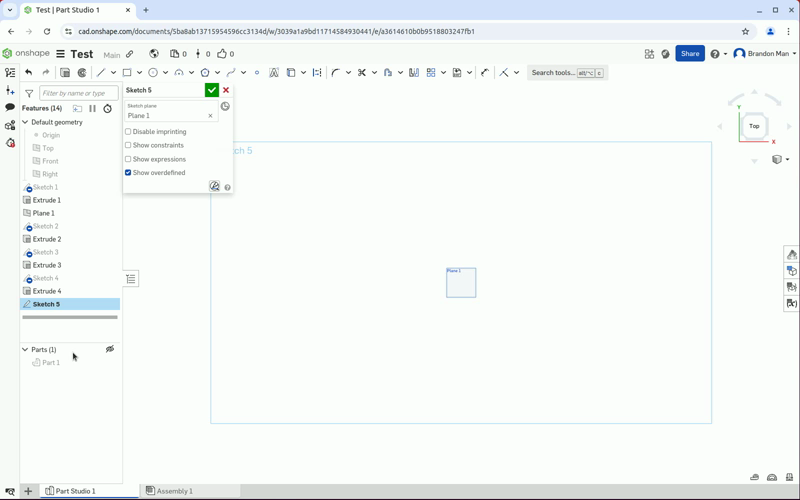
key(l)
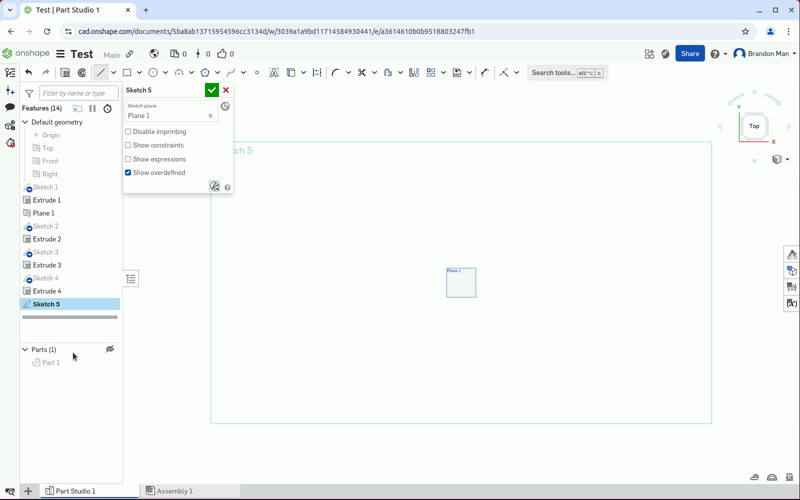
key_down(shift)
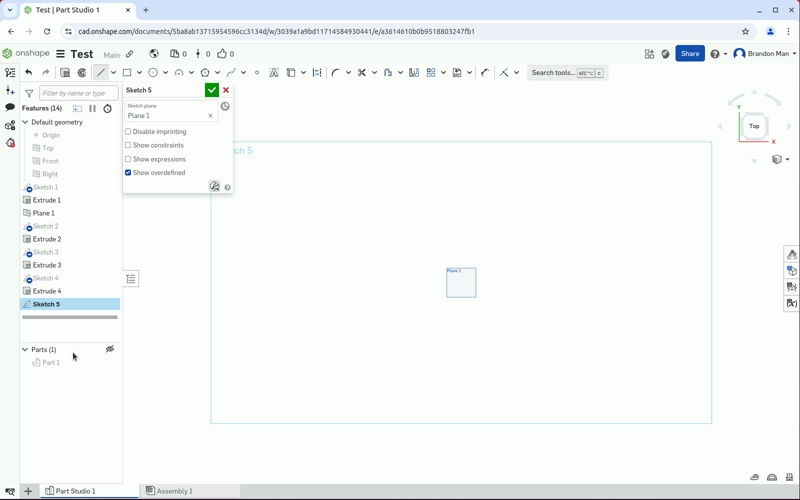
mouse_move(429, 314)
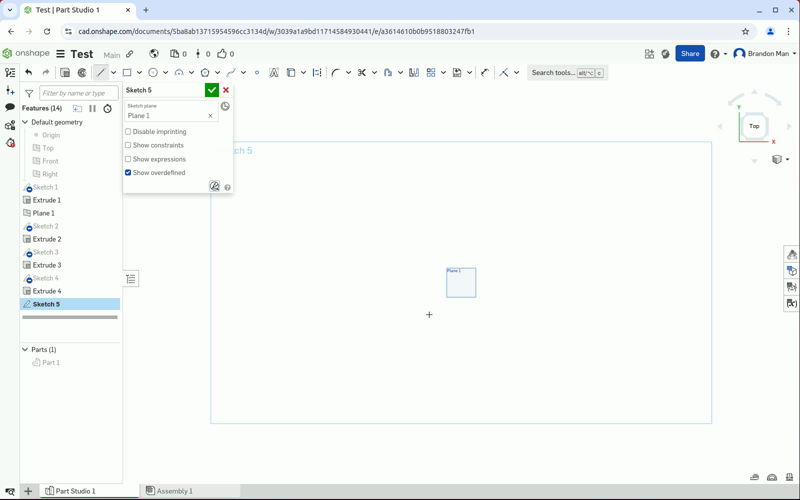
click(429, 314)
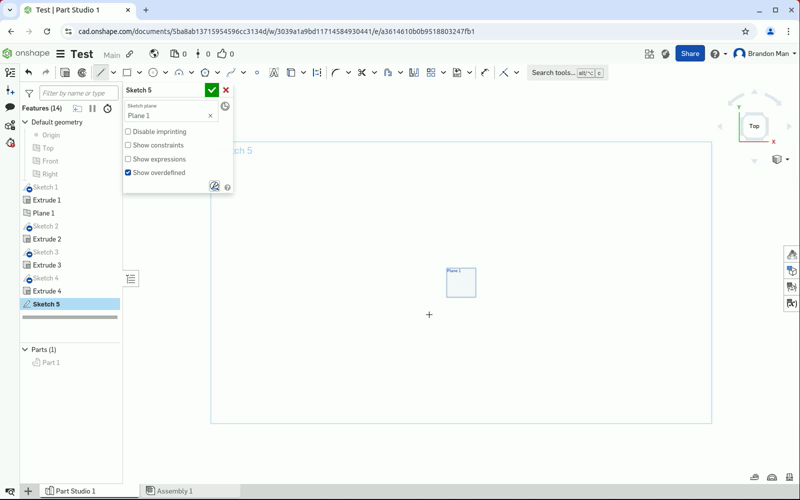
key_up(shift)
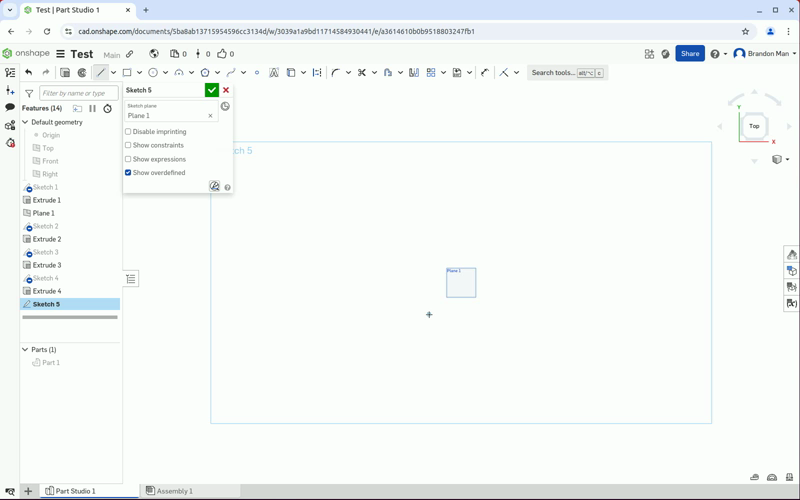
key_down(shift)
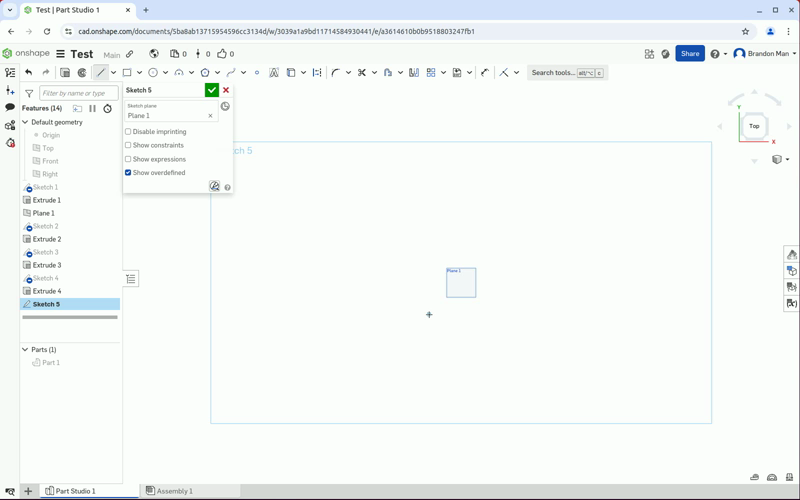
mouse_move(491, 314)
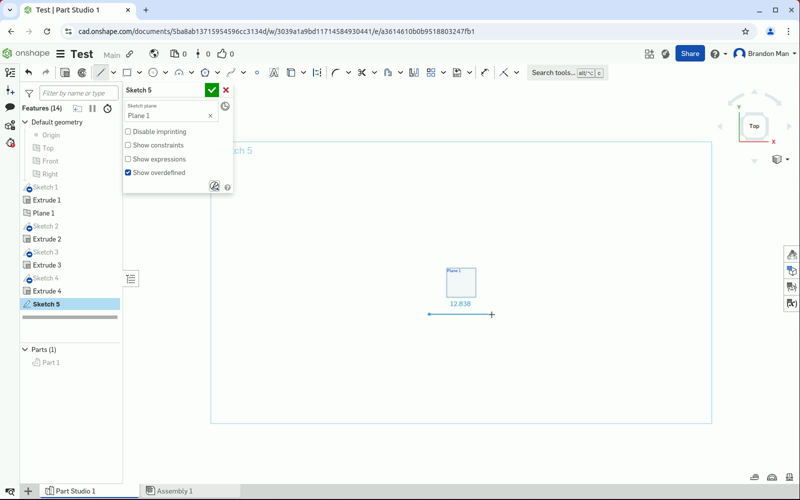
click(491, 314)
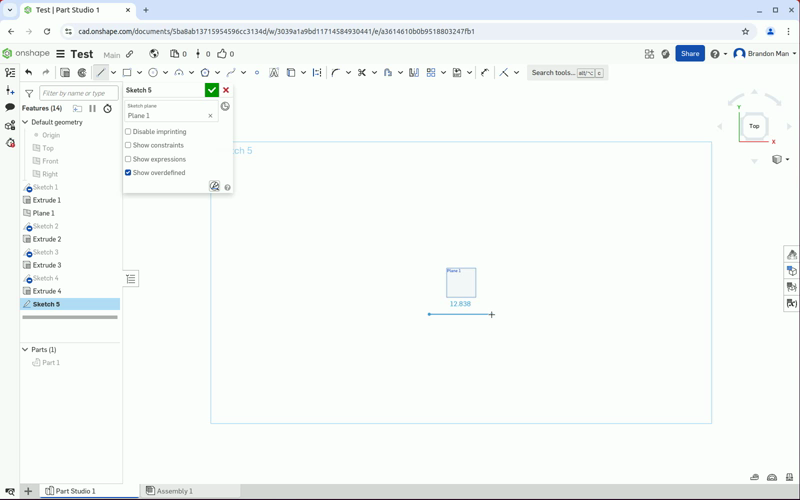
key_up(shift)
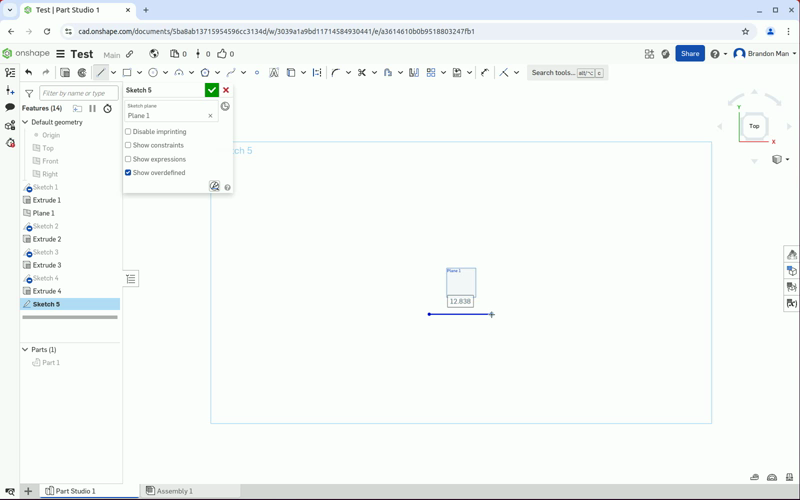
key_down(shift)
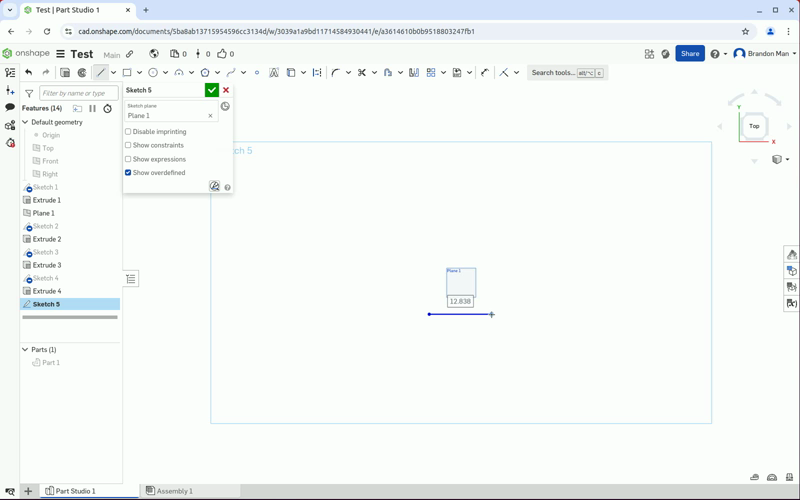
mouse_move(521, 314)
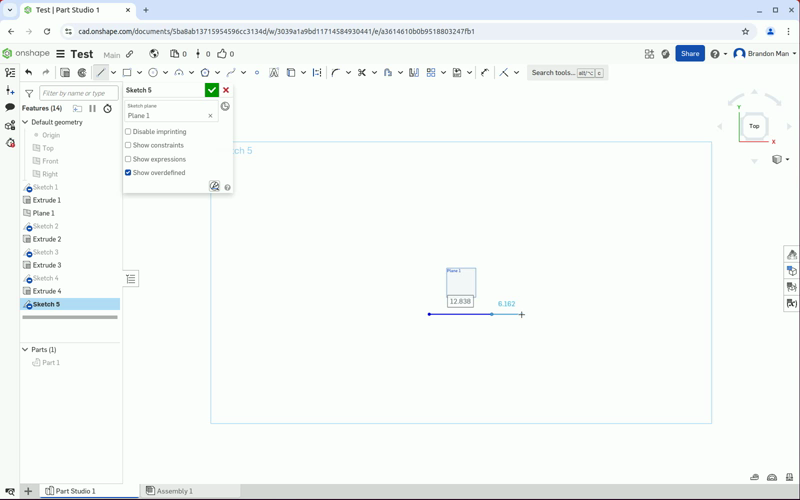
mouse_move(491, 306)
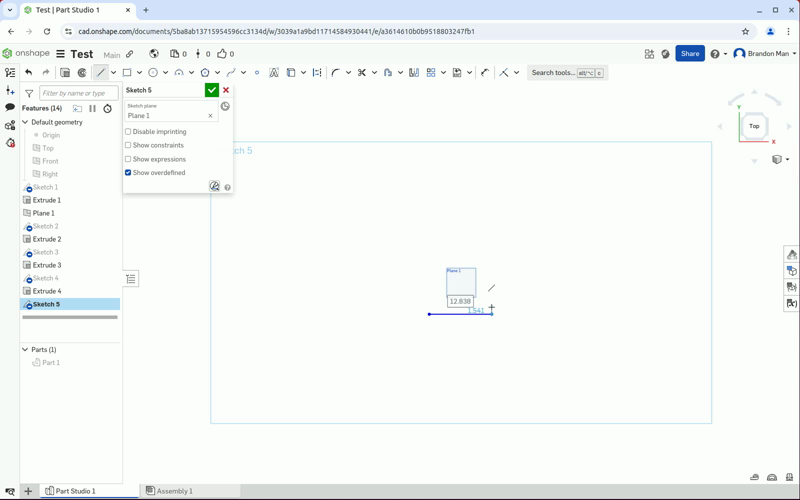
click(491, 306)
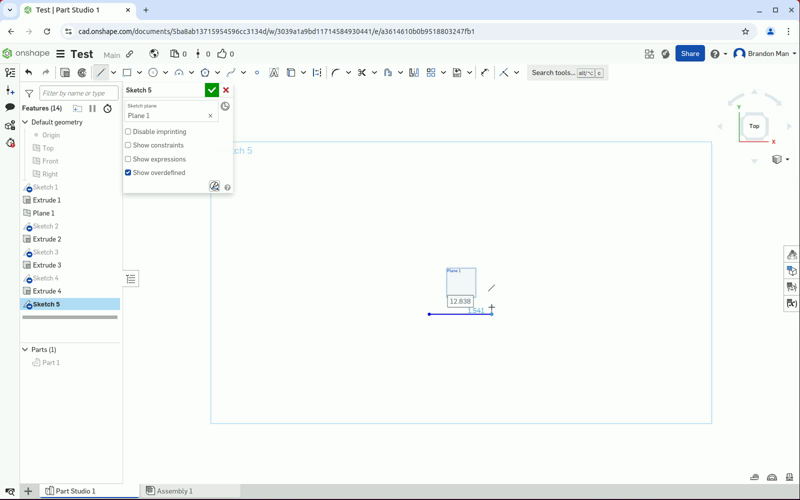
key_up(shift)
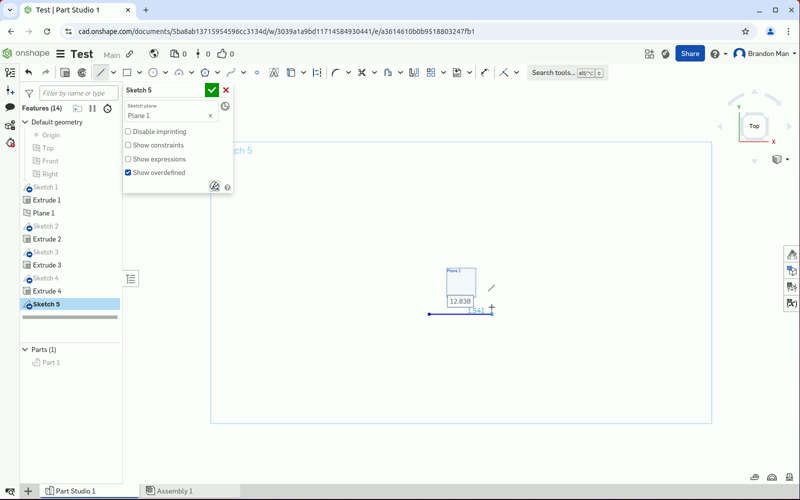
key_down(shift)
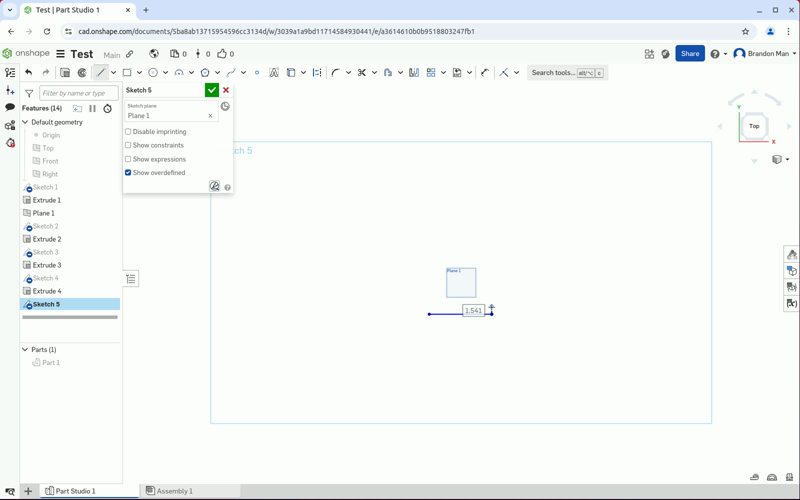
mouse_move(521, 306)
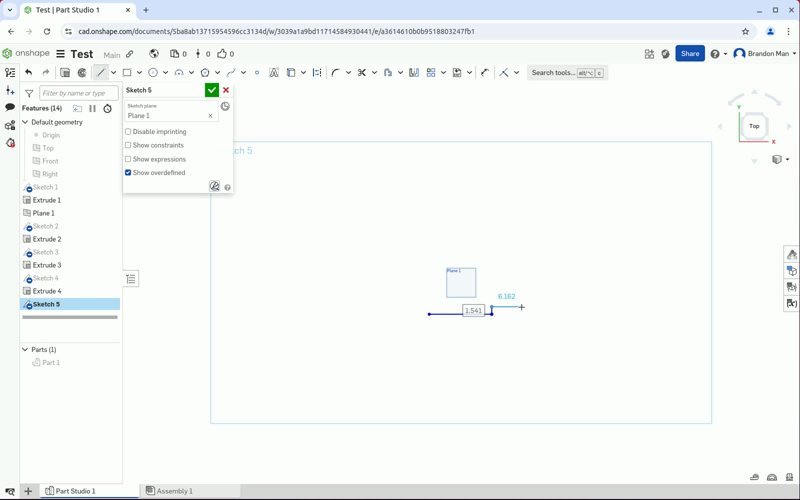
mouse_move(437, 306)
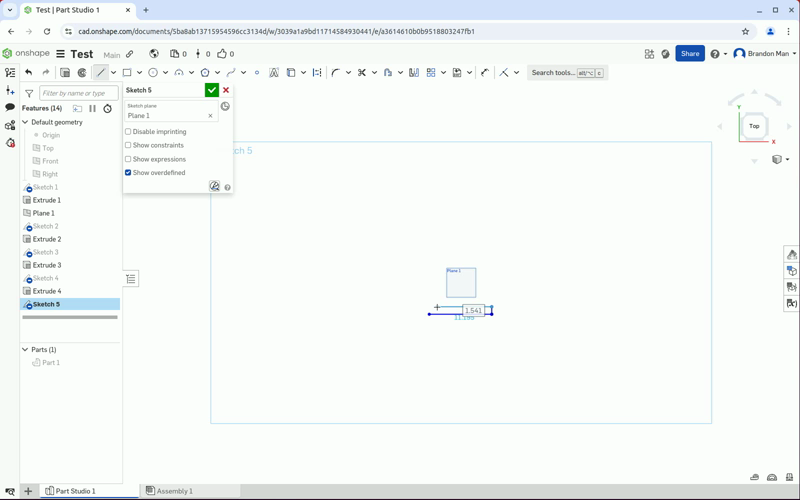
click(437, 306)
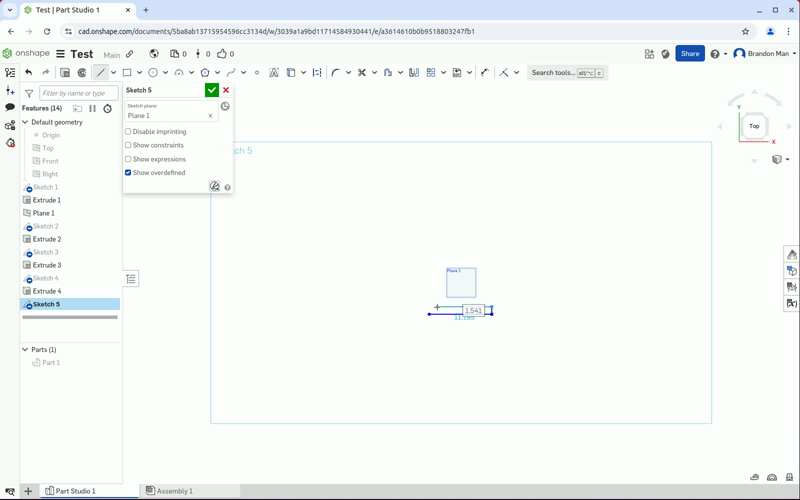
key_up(shift)
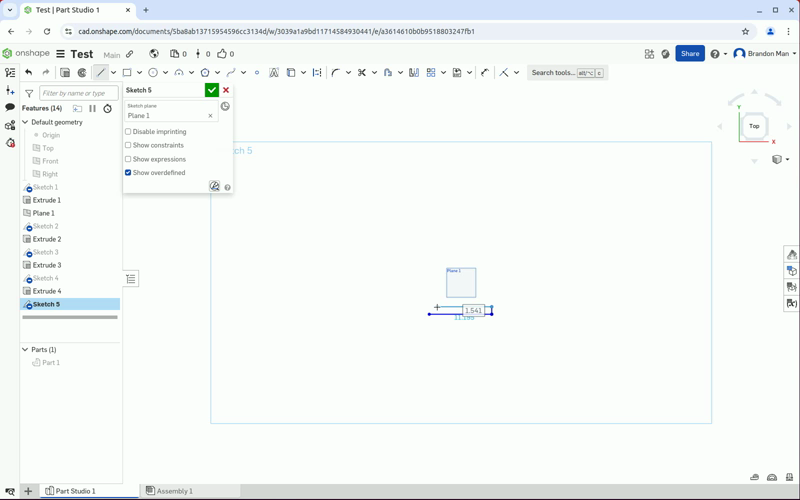
key_down(shift)
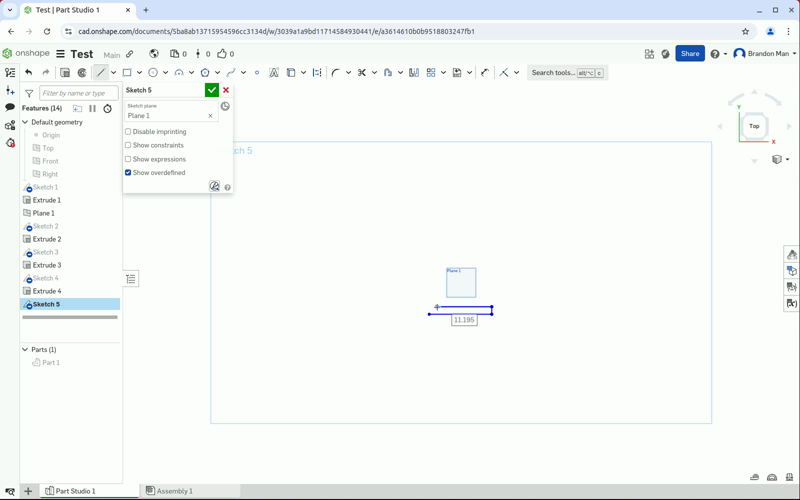
mouse_move(467, 306)
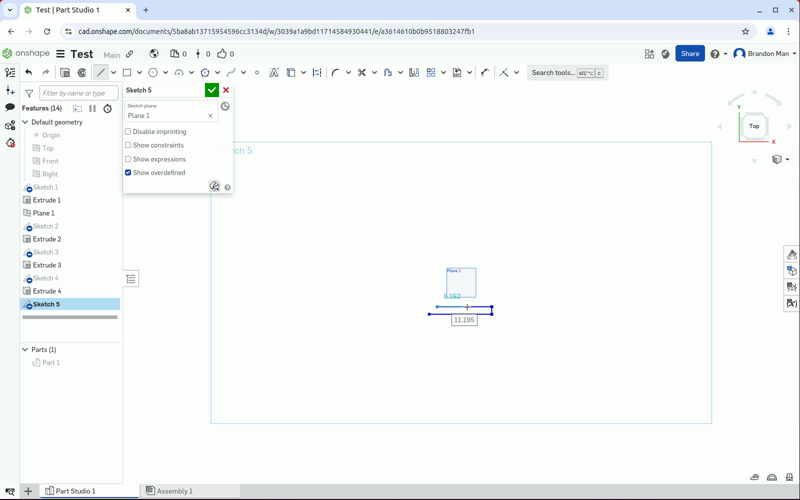
mouse_move(437, 259)
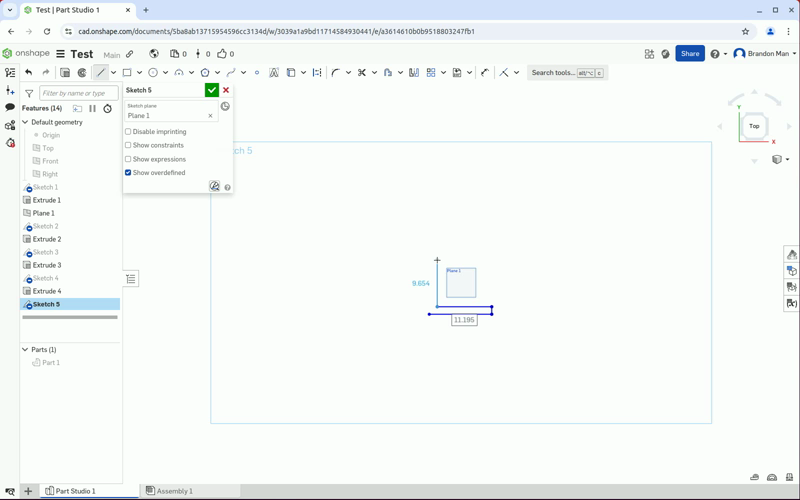
click(437, 259)
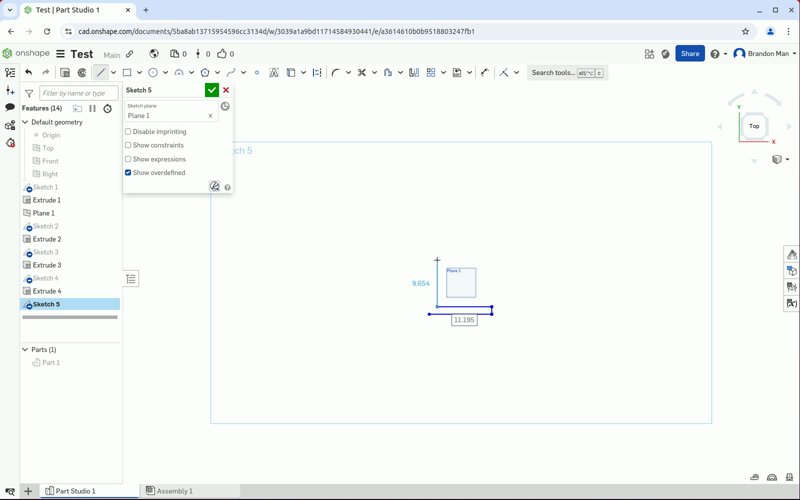
key_up(shift)
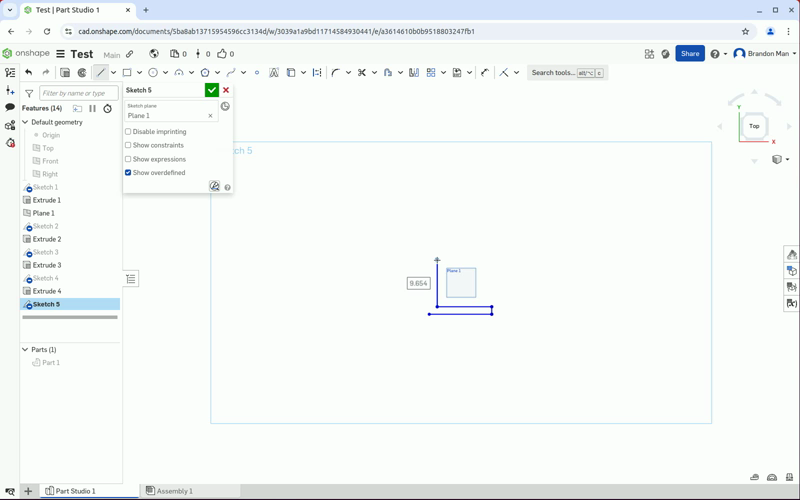
key_down(shift)
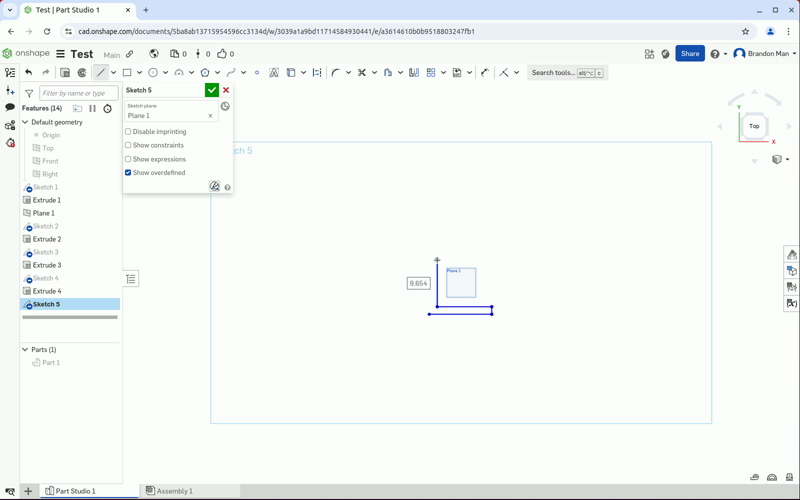
mouse_move(467, 259)
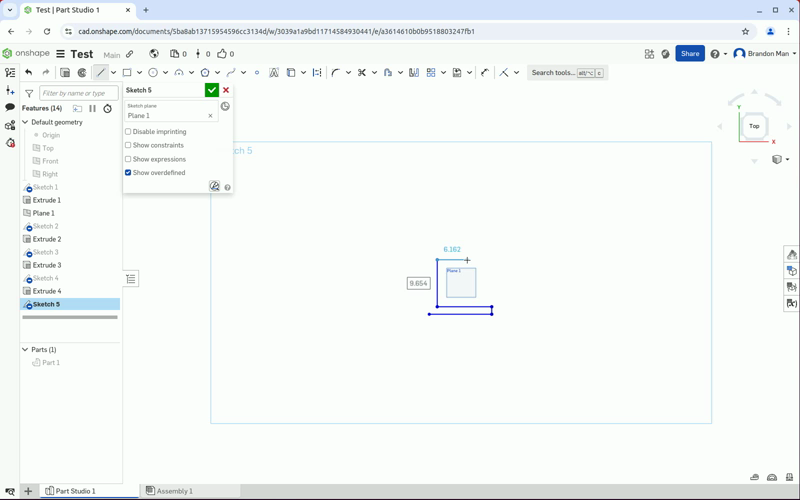
mouse_move(491, 259)
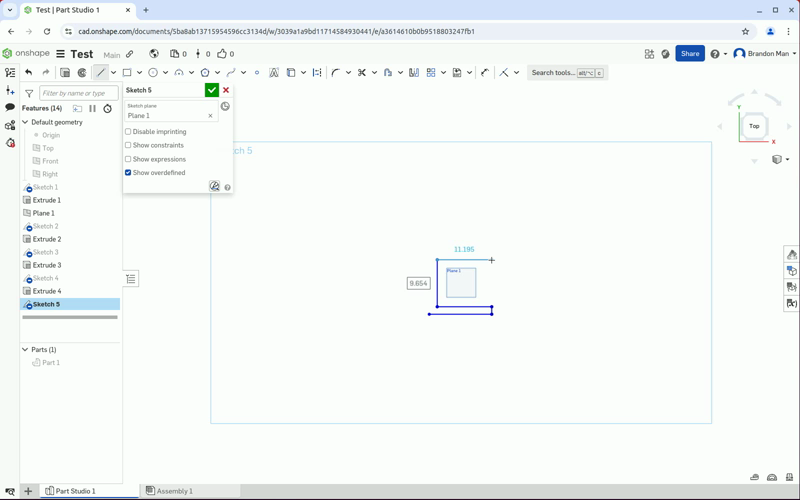
click(491, 259)
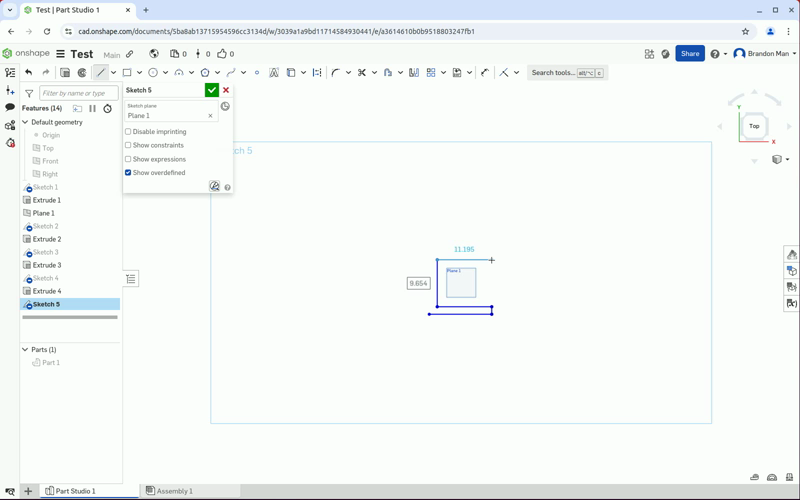
key_up(shift)
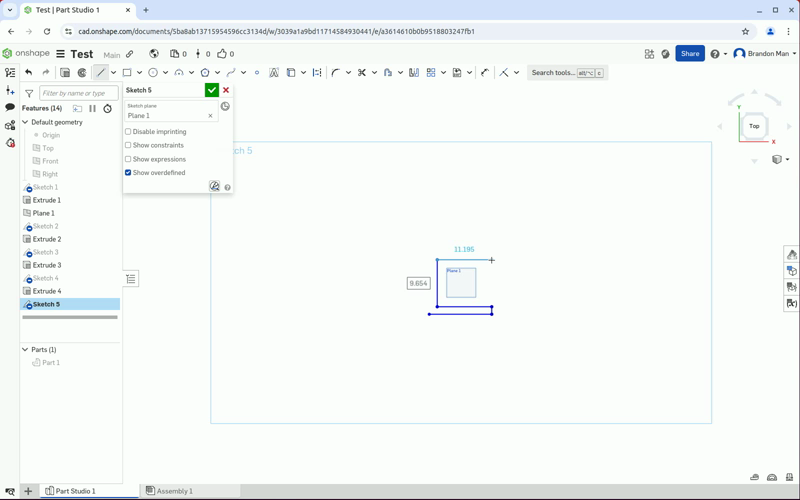
key_down(shift)
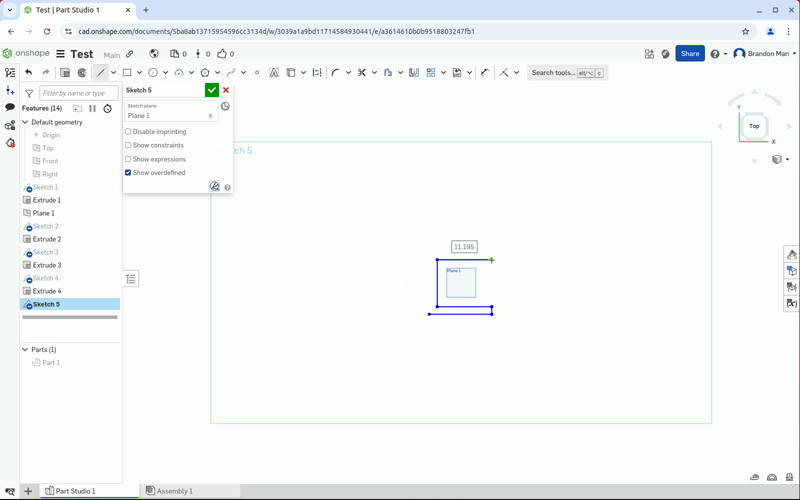
mouse_move(521, 259)
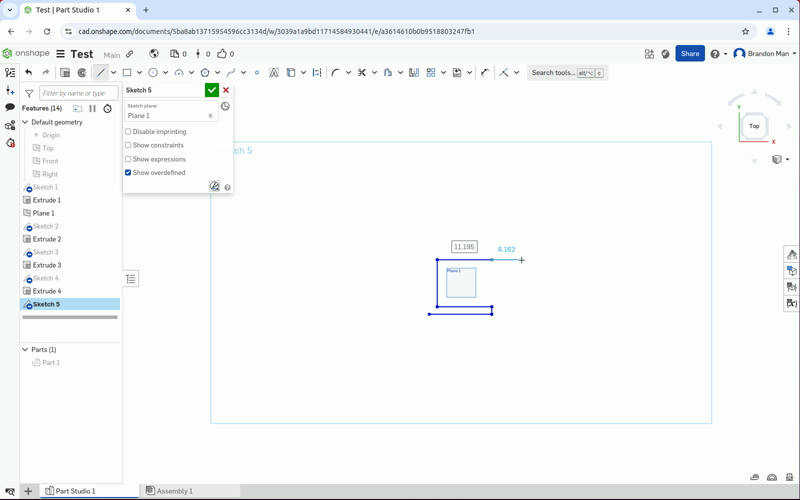
mouse_move(491, 252)
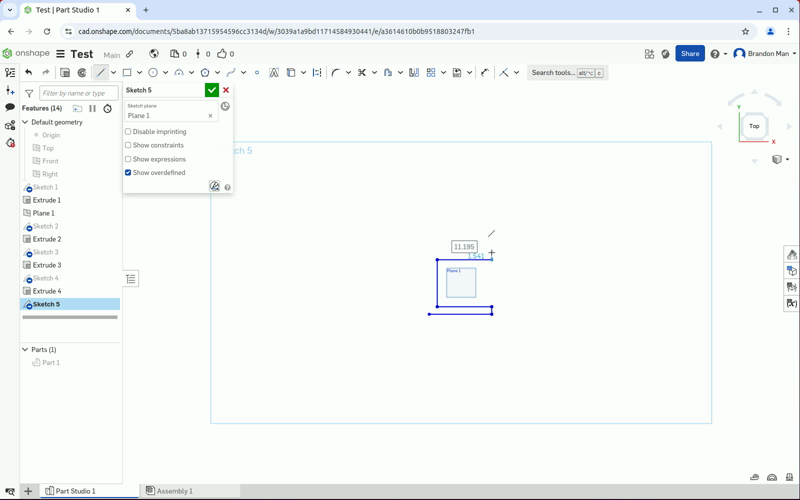
click(491, 252)
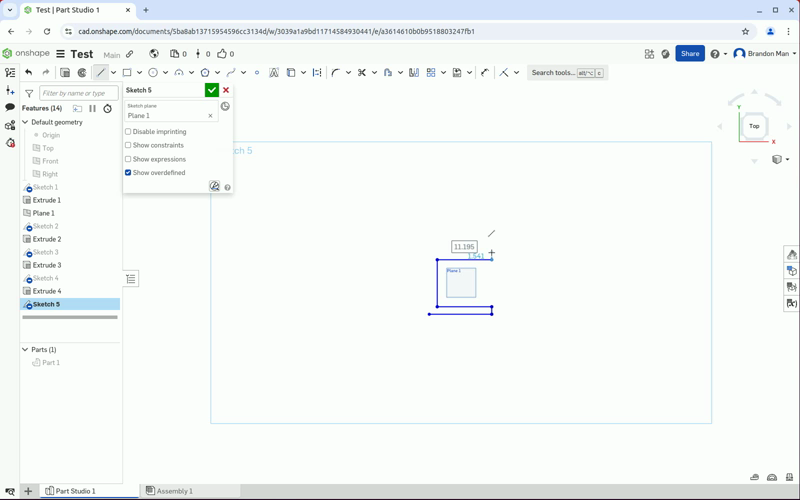
key_up(shift)
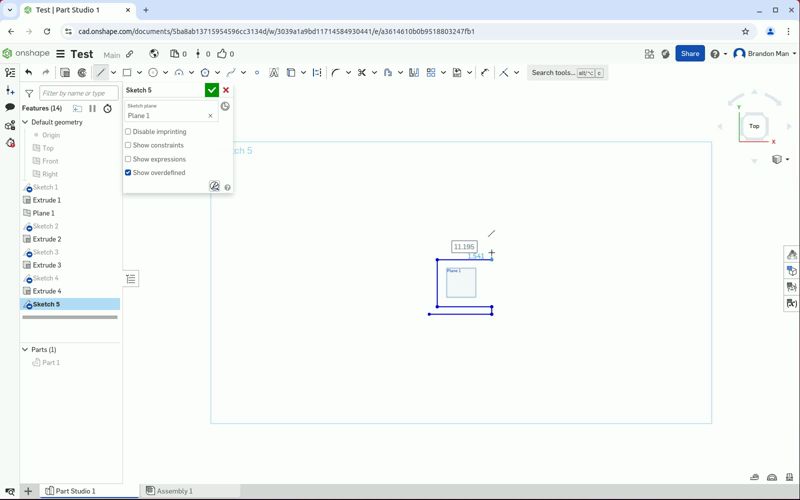
key_down(shift)
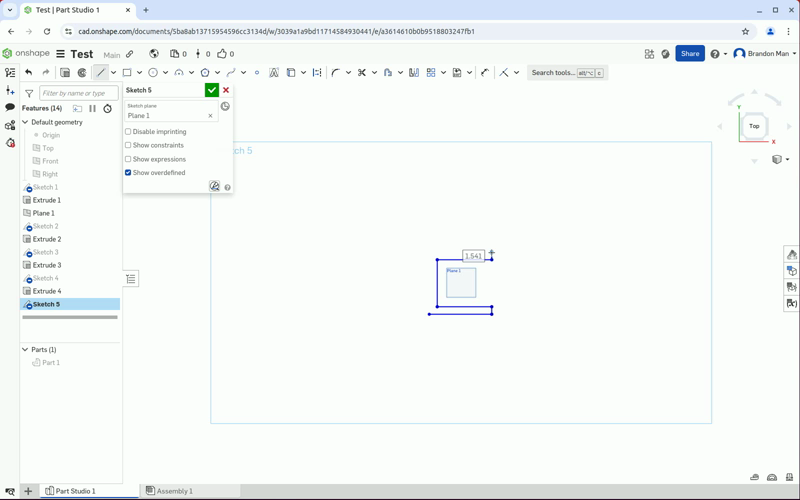
mouse_move(429, 252)
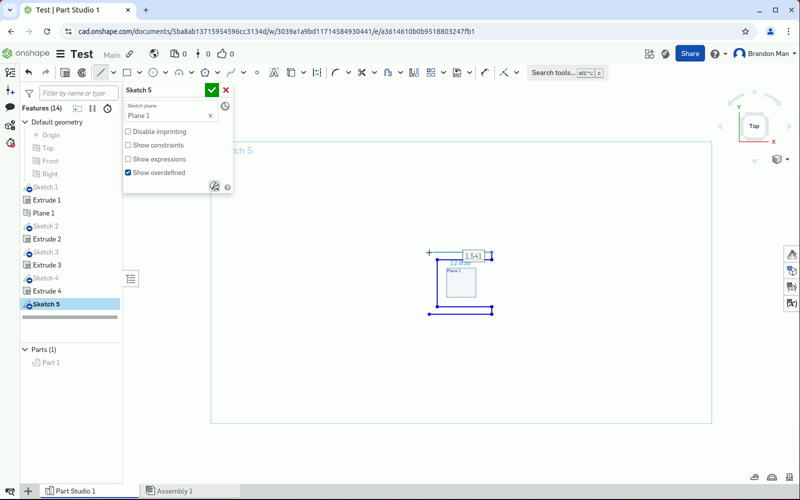
click(429, 252)
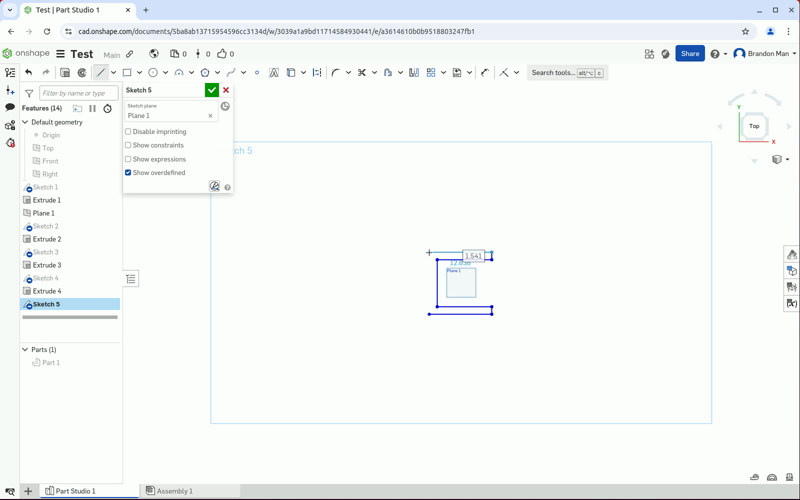
key_up(shift)
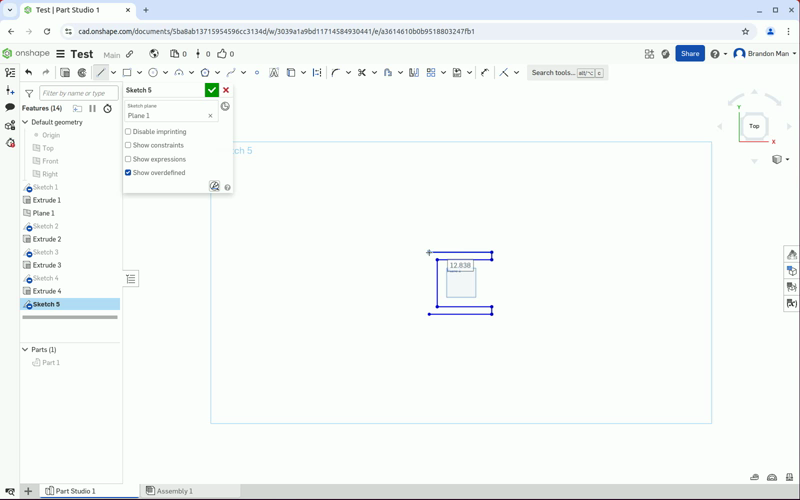
key_down(shift)
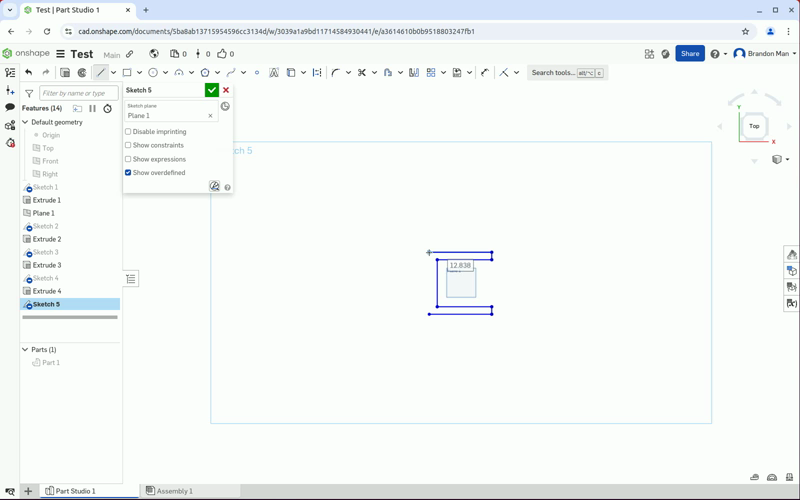
mouse_move(429, 314)
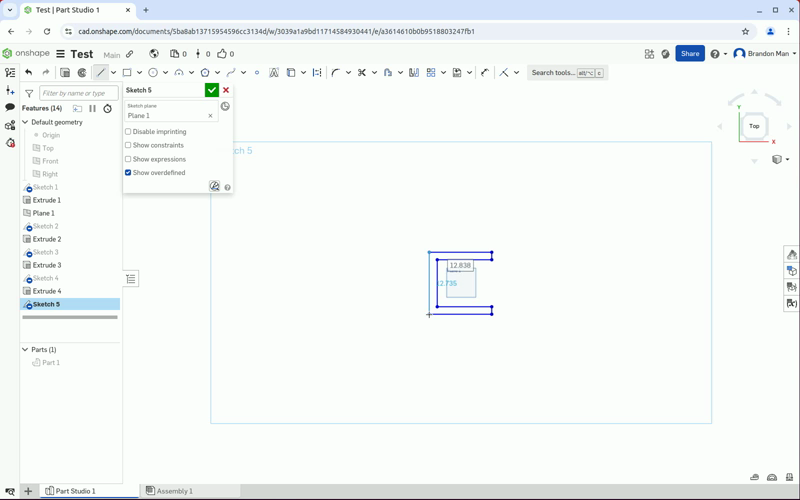
key_up(shift)
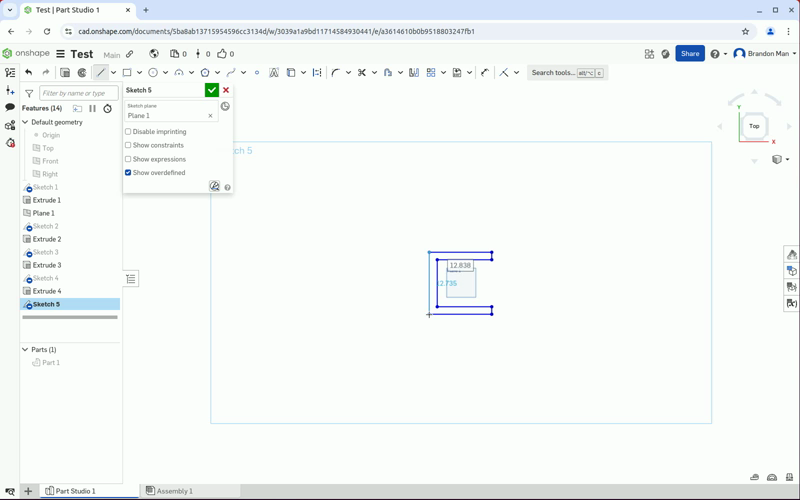
click(429, 314)
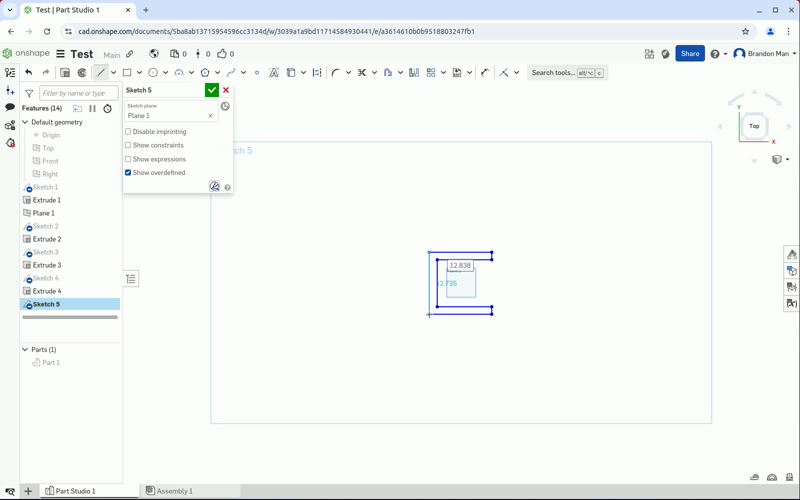
key(esc)
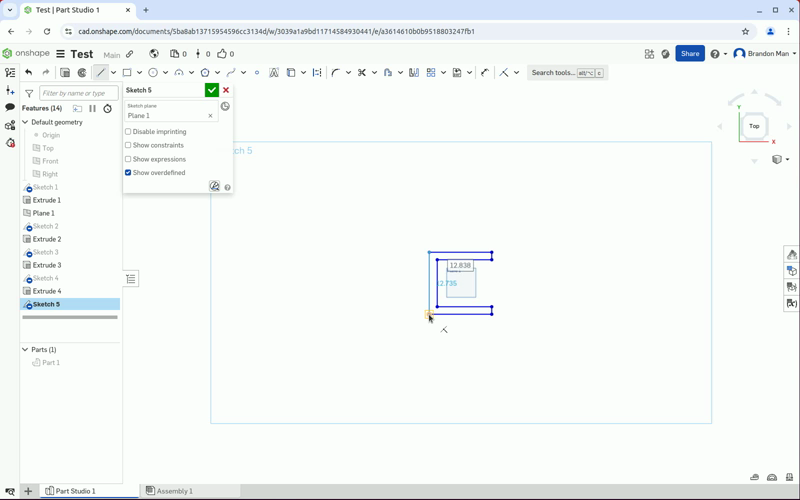
mouse_move(479, 308)
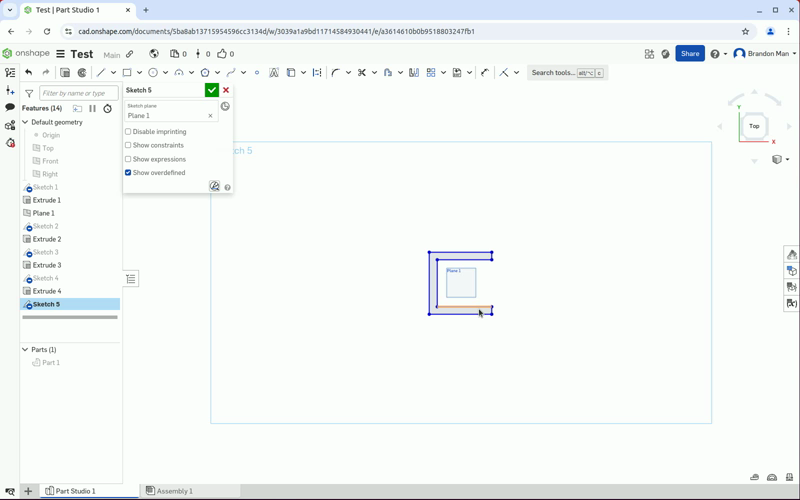
scroll(6)
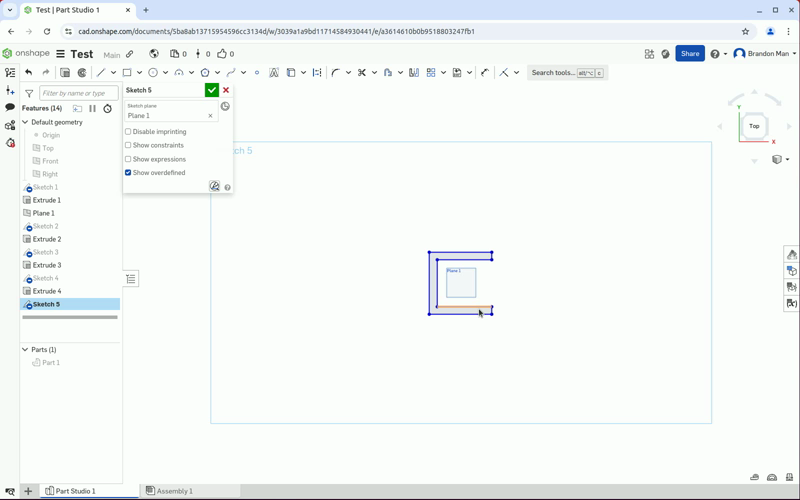
scroll(6)
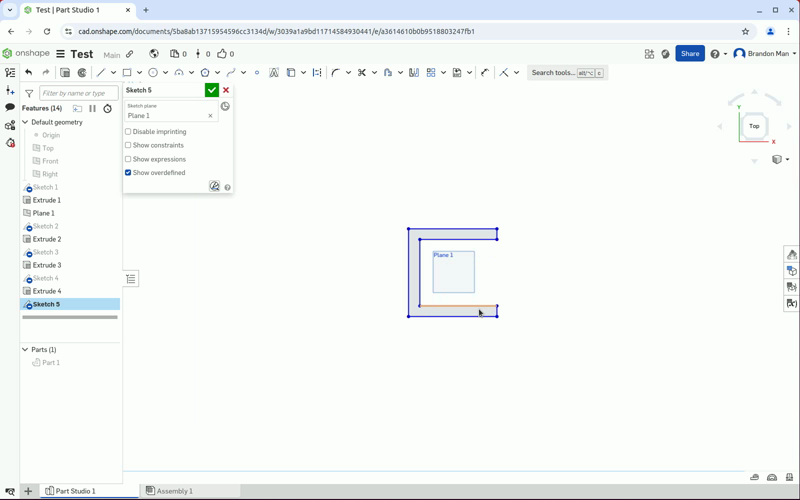
scroll(6)
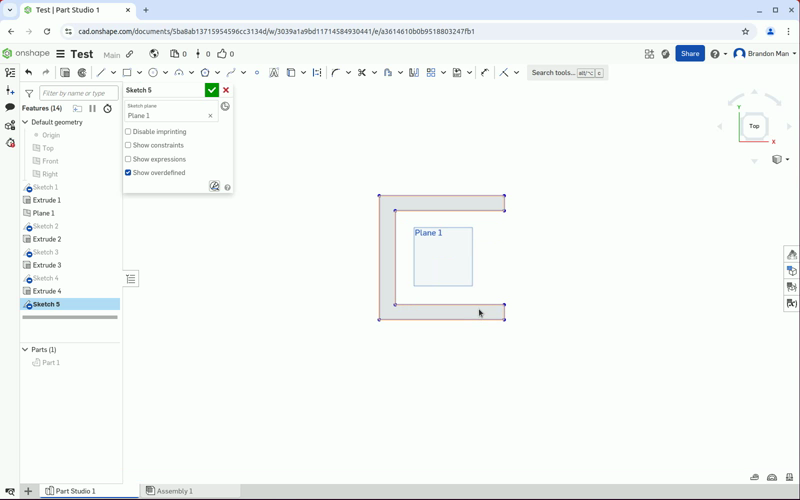
scroll(6)
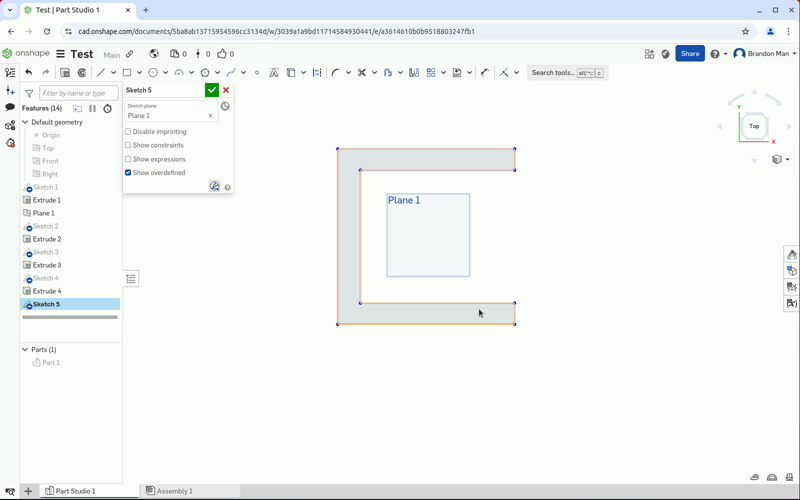
scroll(6)
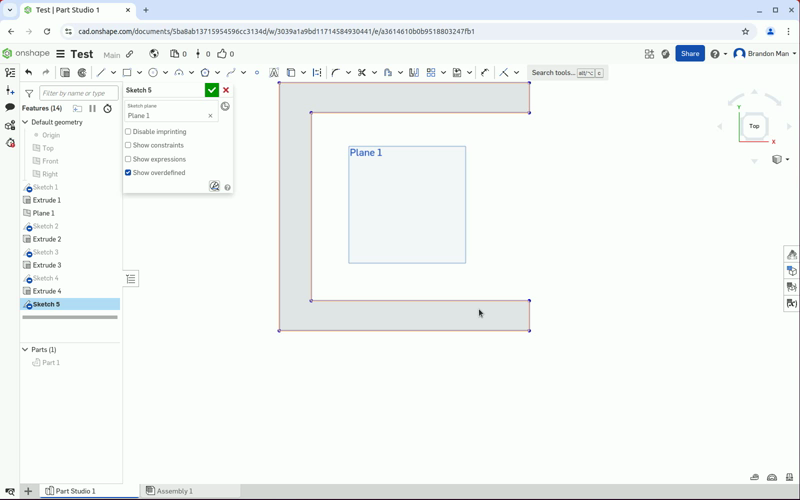
scroll(6)
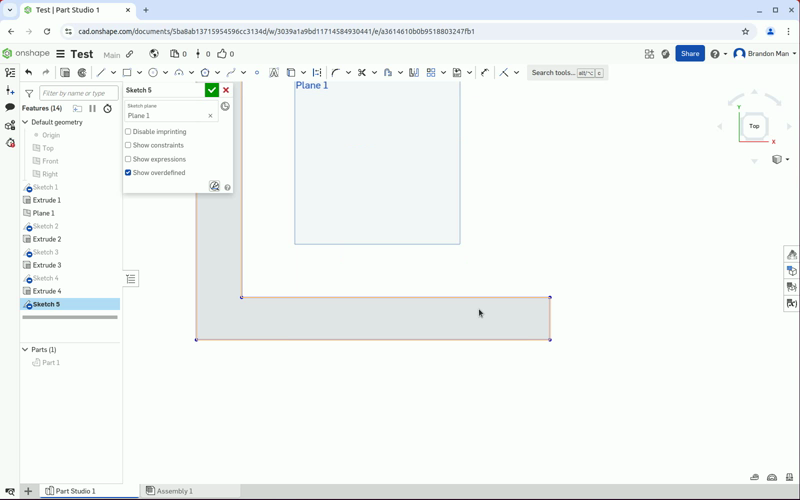
scroll(6)
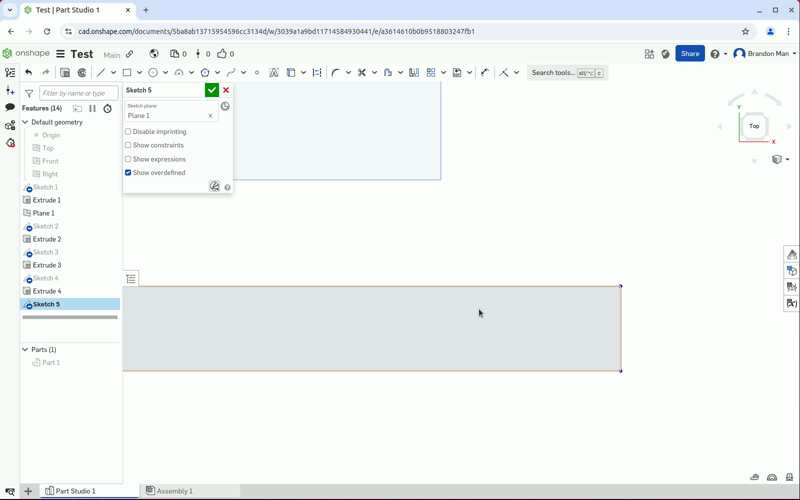
click(479, 308)
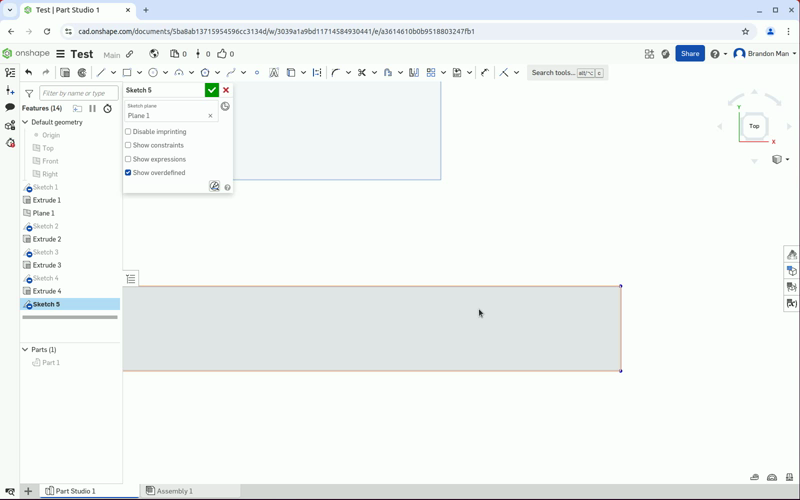
scroll(-6)
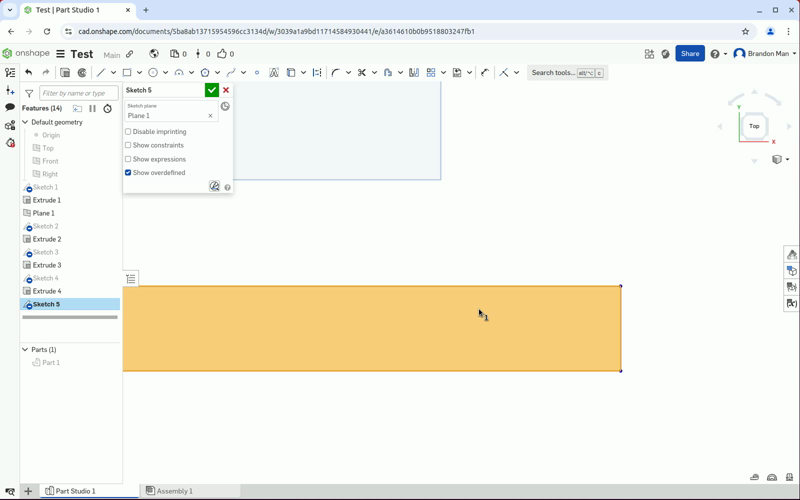
scroll(-6)
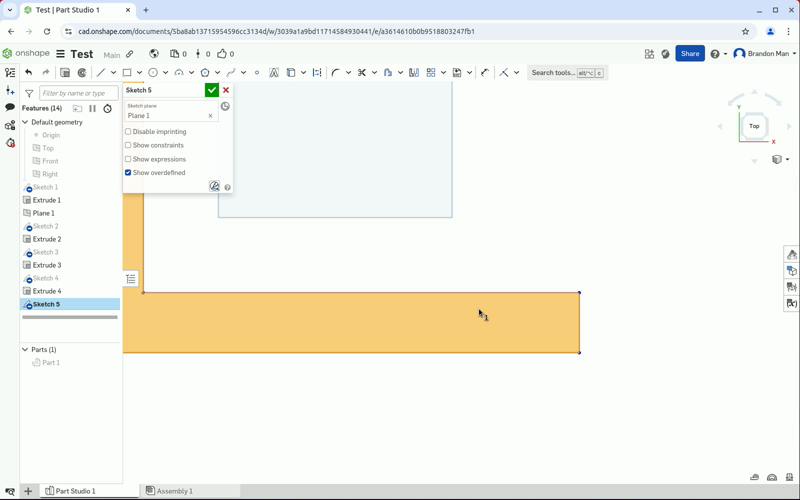
scroll(-6)
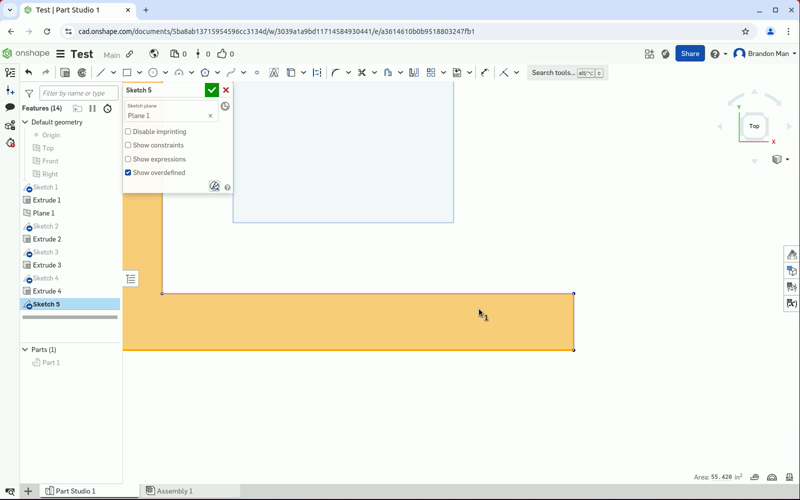
scroll(-6)
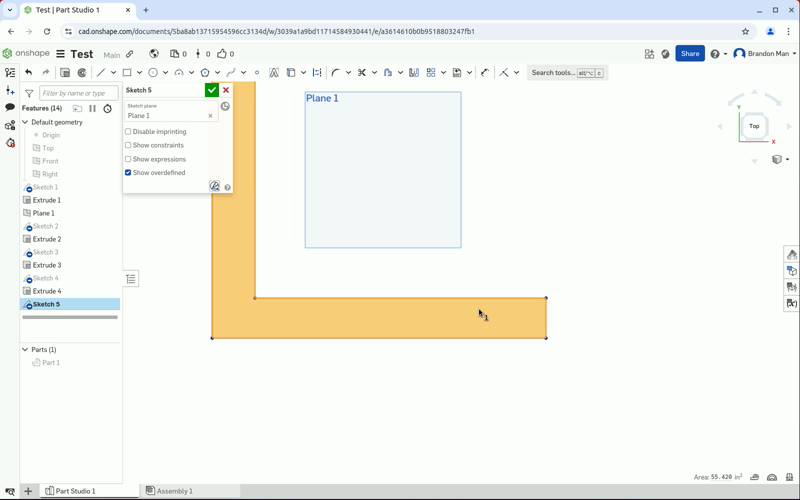
scroll(-6)
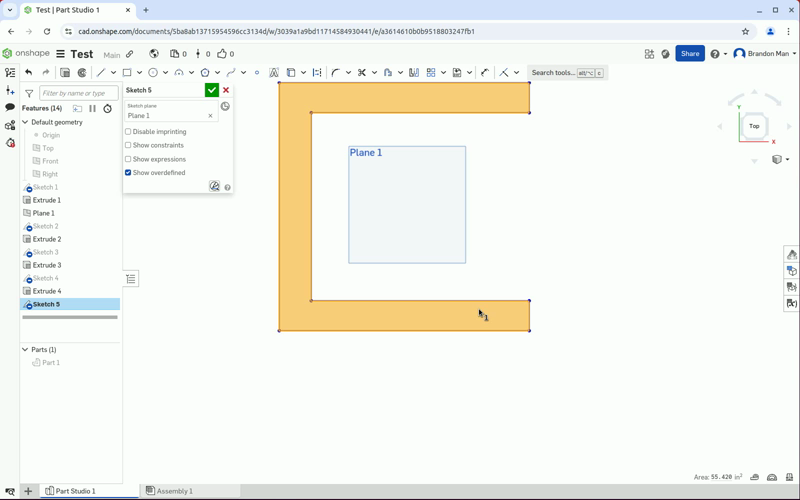
scroll(-6)
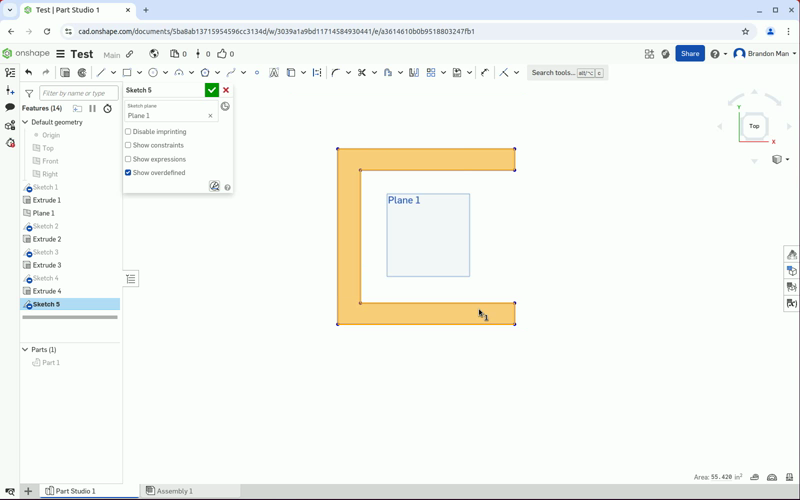
scroll(-6)
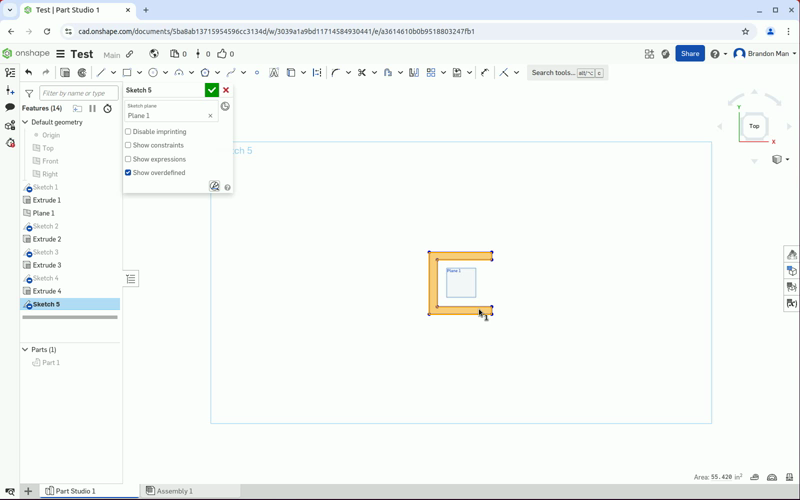
mouse_move(73, 352)
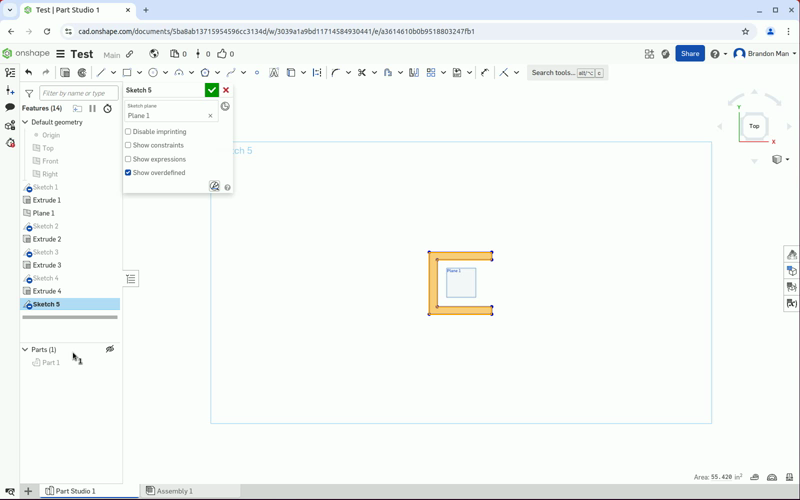
key(shift+y)
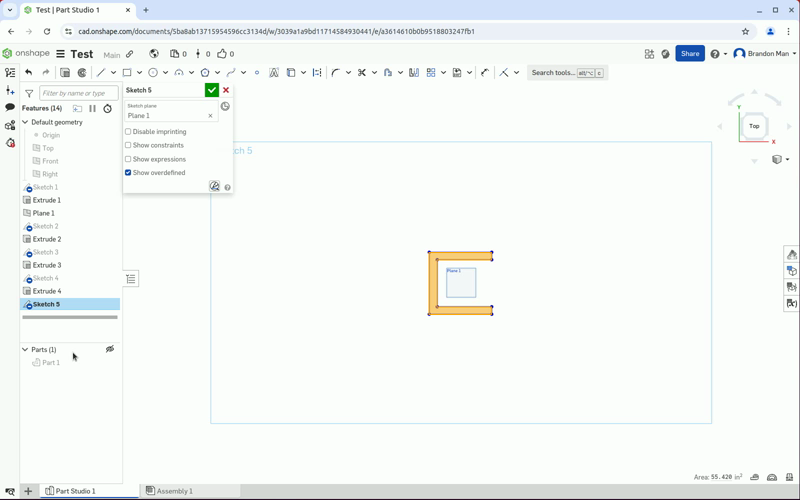
key(shift+e)
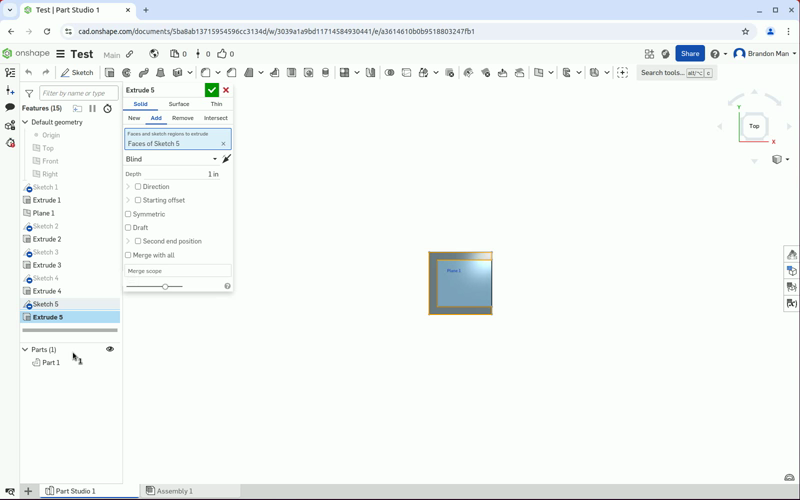
mouse_move(143, 106)
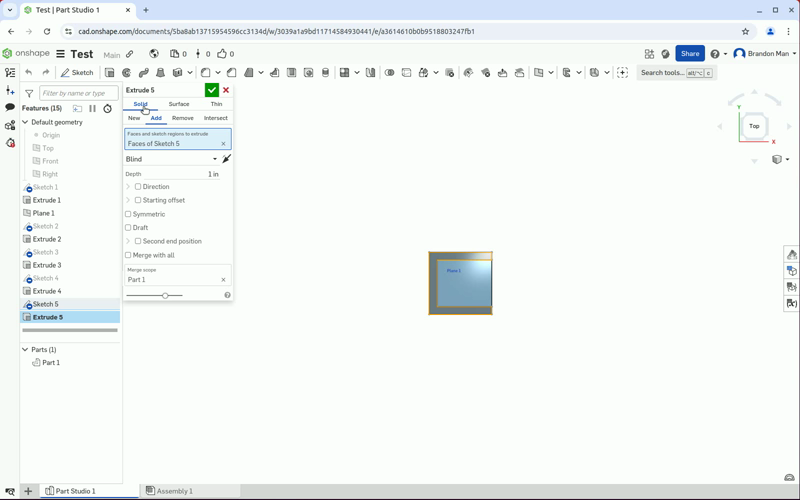
click(143, 106)
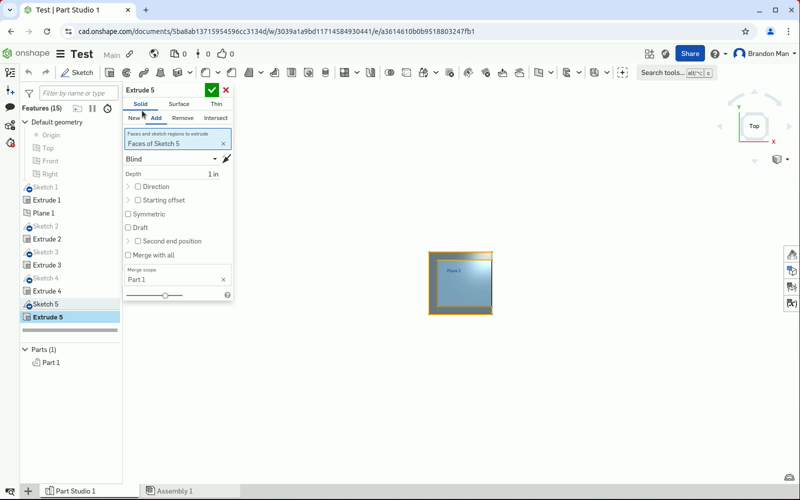
mouse_move(137, 120)
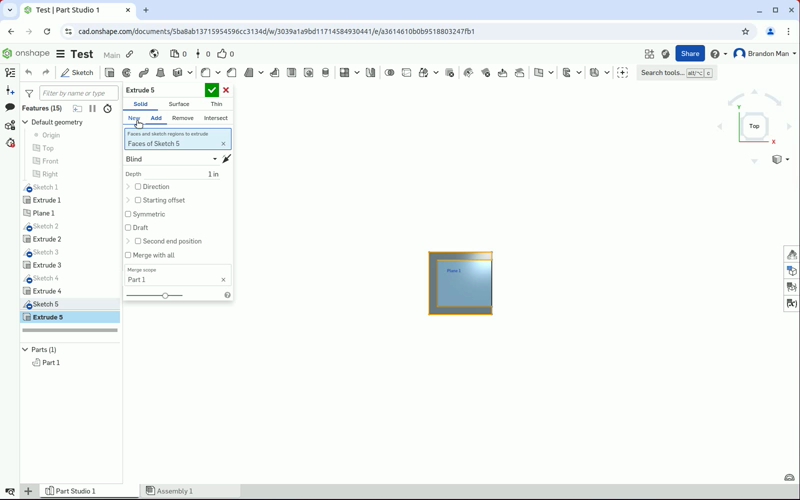
click(137, 120)
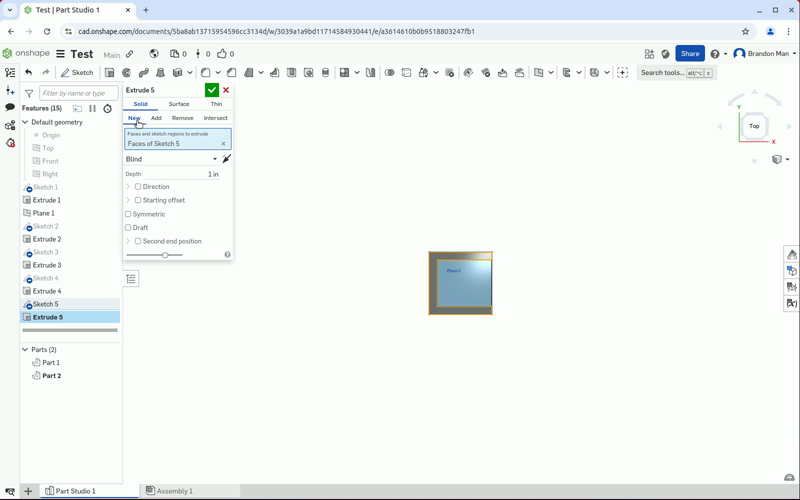
key(tab, 4)
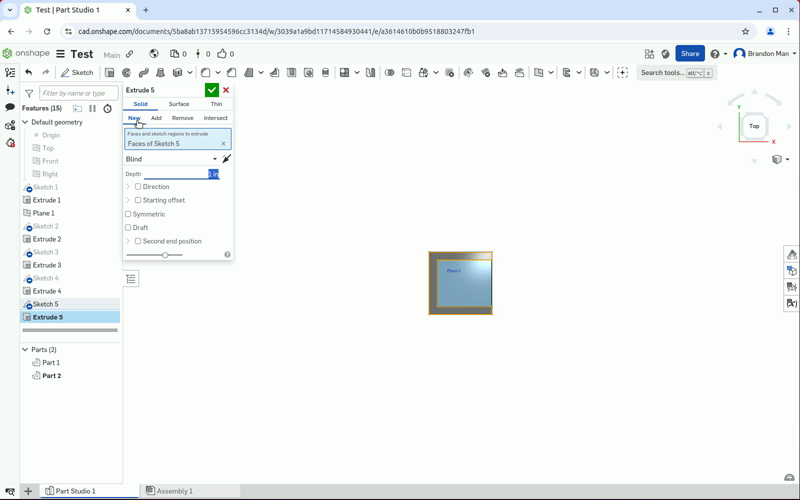
text(10.591)
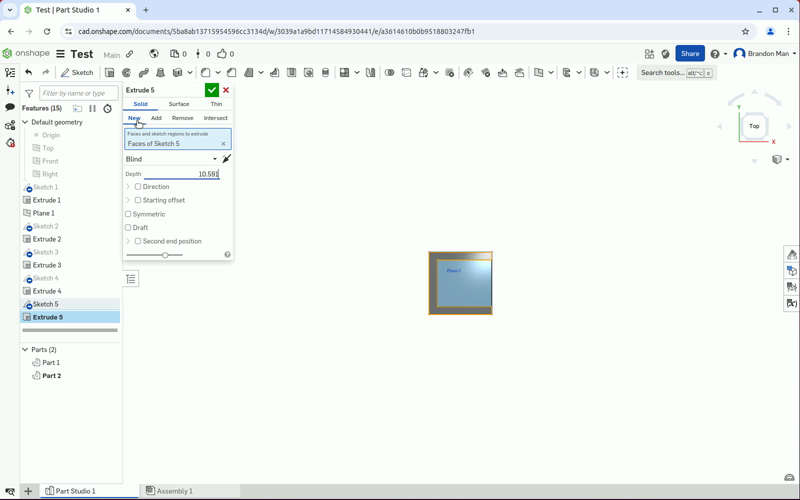
key(enter)
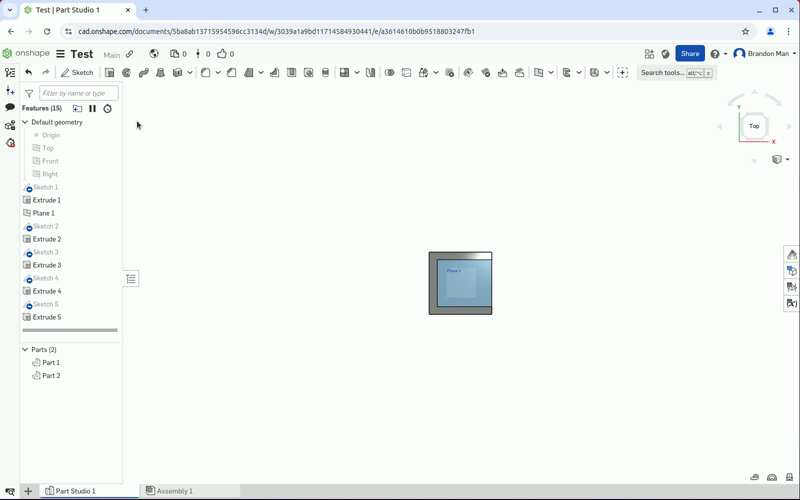
key(shift+h)
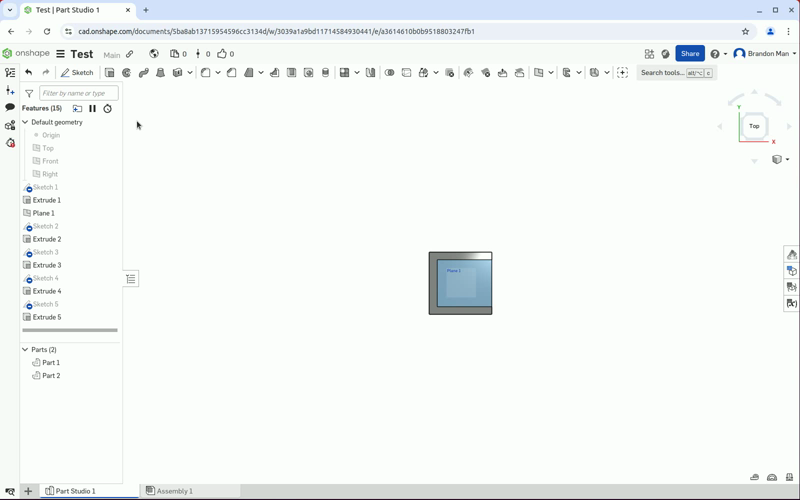
key(shift+h)
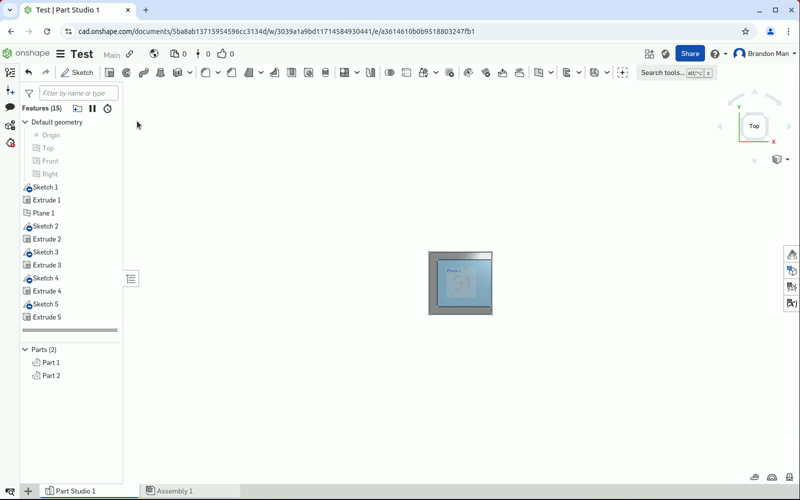
key(shift+7)
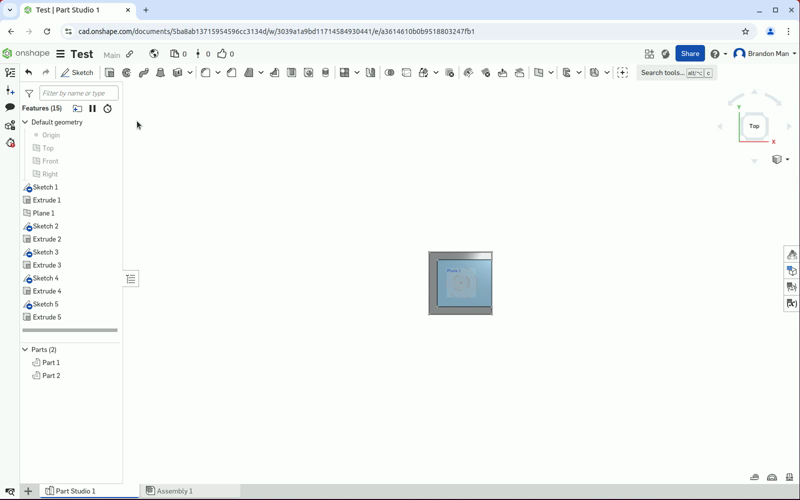
key(up, 3)
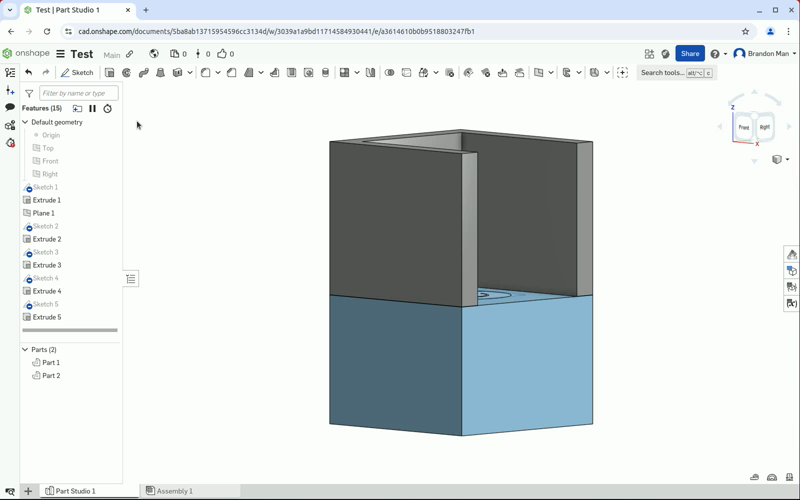
key(left, 3)
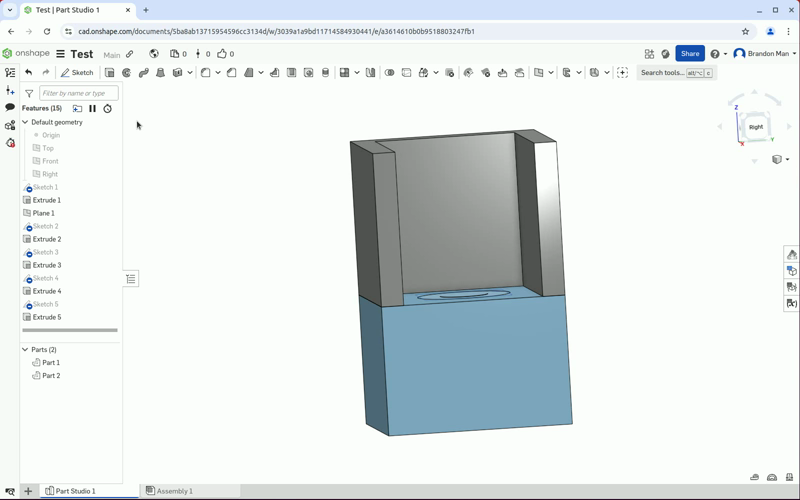
key(right, 3)
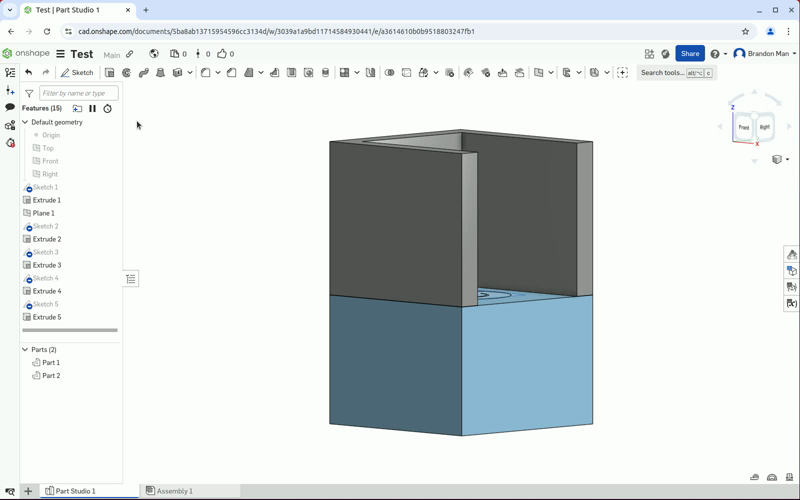
key(down, 3)
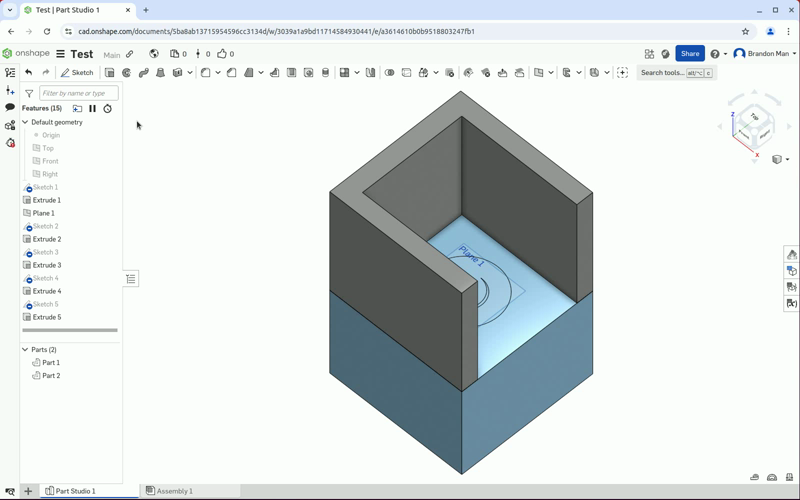
mouse_move(73, 189)
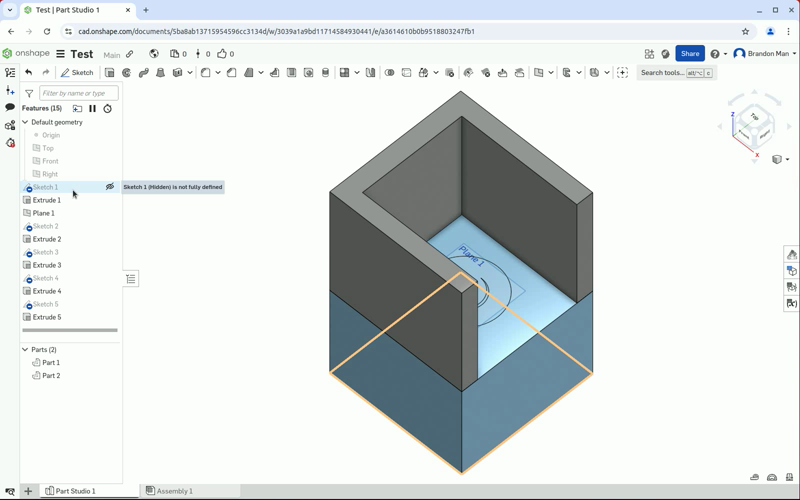
click(73, 189)